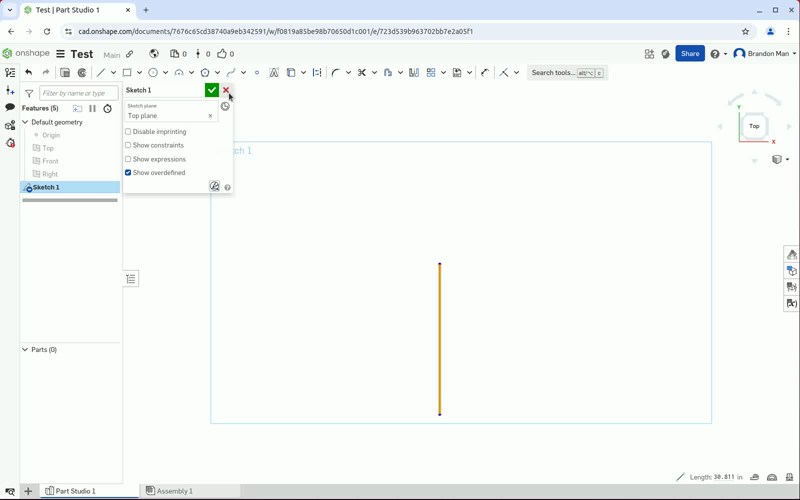
key(shift+h)
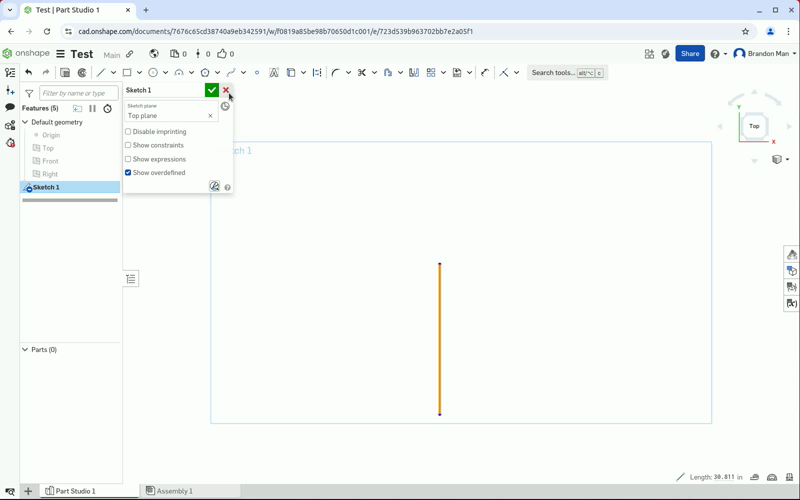
key(shift+s)
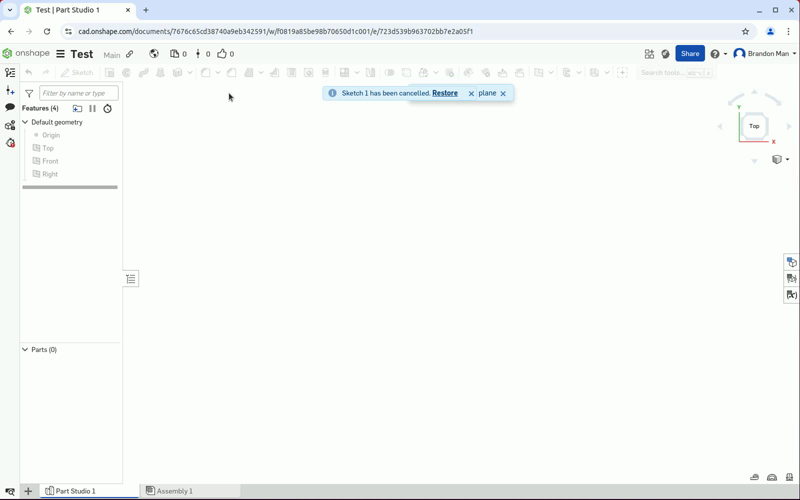
mouse_move(73, 150)
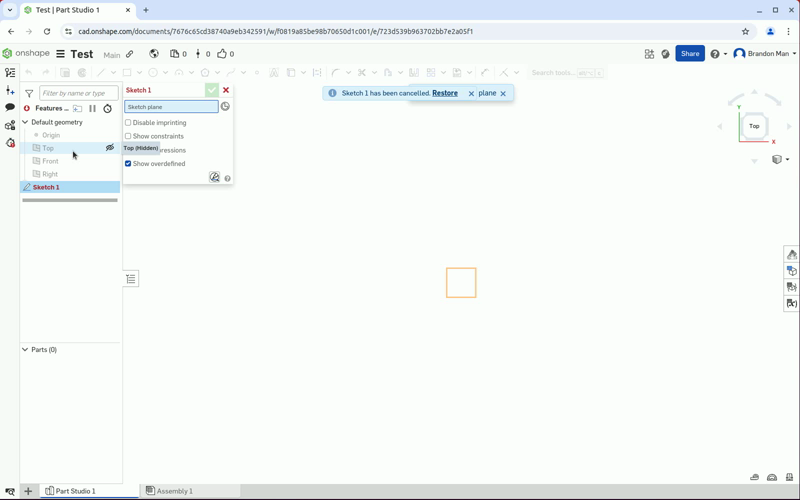
click(73, 150)
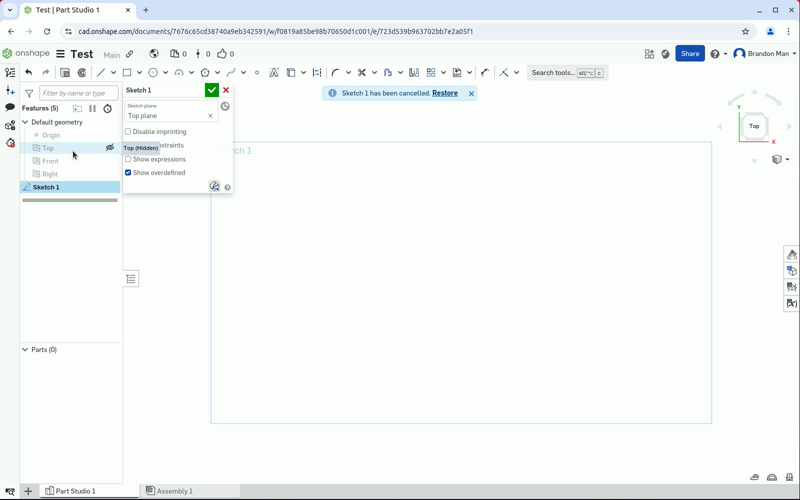
mouse_move(73, 352)
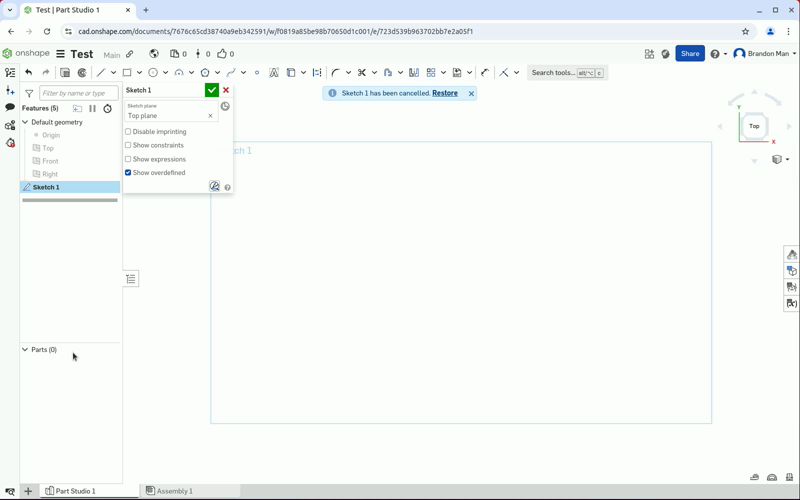
key(y)
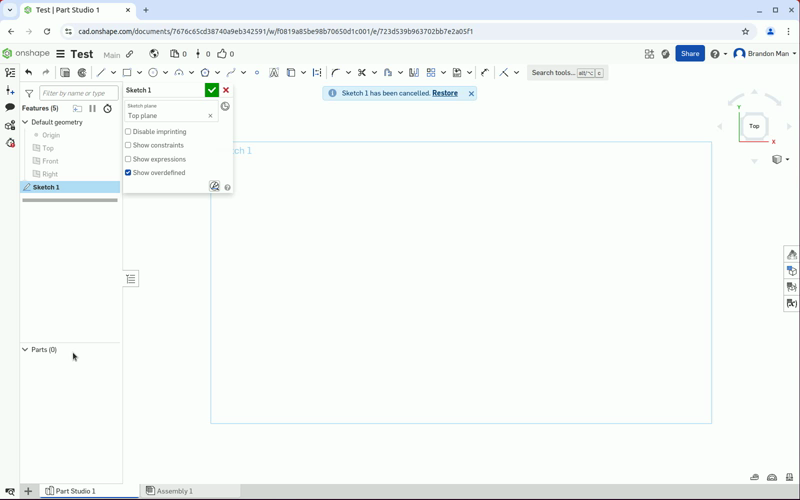
key(a)
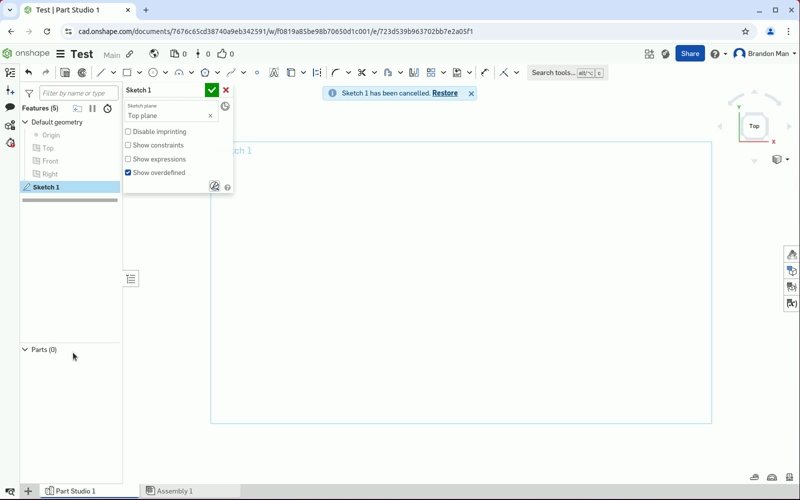
key_down(shift)
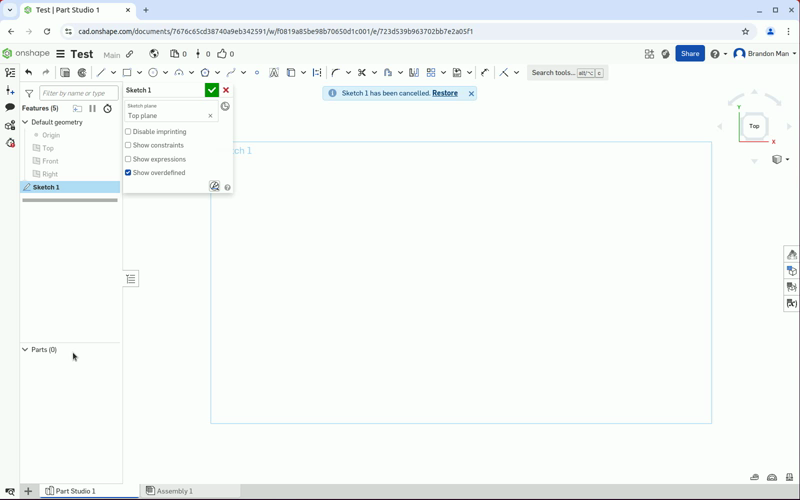
mouse_move(348, 320)
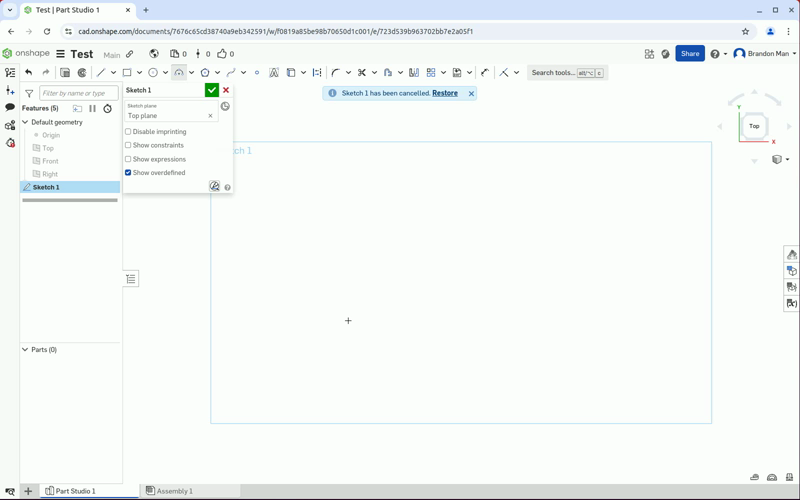
click(348, 320)
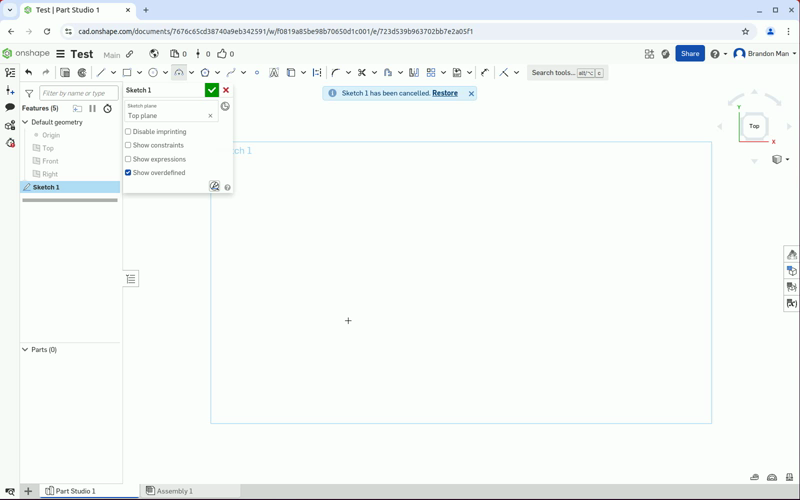
key_up(shift)
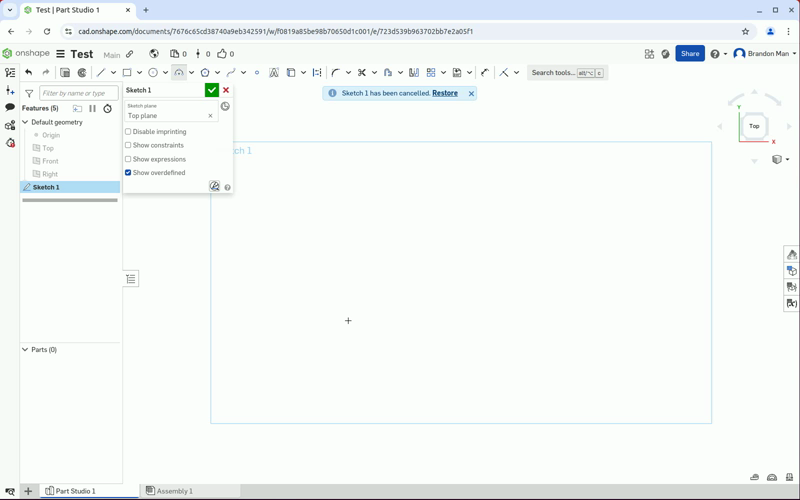
key_down(shift)
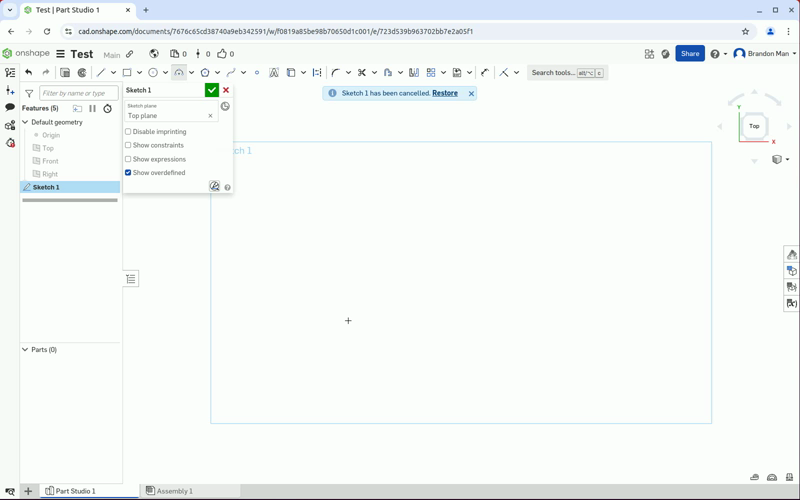
mouse_move(353, 325)
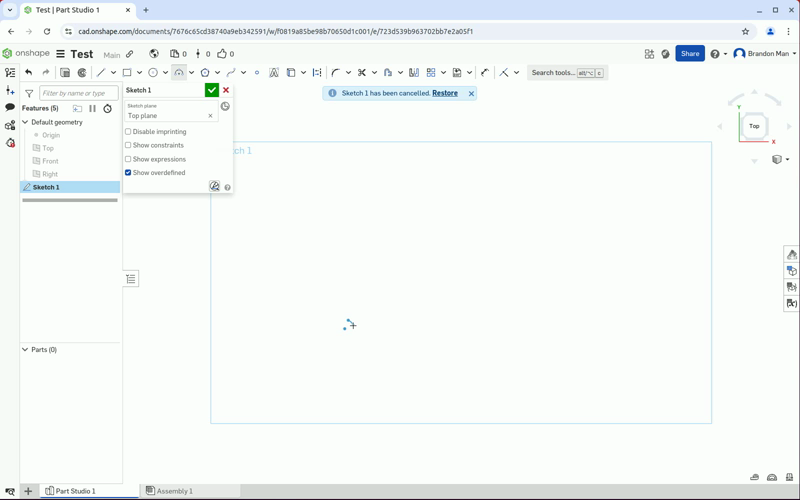
scroll(6)
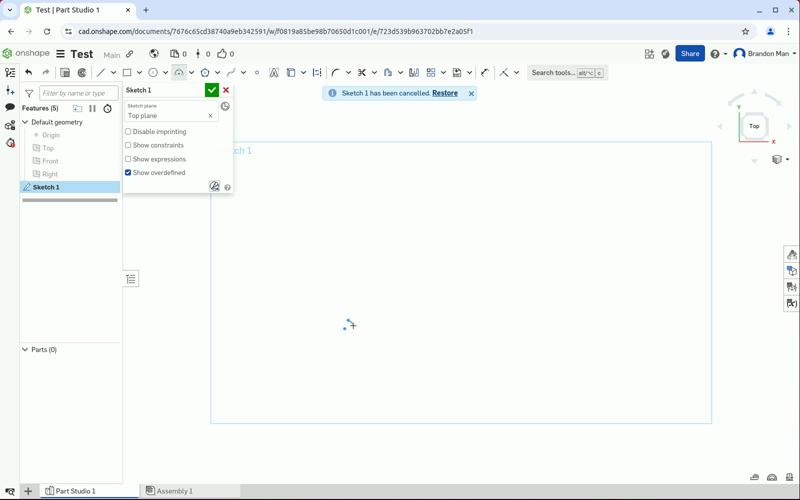
scroll(6)
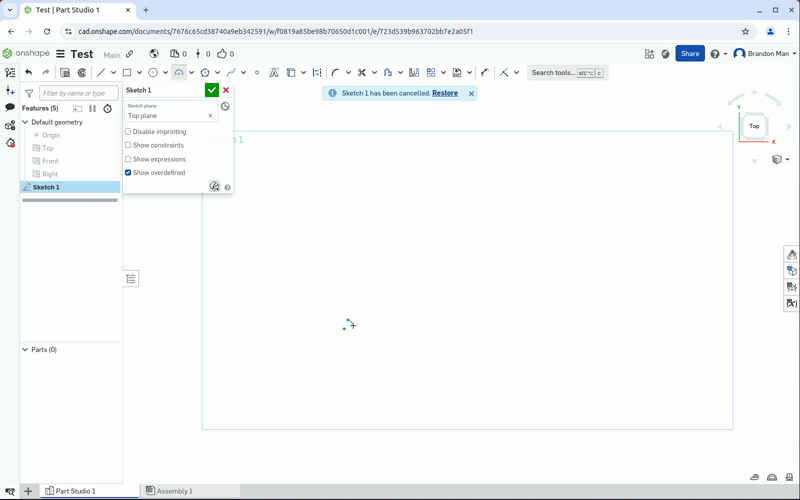
scroll(6)
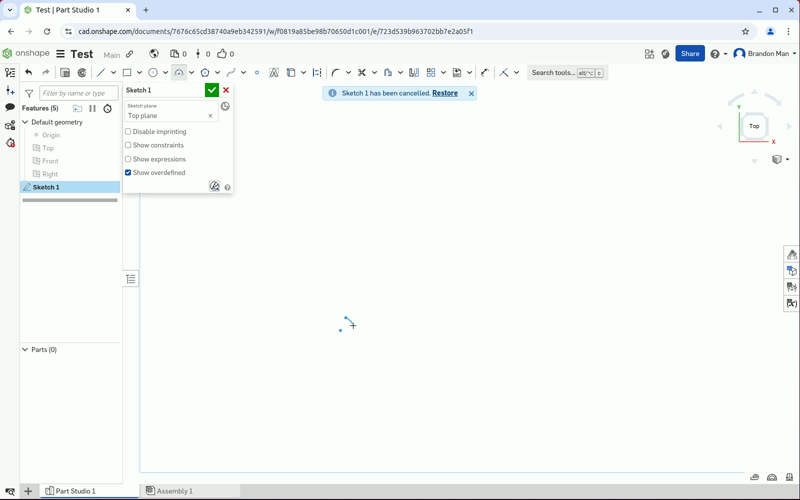
scroll(6)
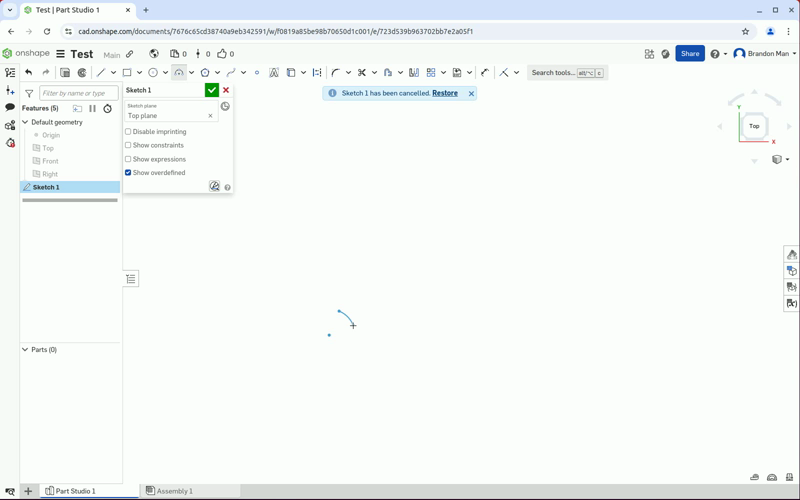
scroll(6)
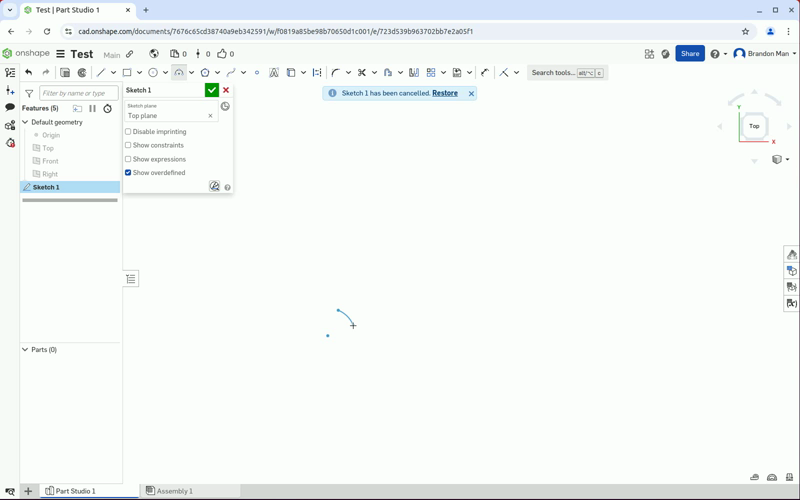
scroll(6)
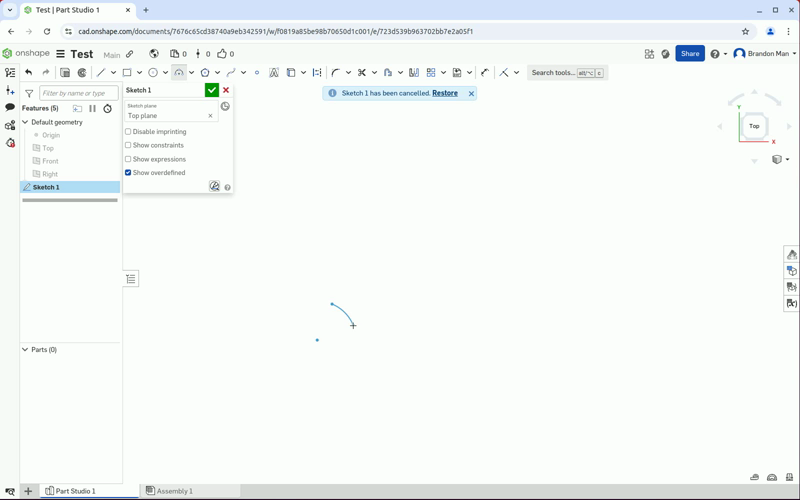
scroll(6)
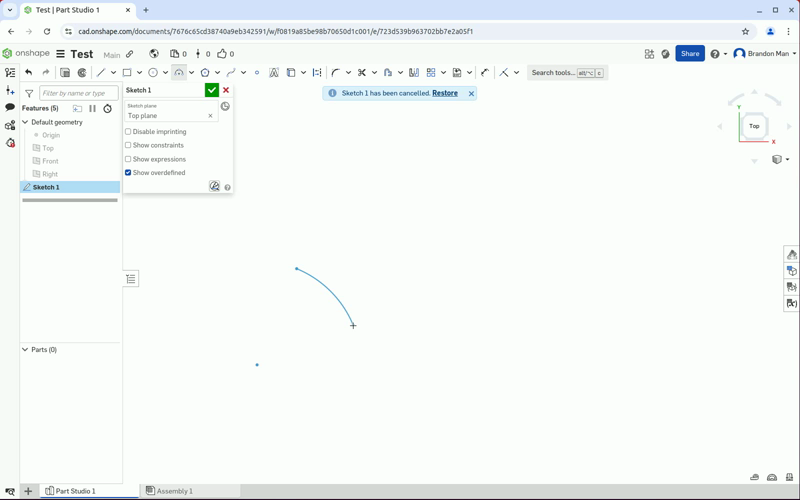
click(353, 325)
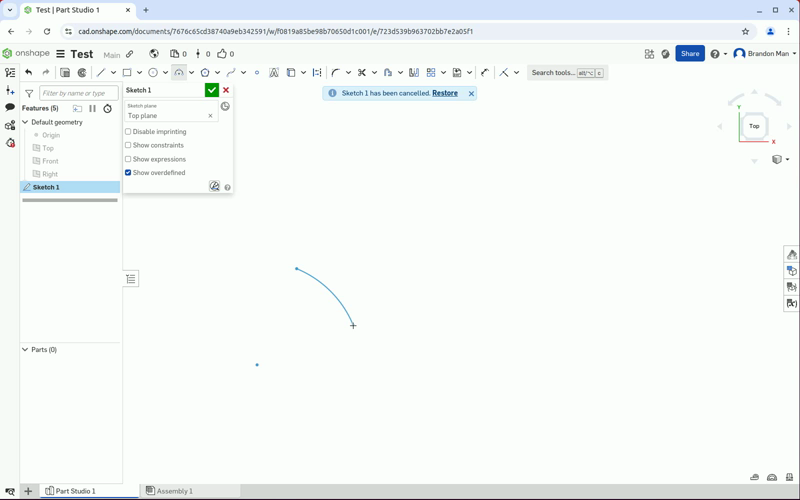
scroll(-6)
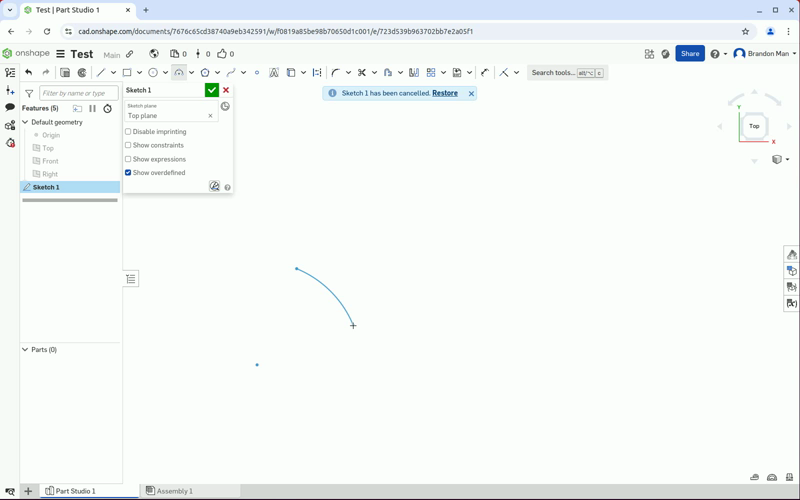
scroll(-6)
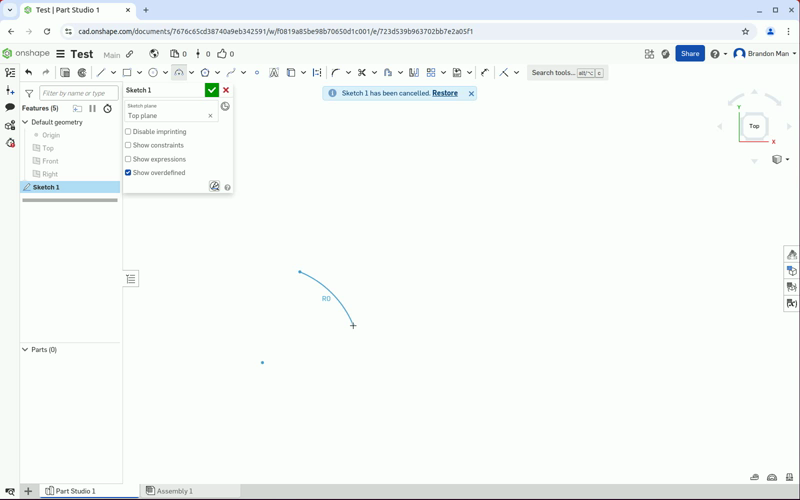
scroll(-6)
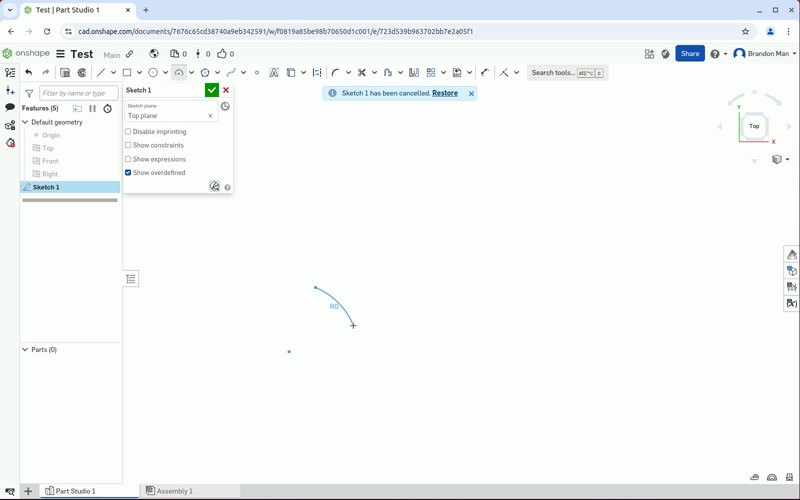
scroll(-6)
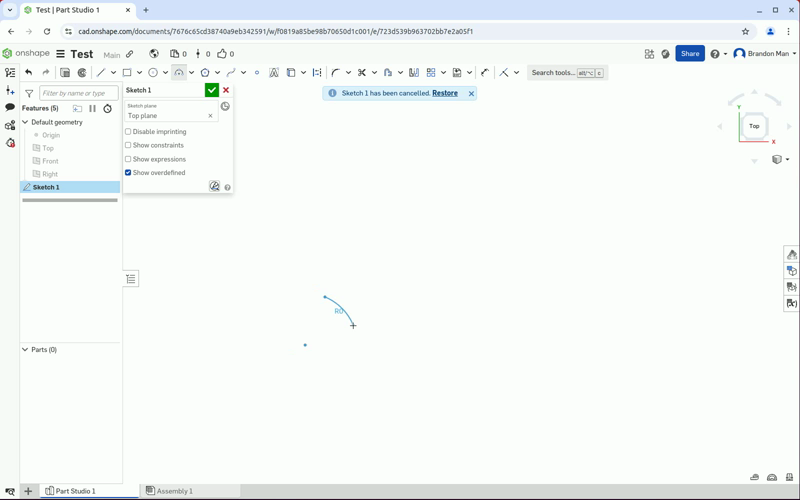
scroll(-6)
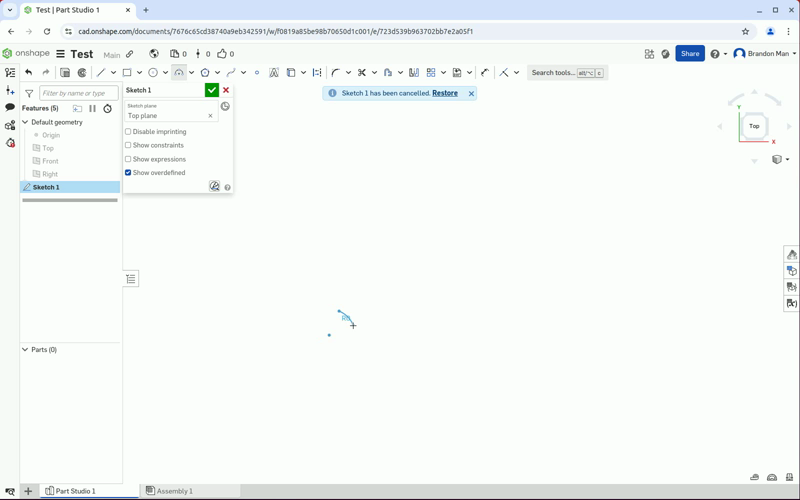
scroll(-6)
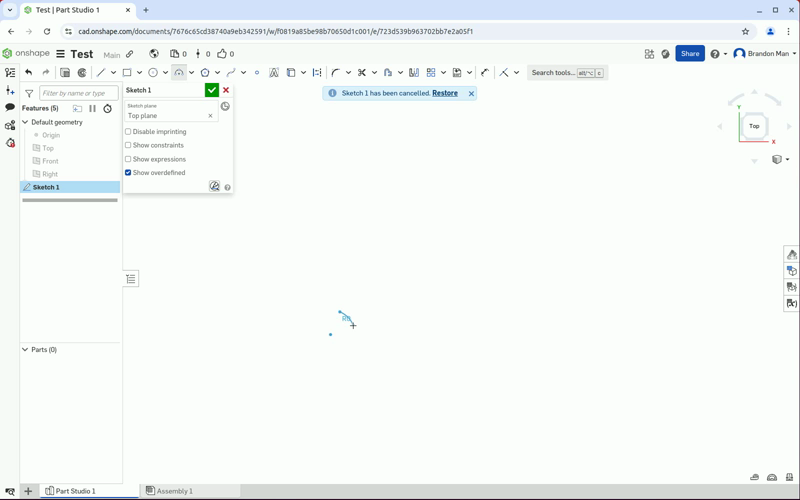
scroll(-6)
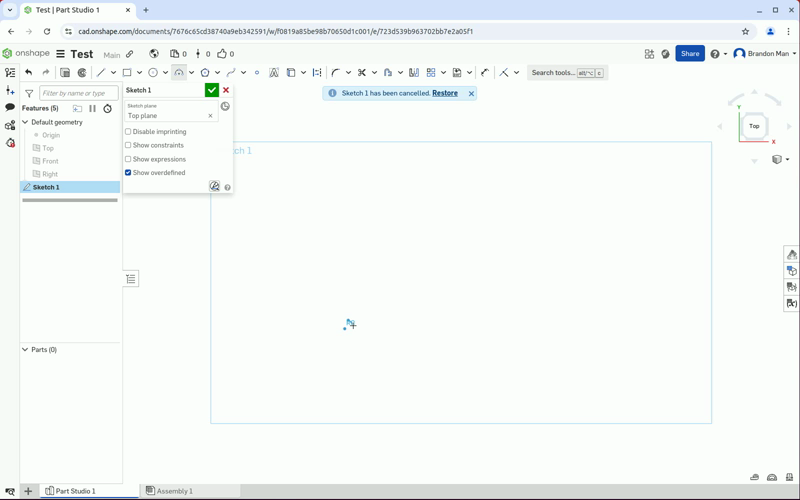
mouse_move(352, 321)
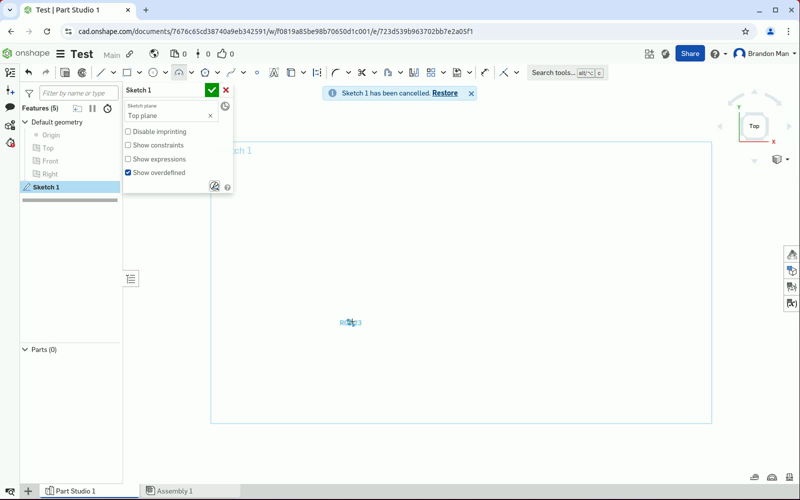
scroll(6)
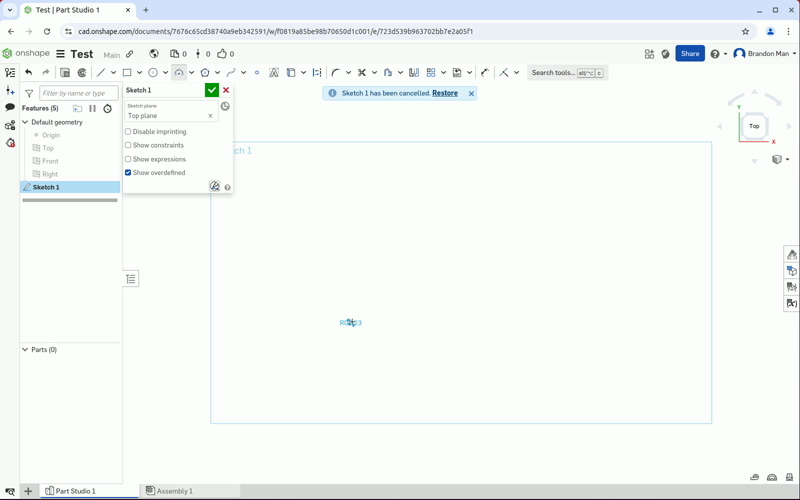
scroll(6)
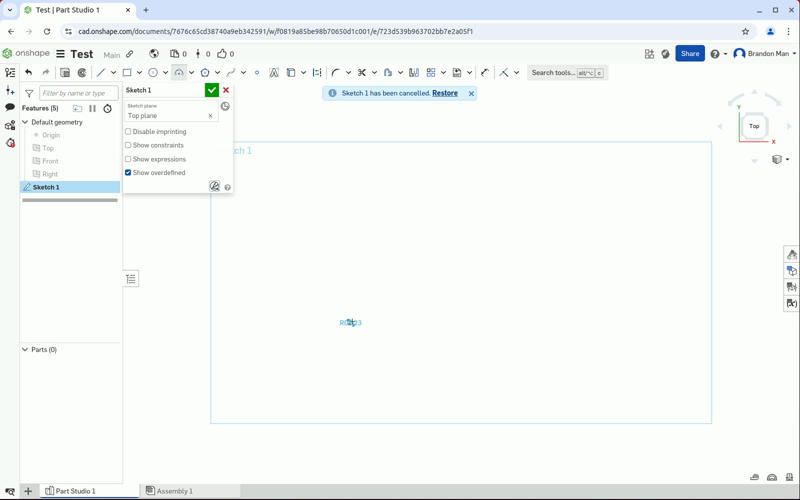
scroll(6)
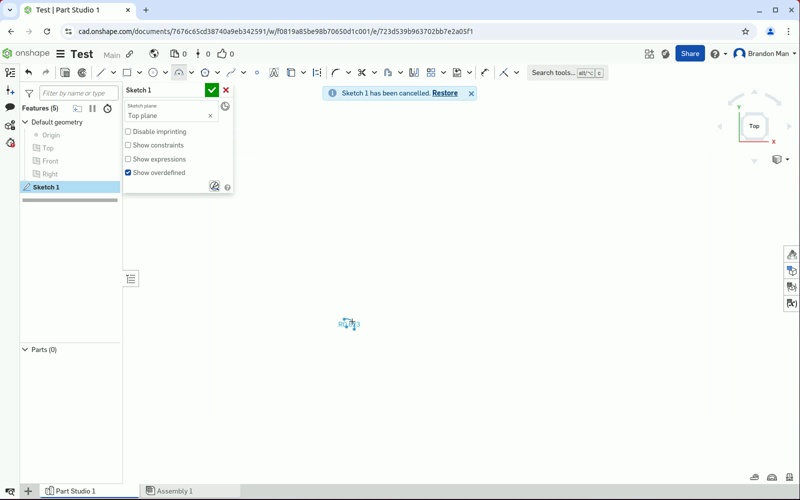
scroll(6)
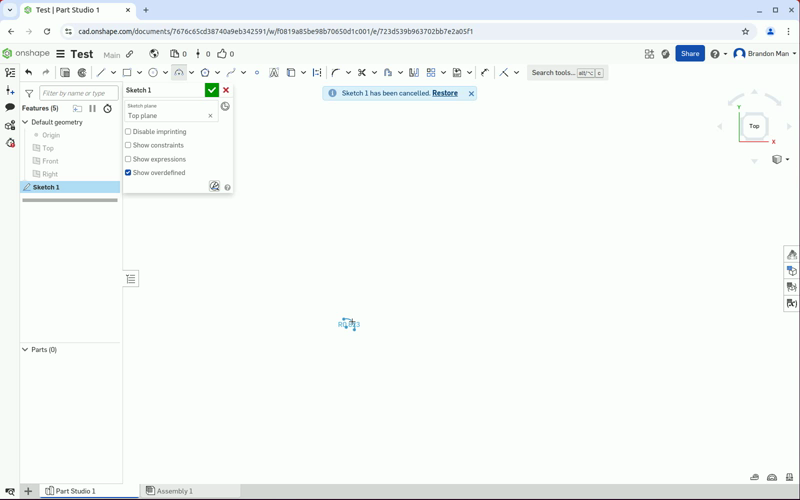
scroll(6)
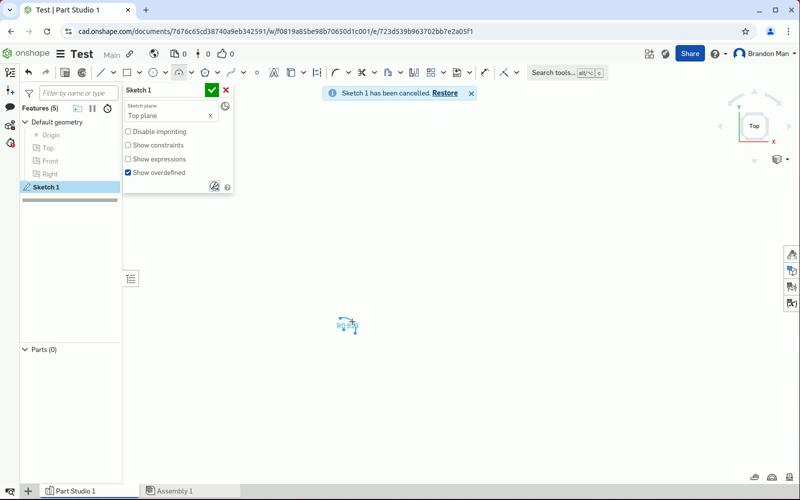
scroll(6)
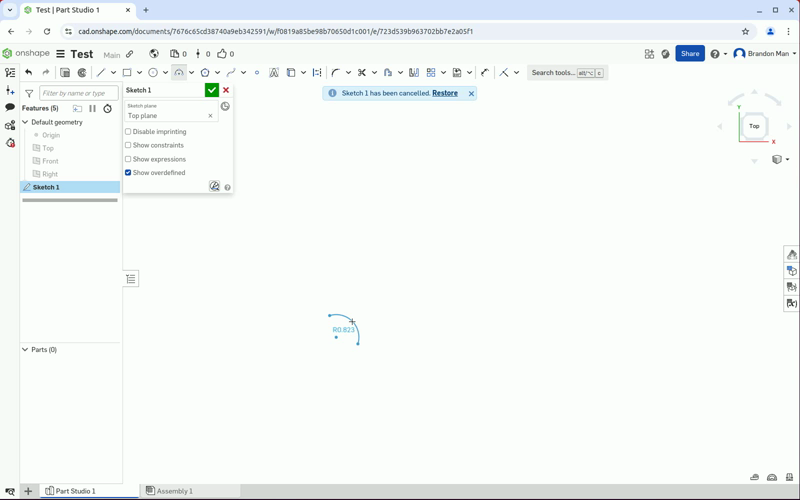
scroll(6)
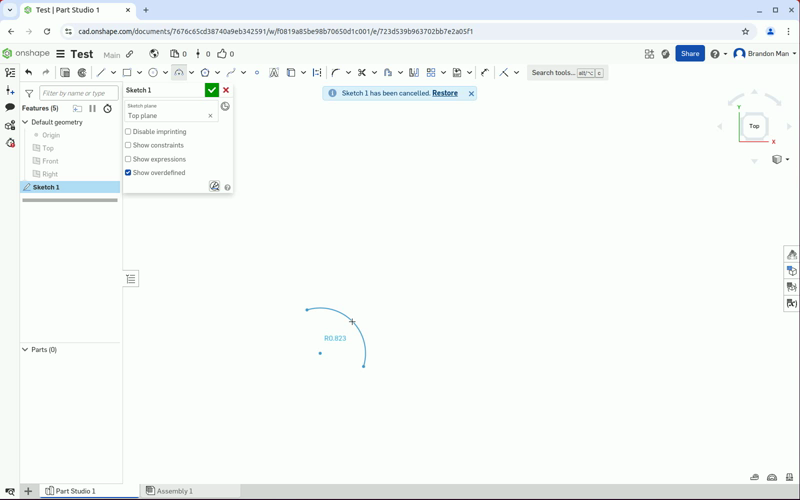
click(352, 321)
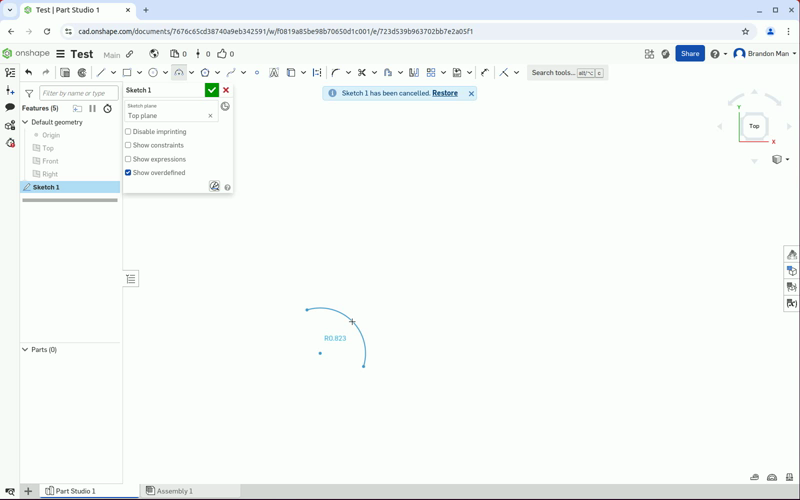
scroll(-6)
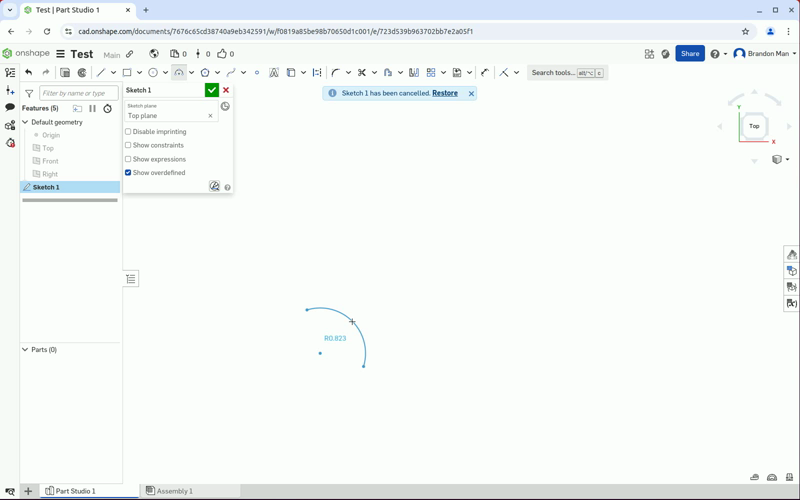
scroll(-6)
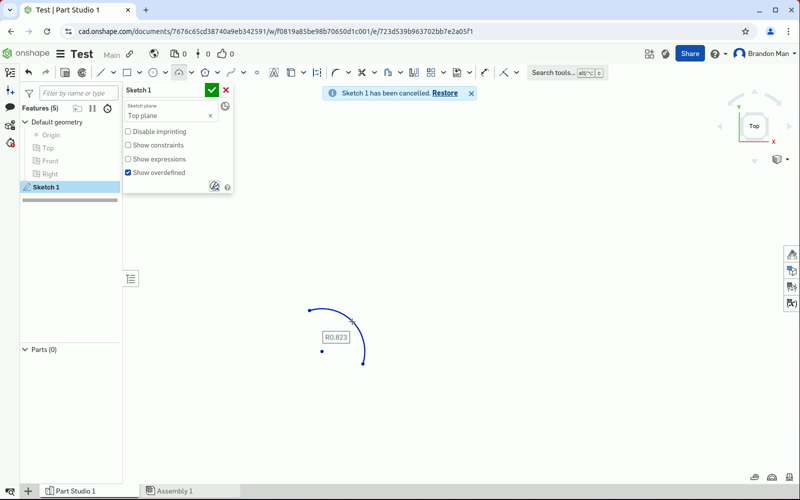
scroll(-6)
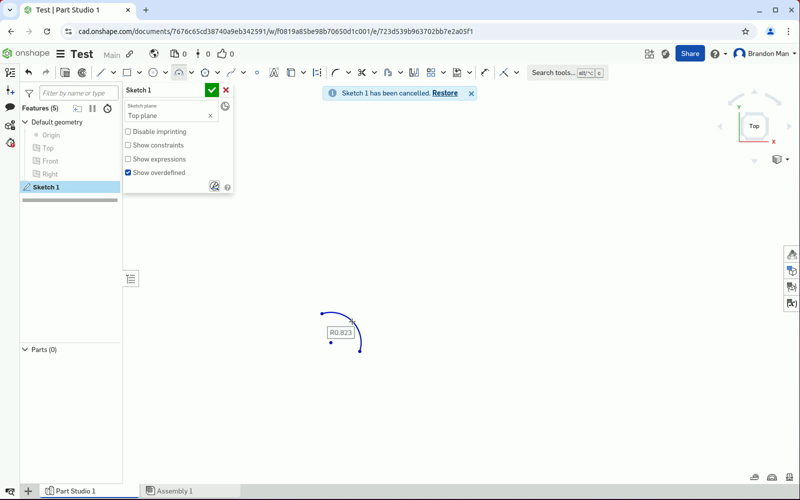
scroll(-6)
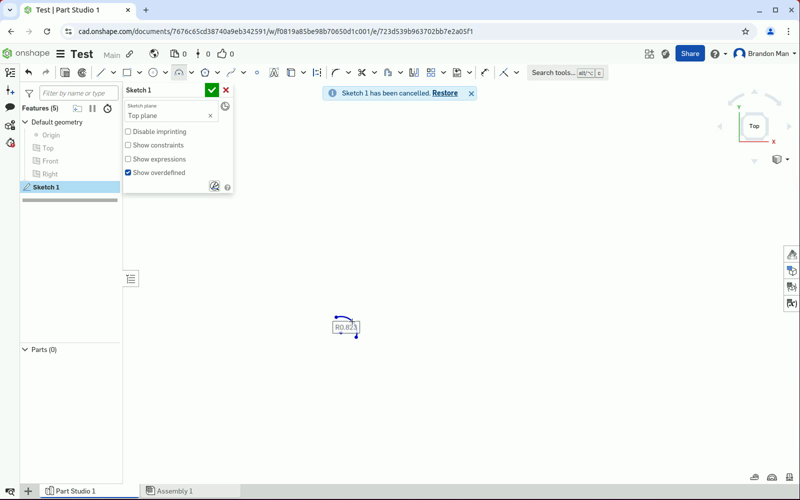
scroll(-6)
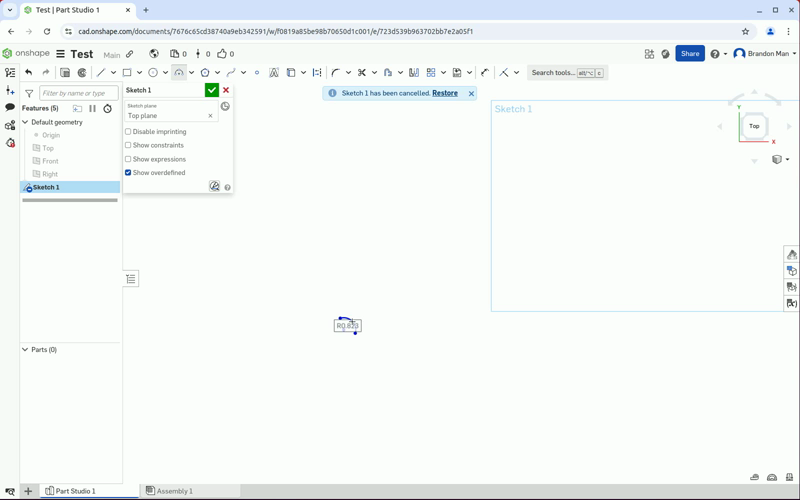
scroll(-6)
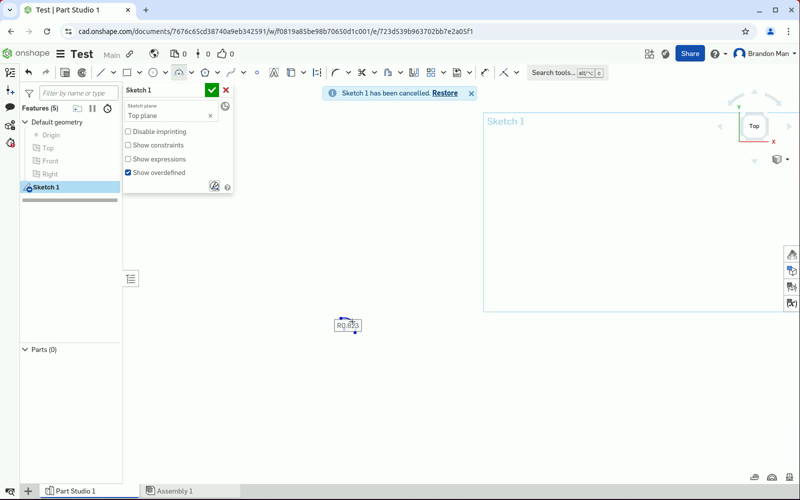
scroll(-6)
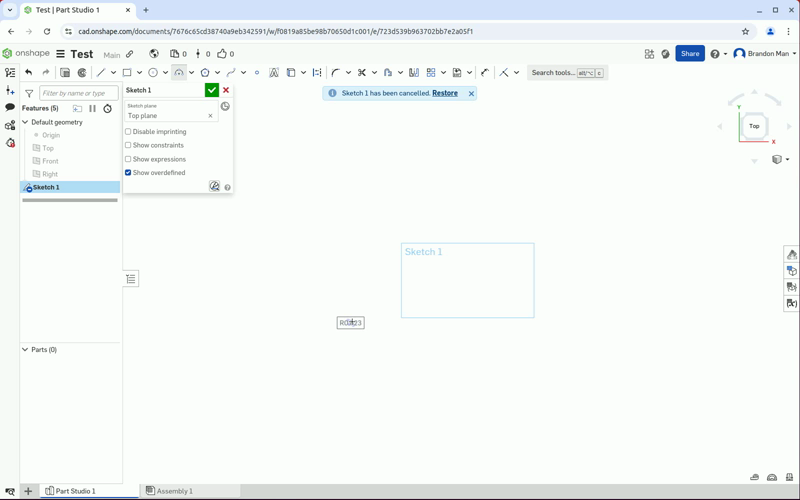
key_up(shift)
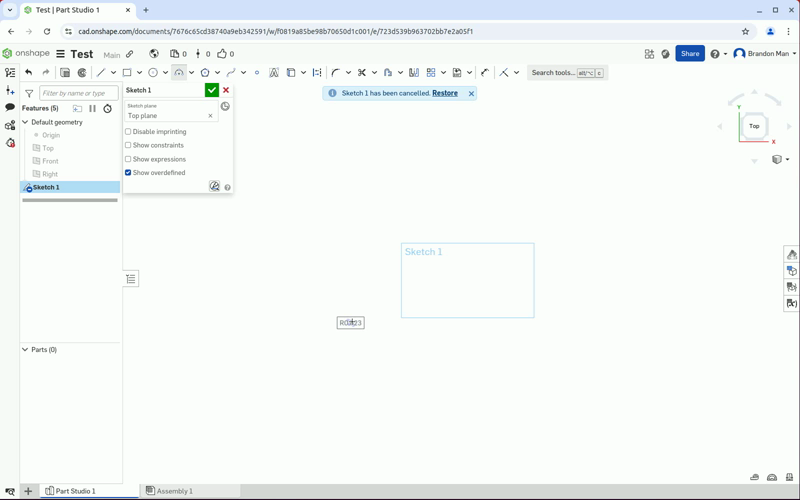
key(esc)
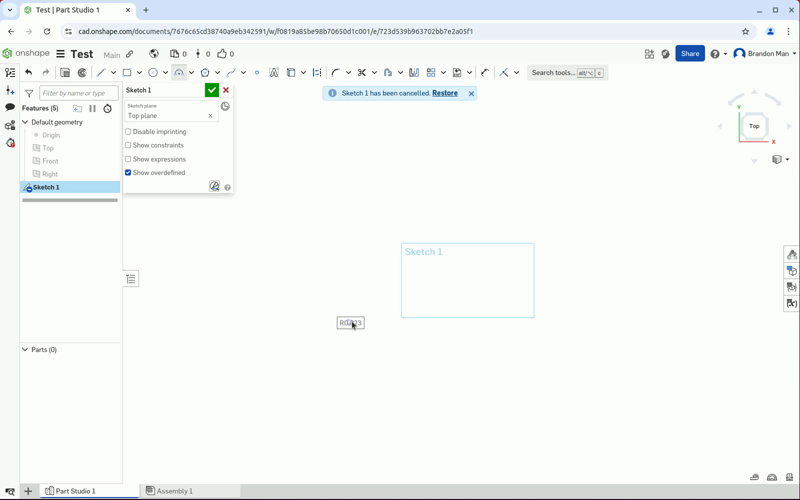
key(l)
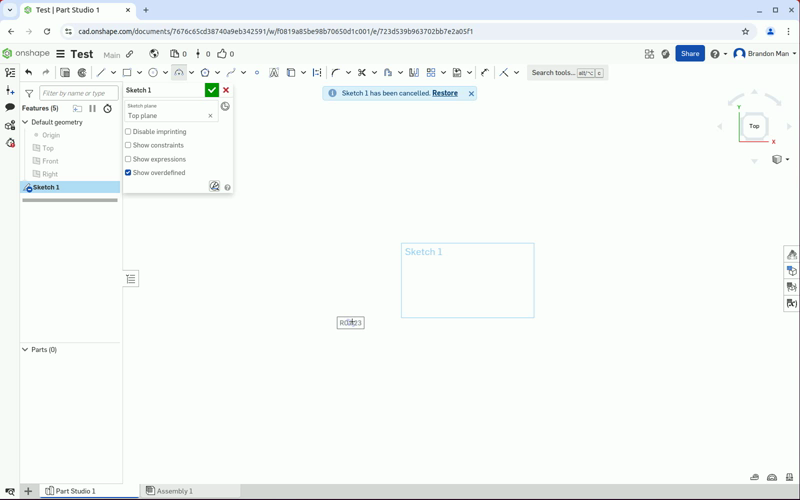
mouse_move(353, 325)
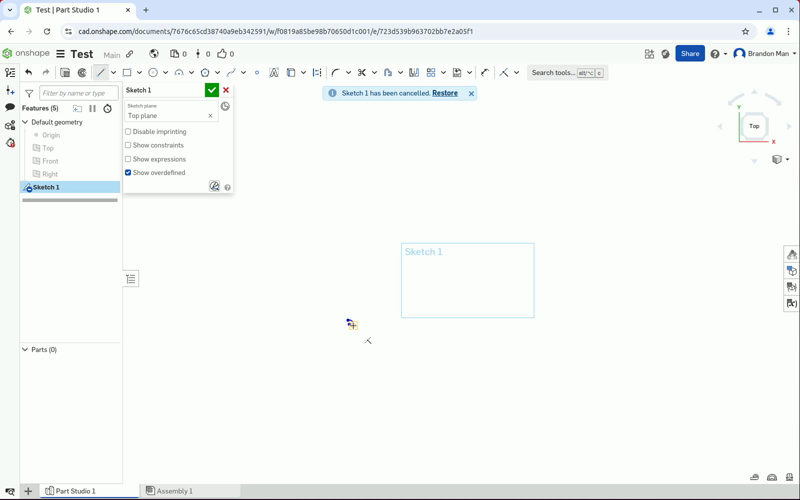
scroll(6)
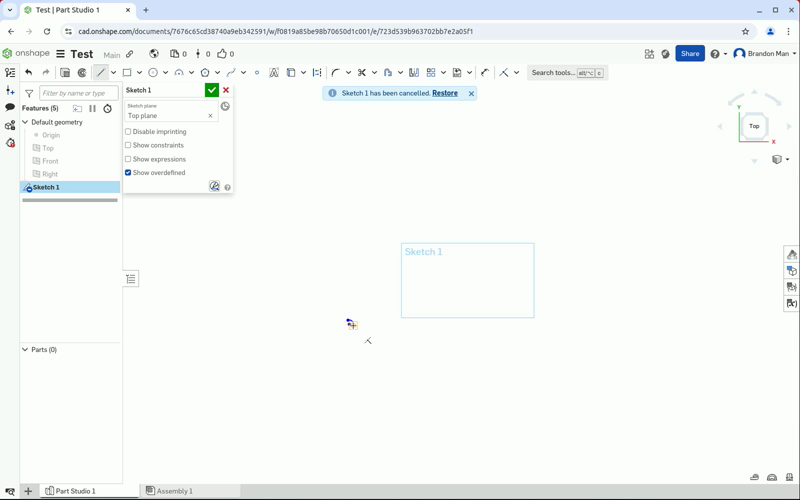
scroll(6)
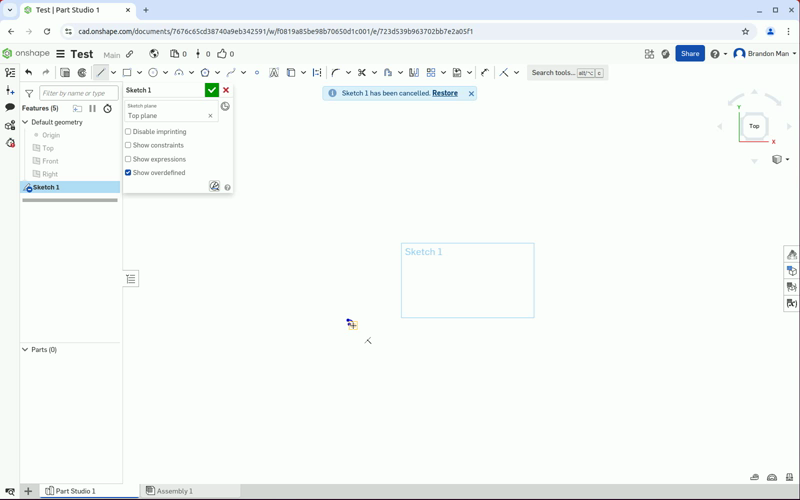
scroll(6)
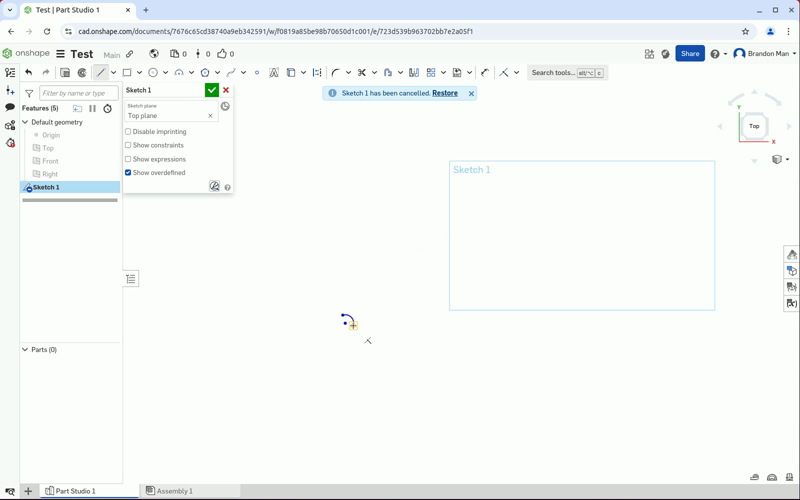
scroll(6)
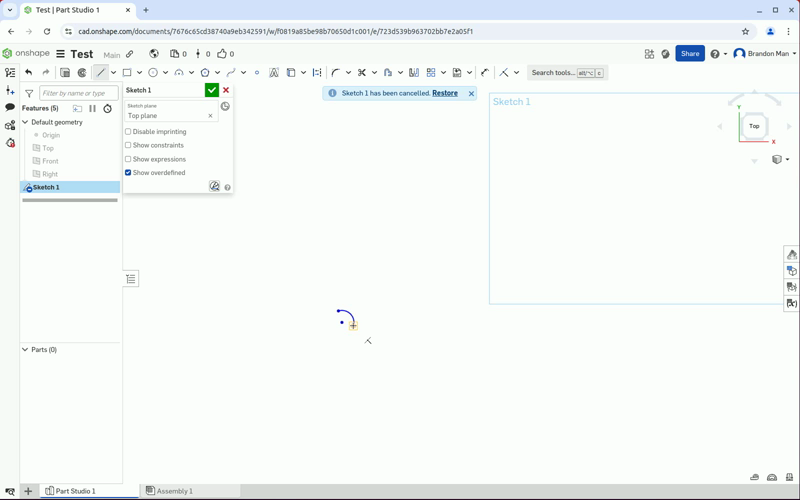
scroll(6)
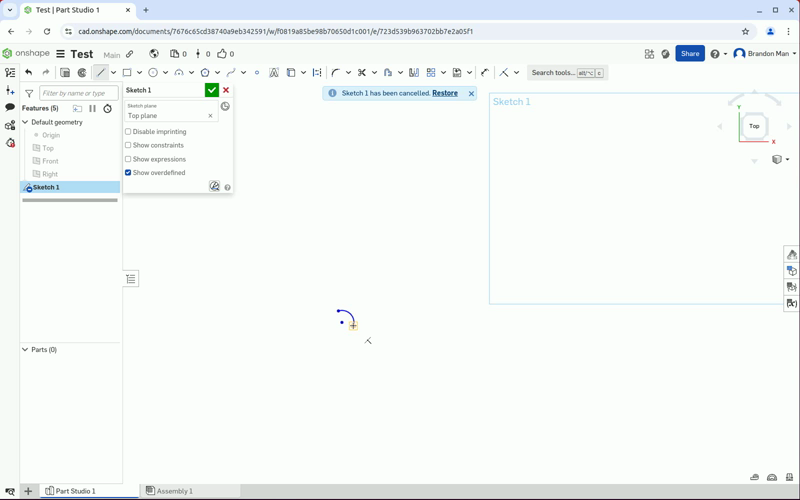
scroll(6)
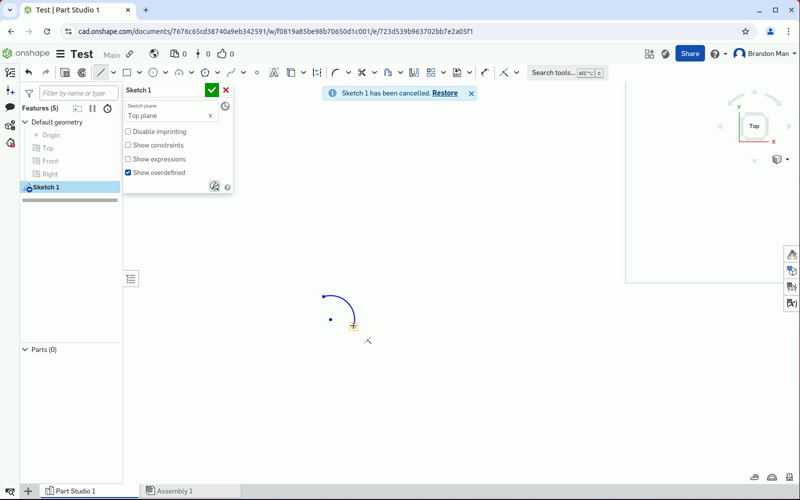
scroll(6)
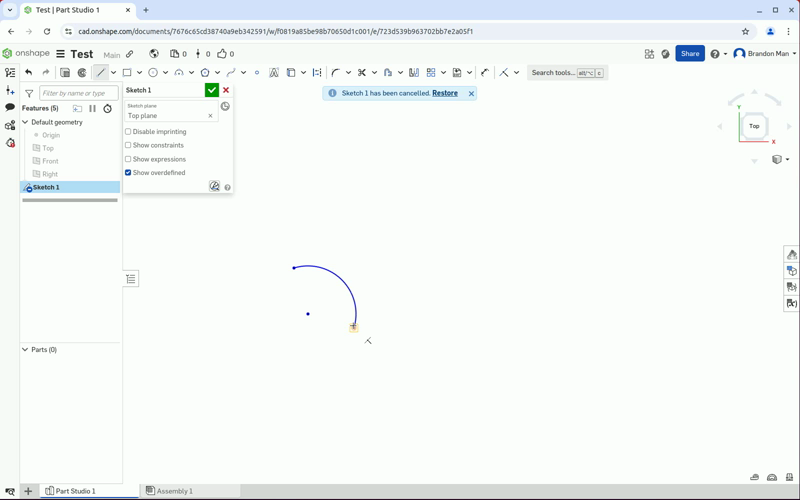
click(353, 325)
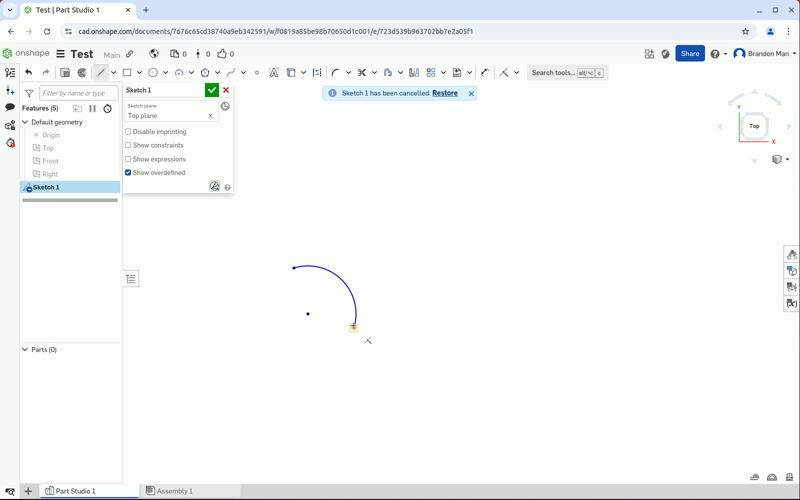
scroll(-6)
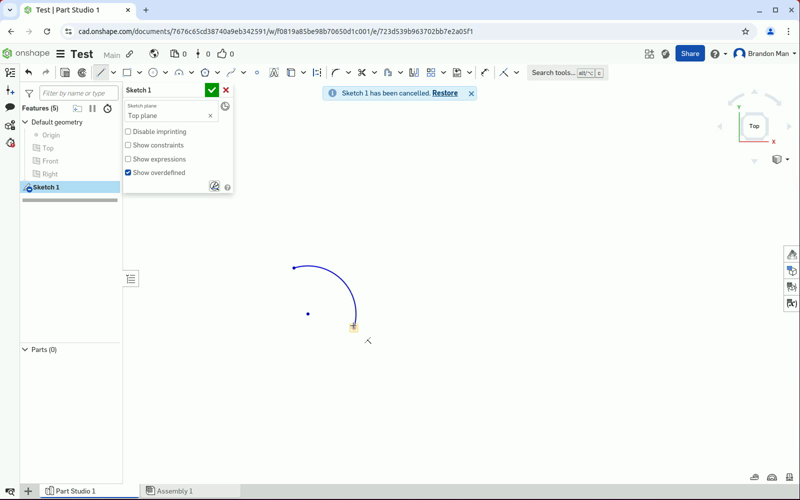
scroll(-6)
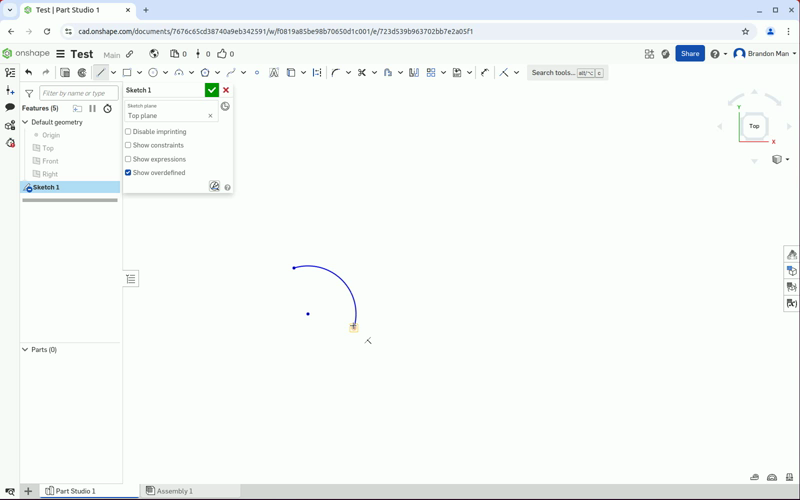
scroll(-6)
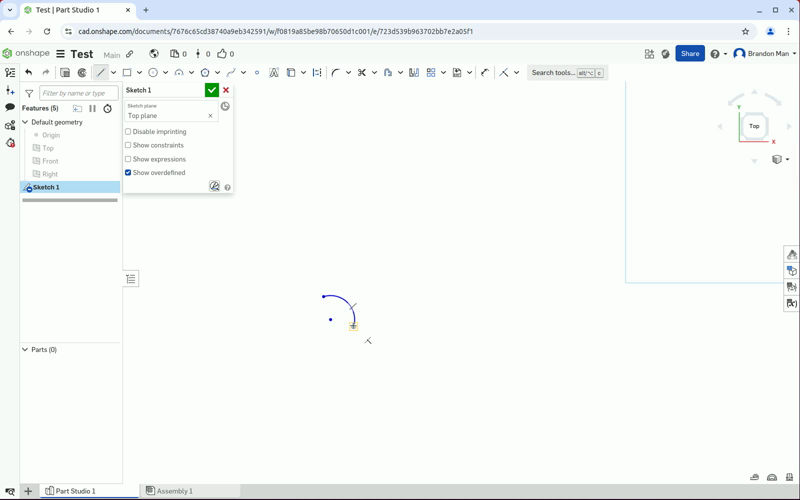
scroll(-6)
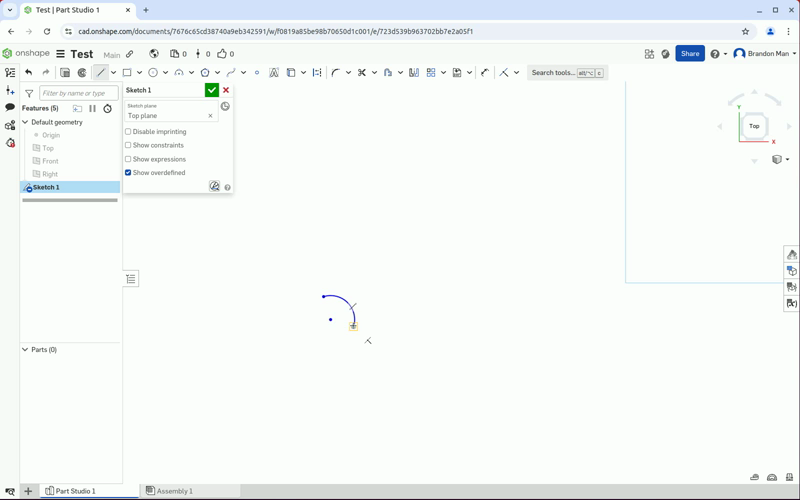
scroll(-6)
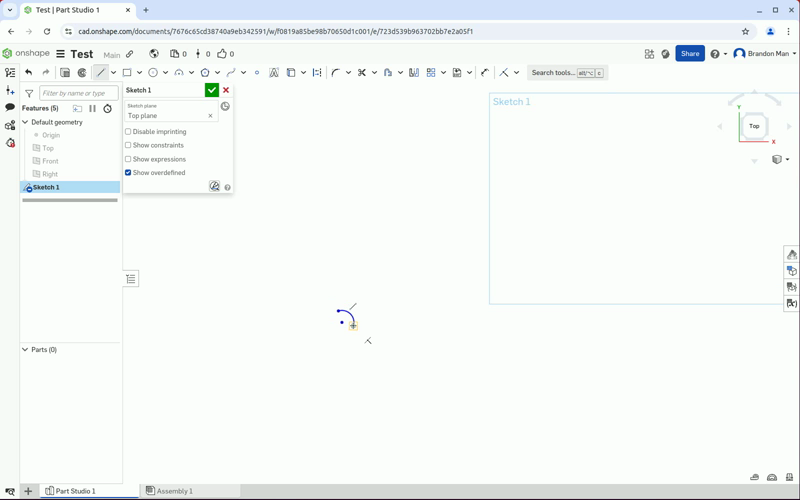
scroll(-6)
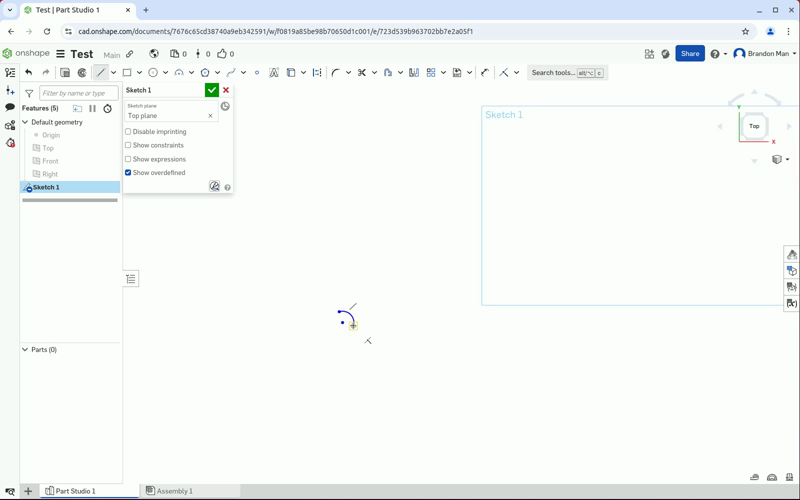
scroll(-6)
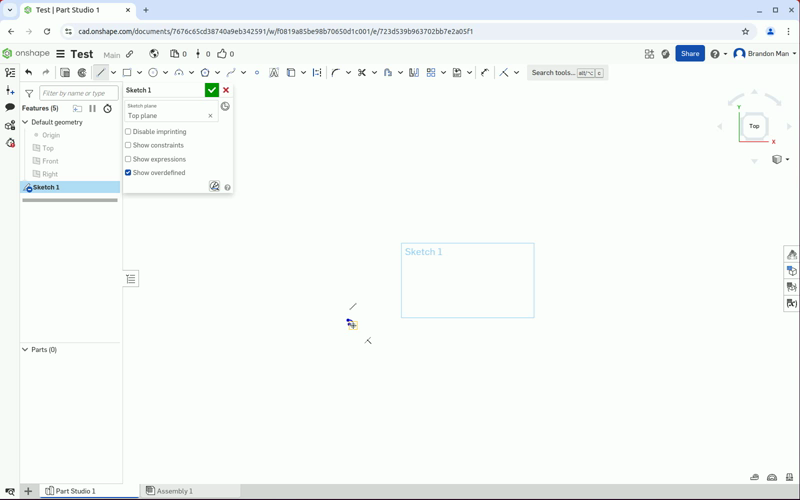
key_down(shift)
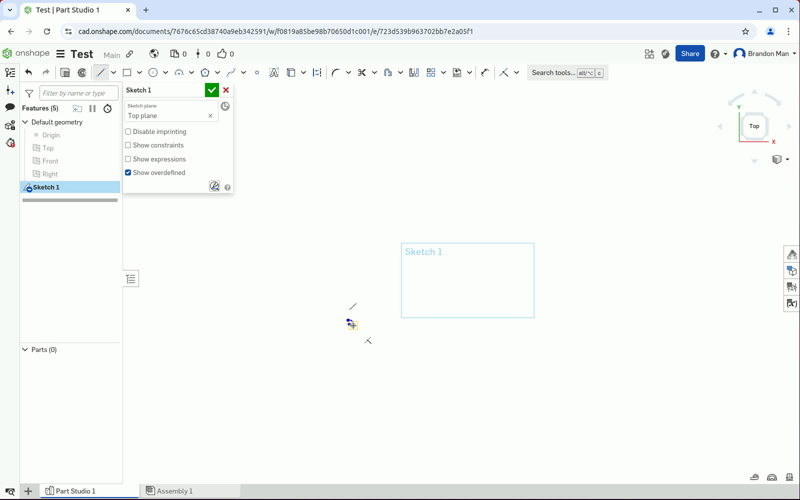
mouse_move(567, 325)
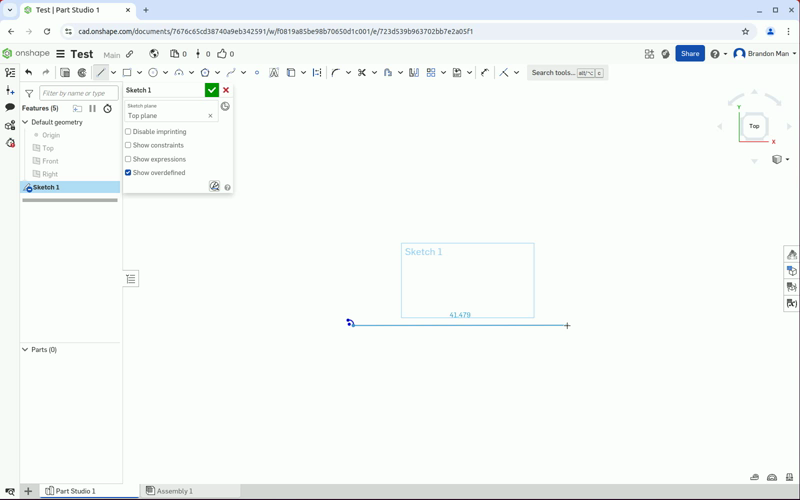
click(567, 325)
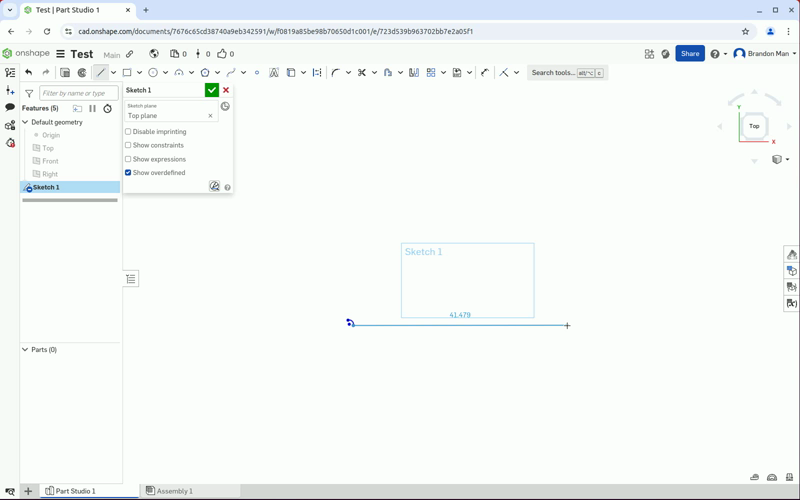
key_up(shift)
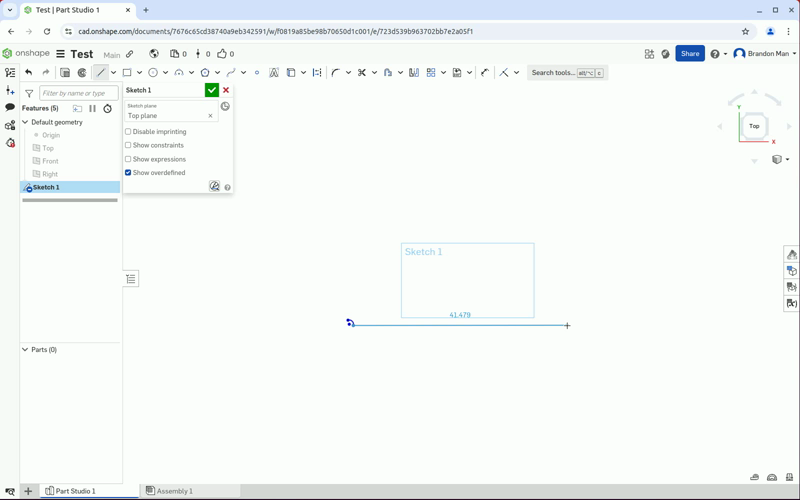
key(esc)
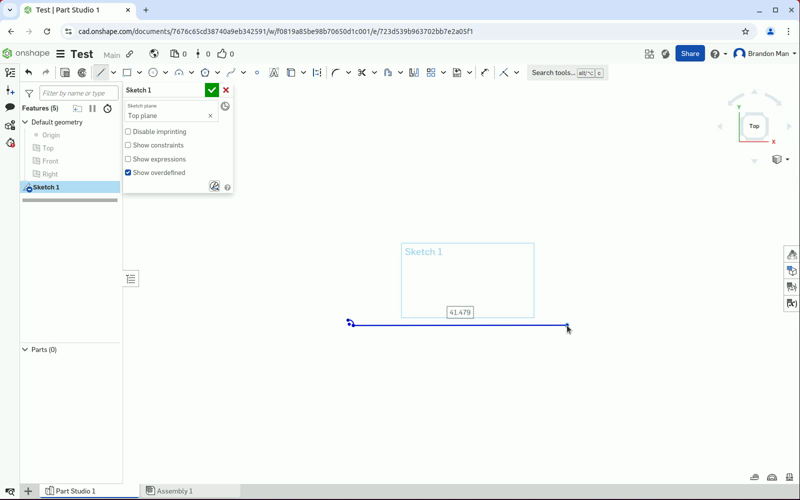
key(a)
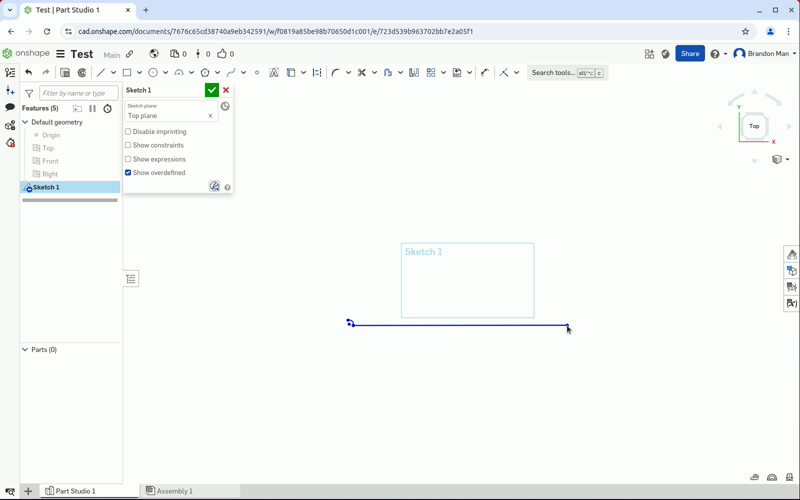
mouse_move(567, 325)
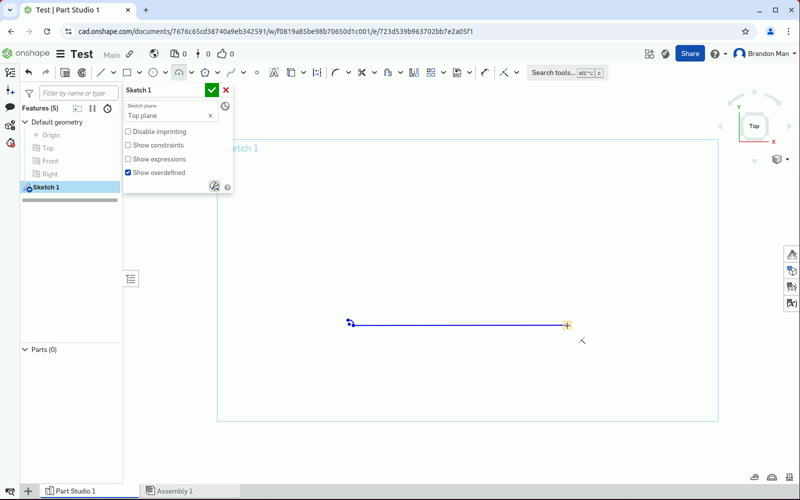
click(567, 325)
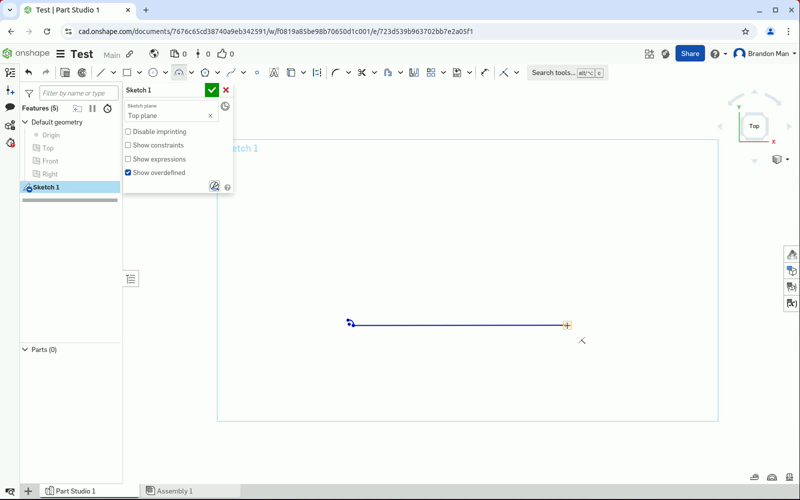
key_down(shift)
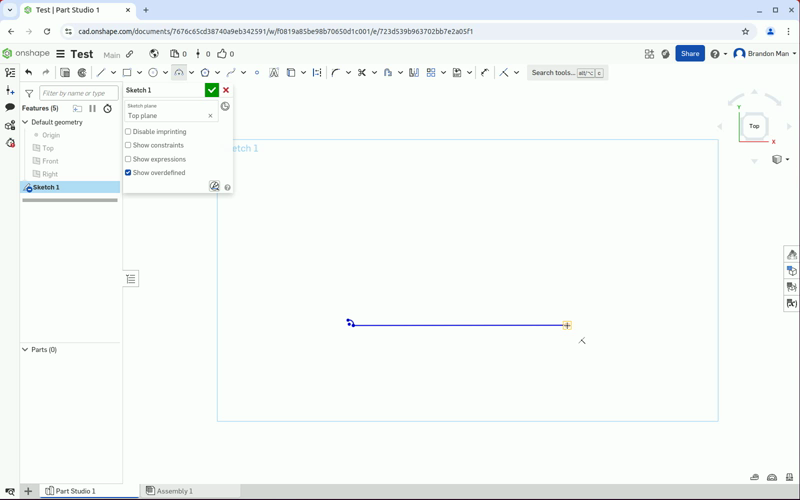
mouse_move(572, 320)
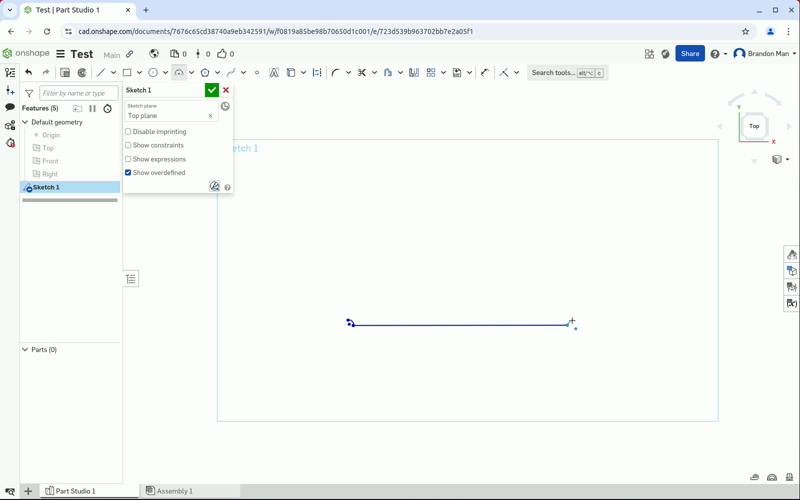
scroll(6)
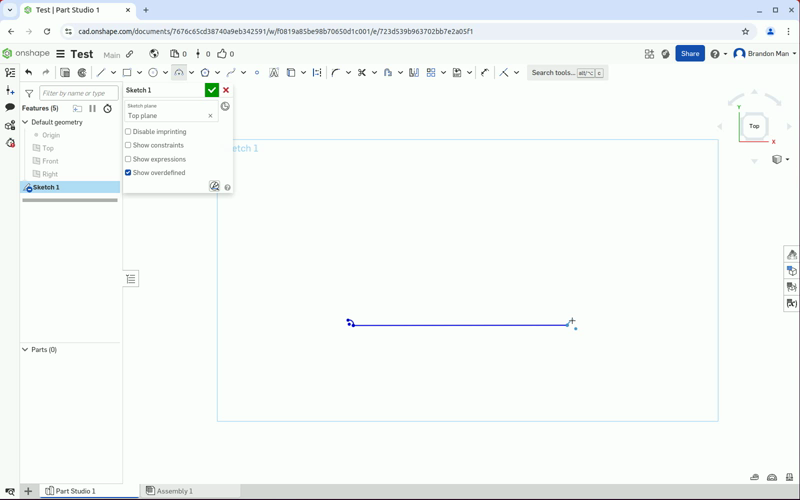
scroll(6)
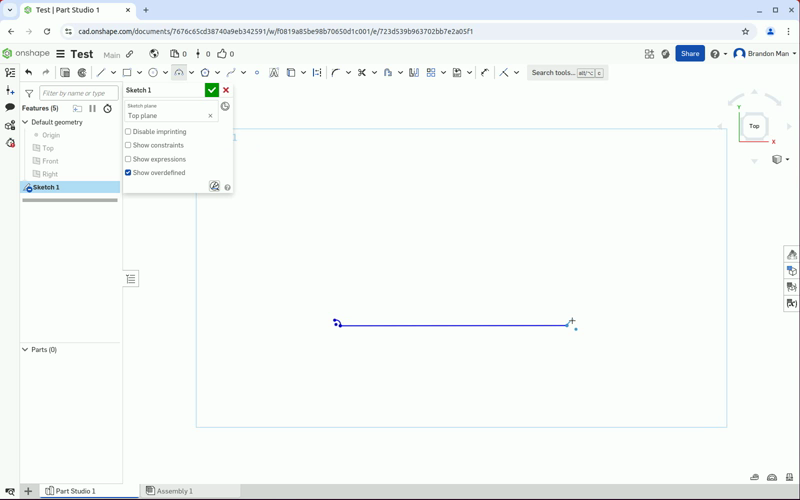
scroll(6)
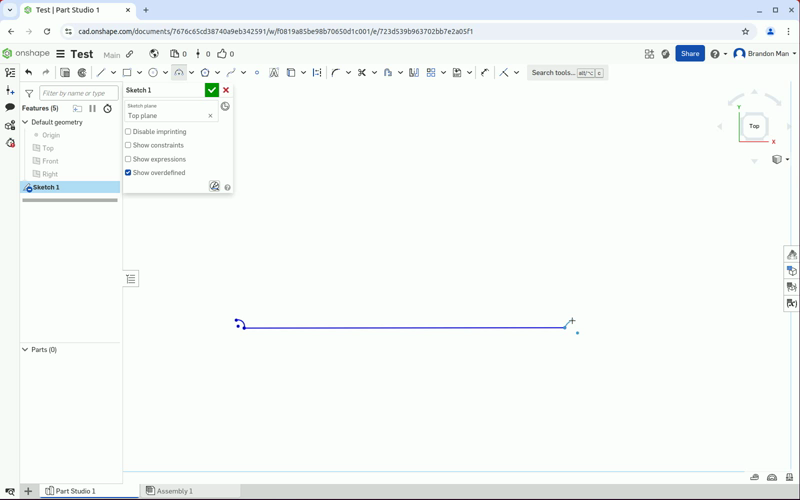
scroll(6)
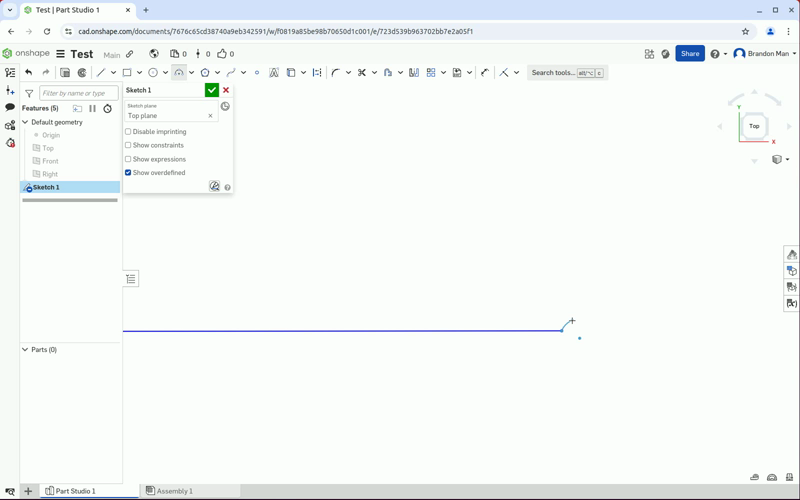
scroll(6)
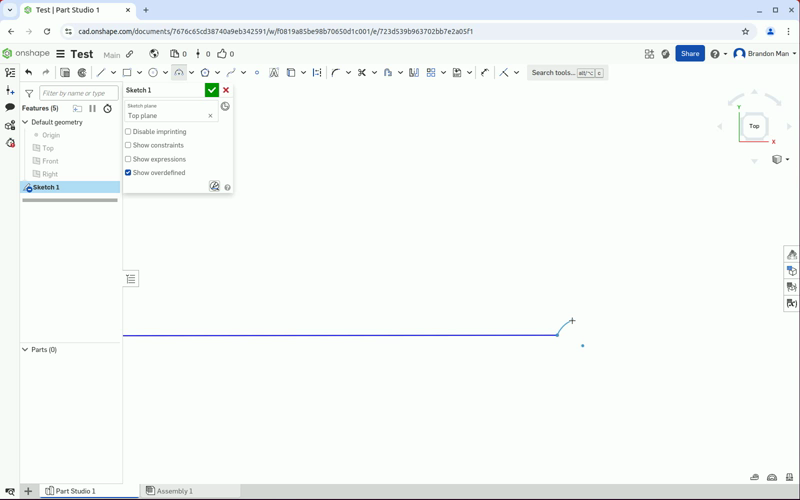
scroll(6)
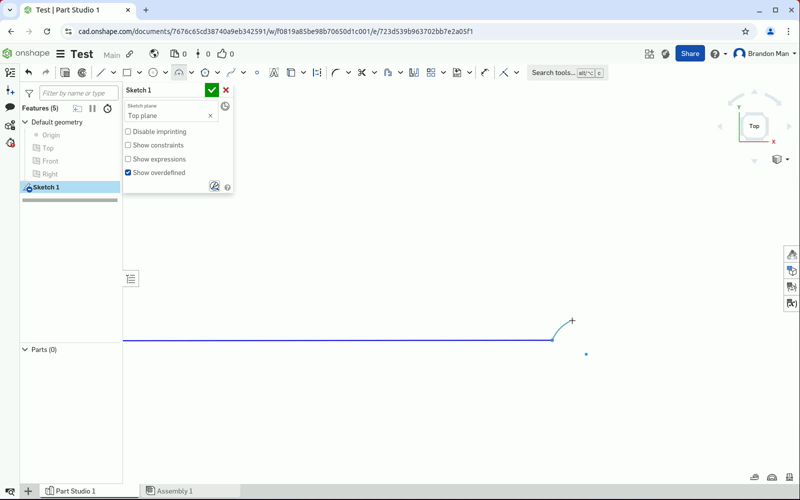
scroll(6)
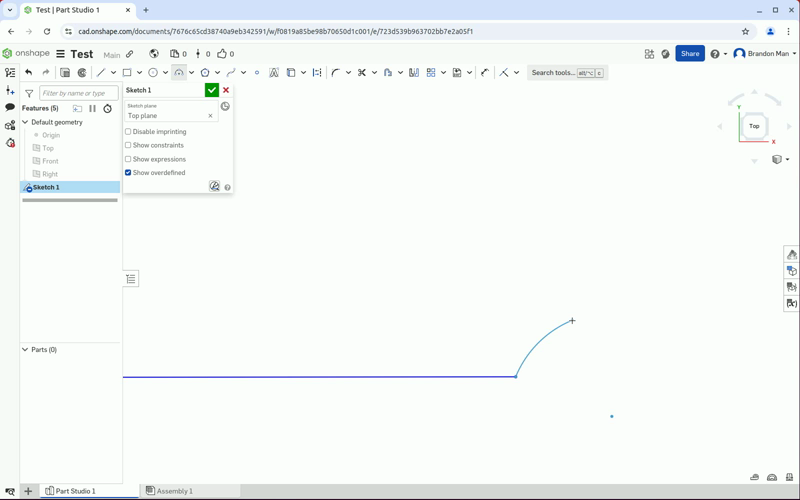
click(572, 320)
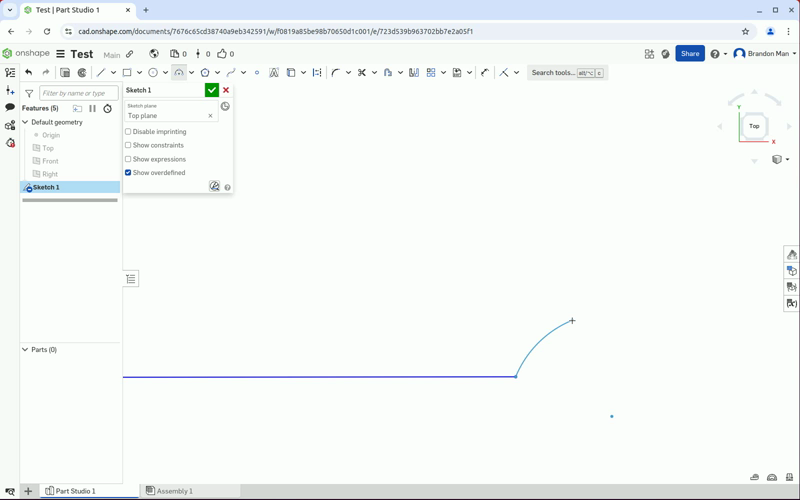
scroll(-6)
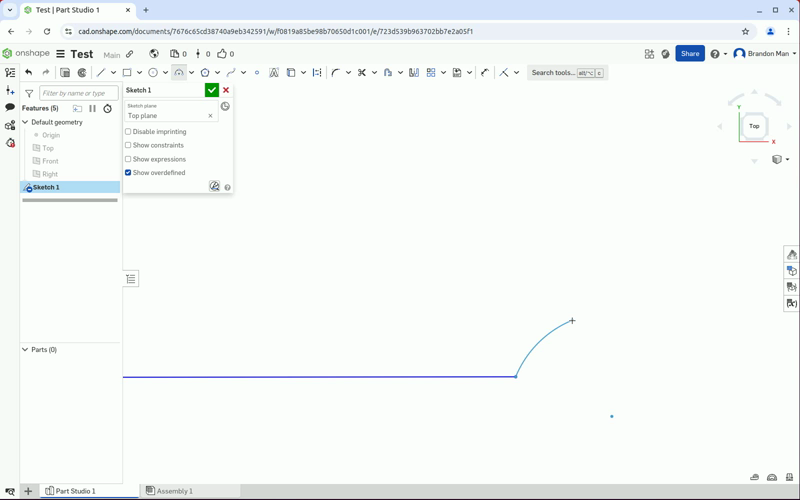
scroll(-6)
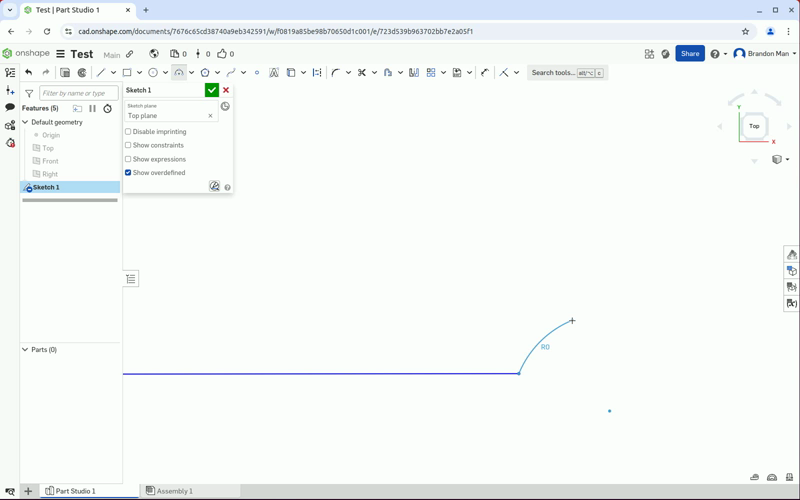
scroll(-6)
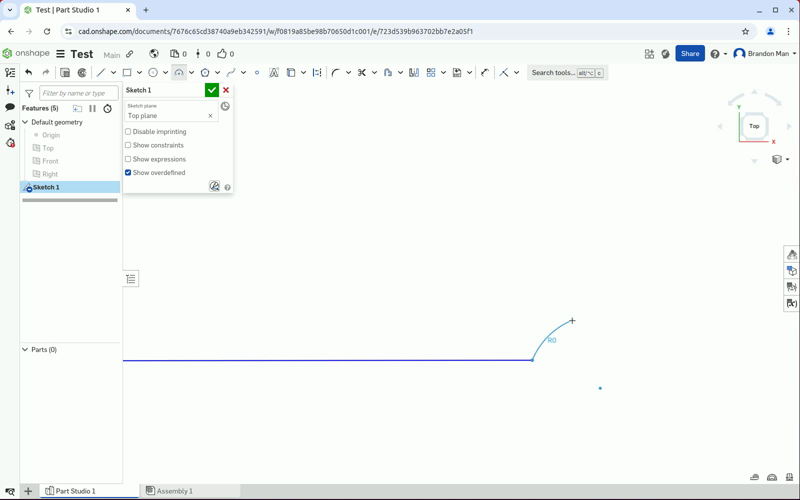
scroll(-6)
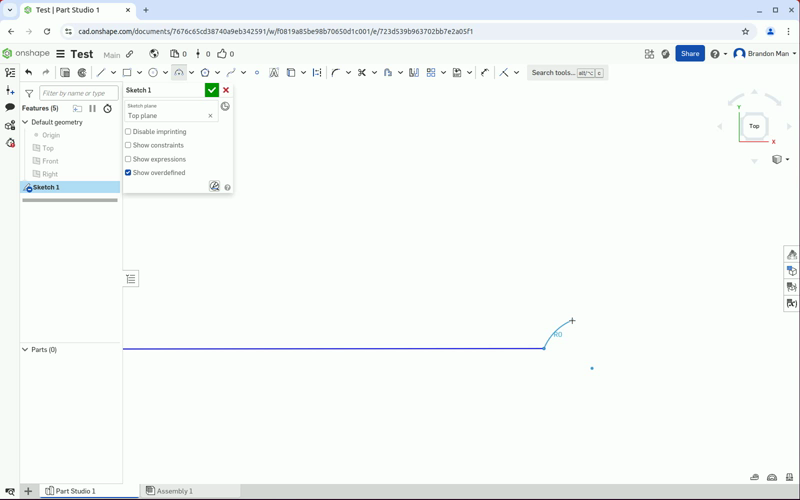
scroll(-6)
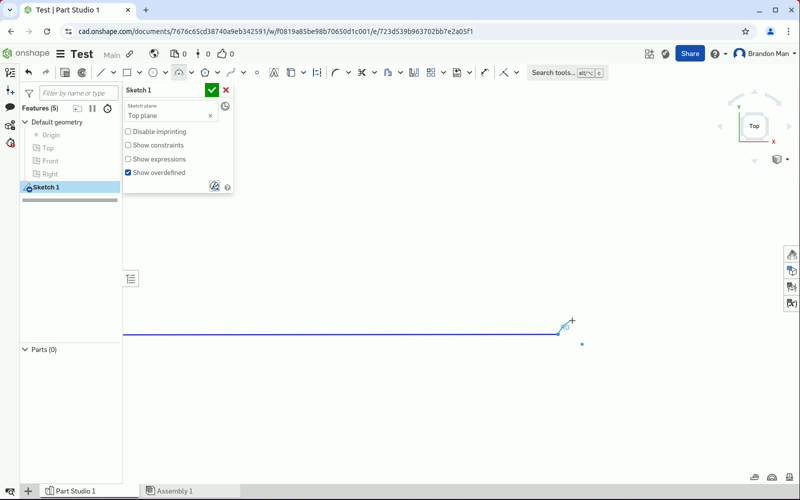
scroll(-6)
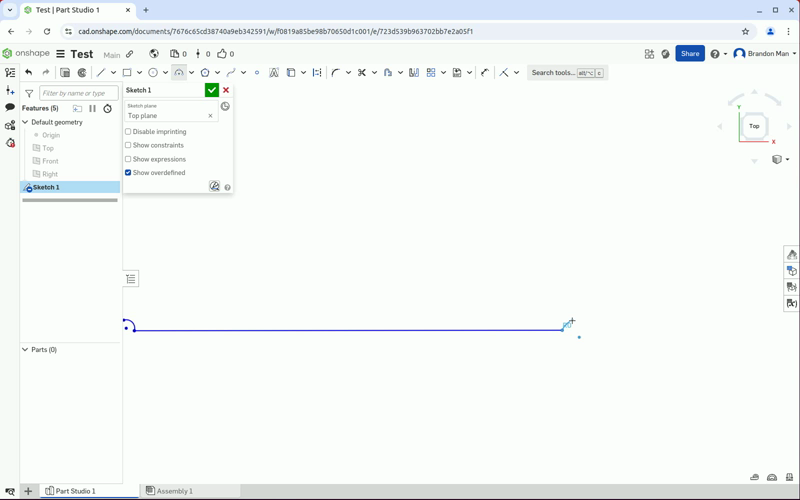
scroll(-6)
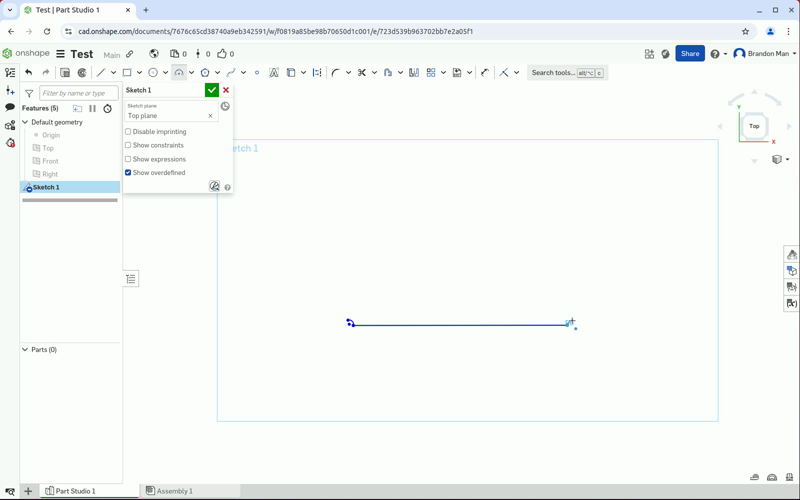
mouse_move(567, 321)
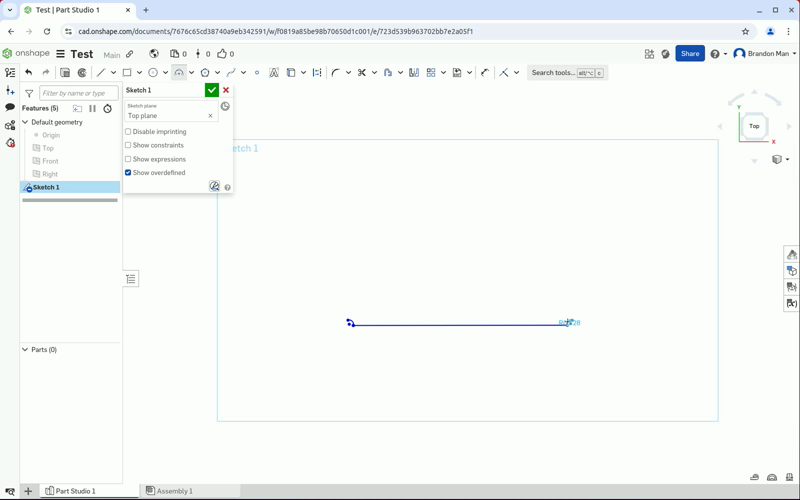
scroll(6)
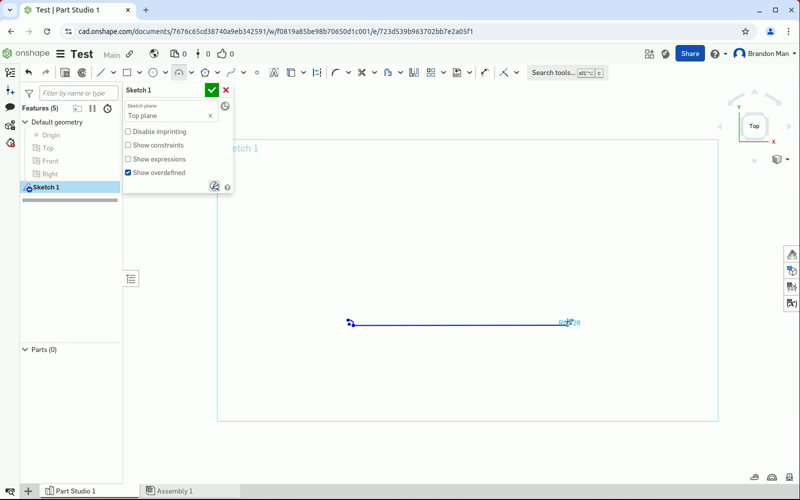
scroll(6)
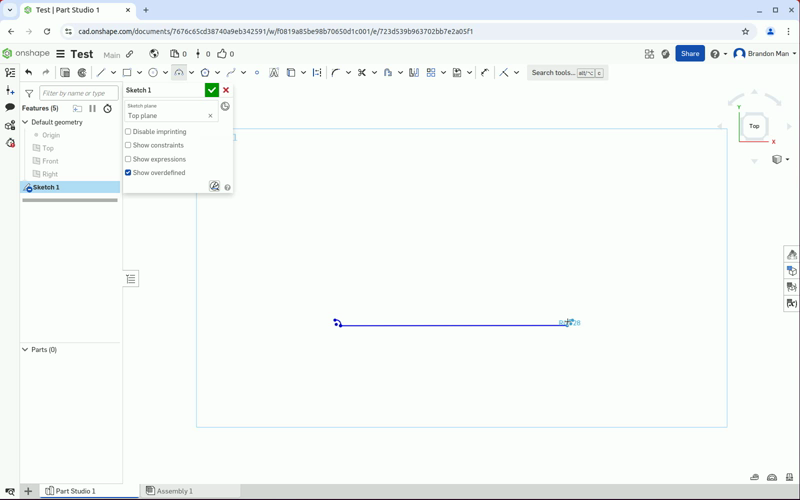
scroll(6)
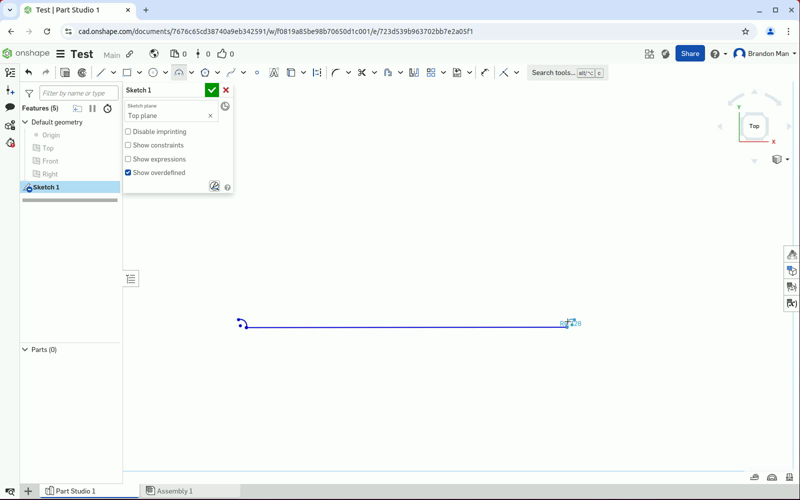
scroll(6)
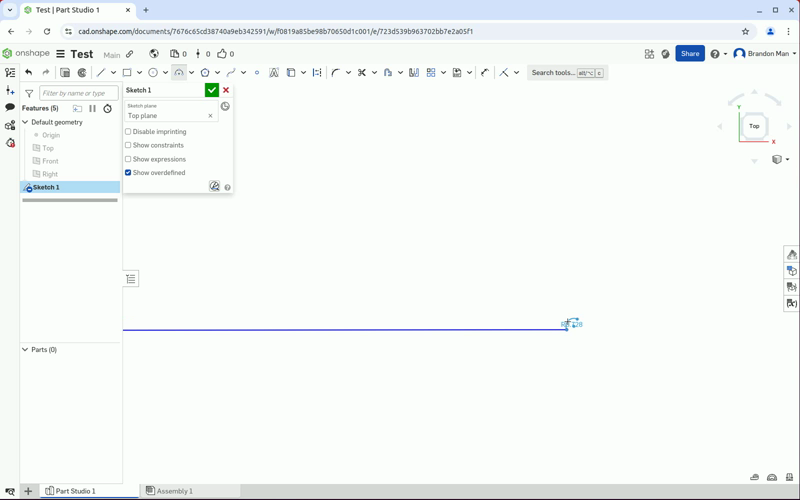
scroll(6)
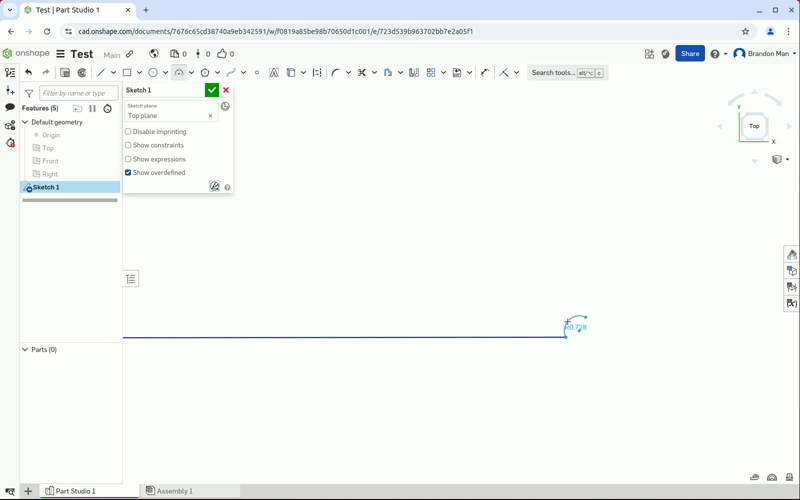
scroll(6)
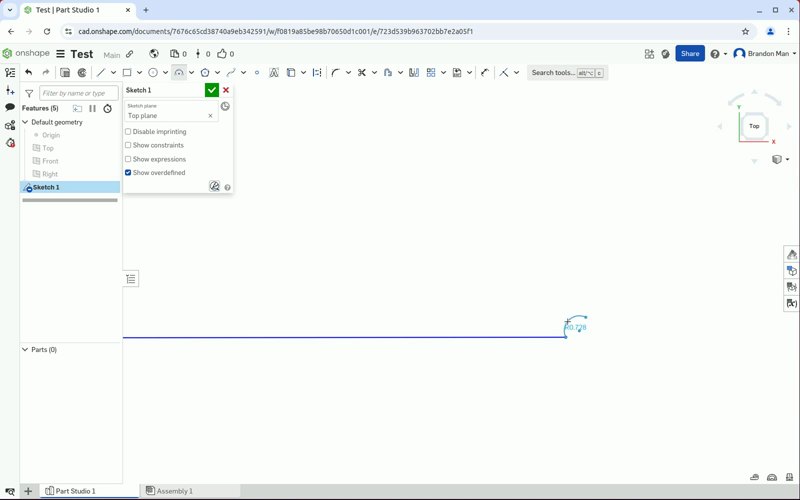
scroll(6)
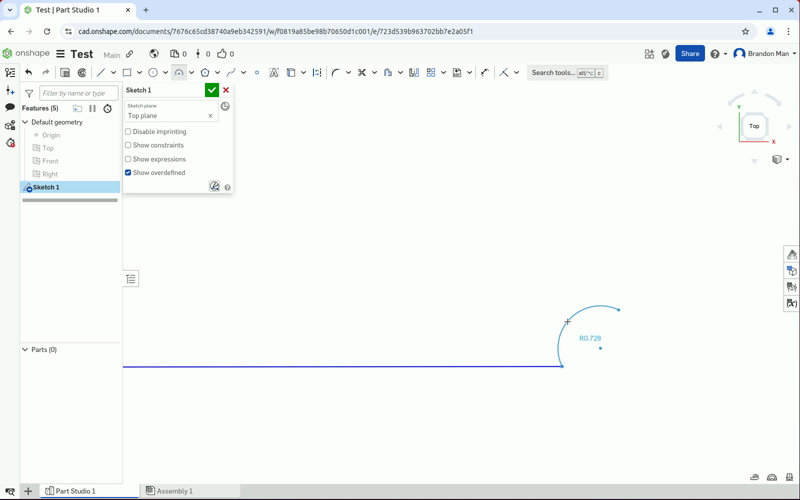
click(567, 321)
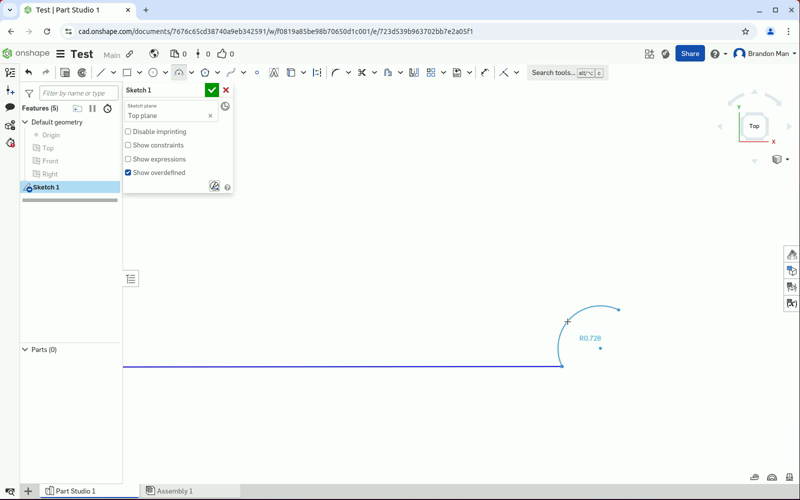
scroll(-6)
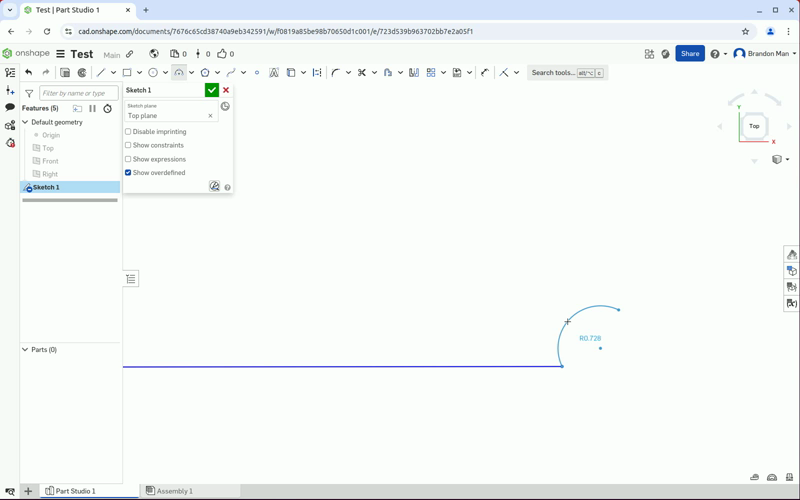
scroll(-6)
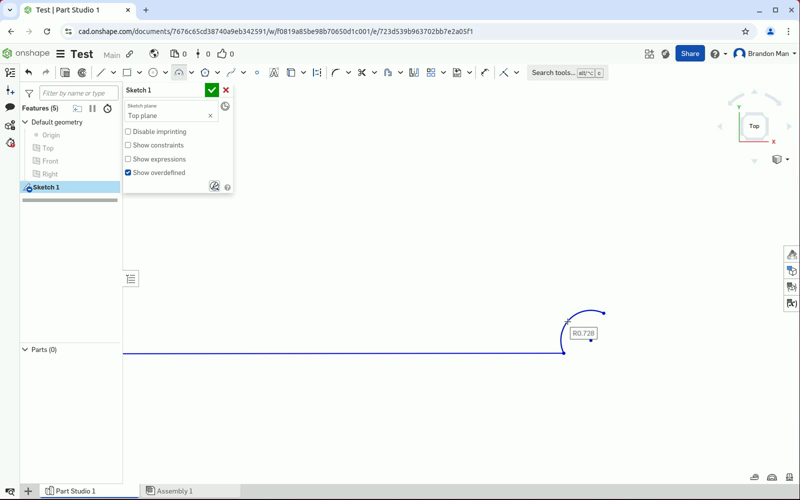
scroll(-6)
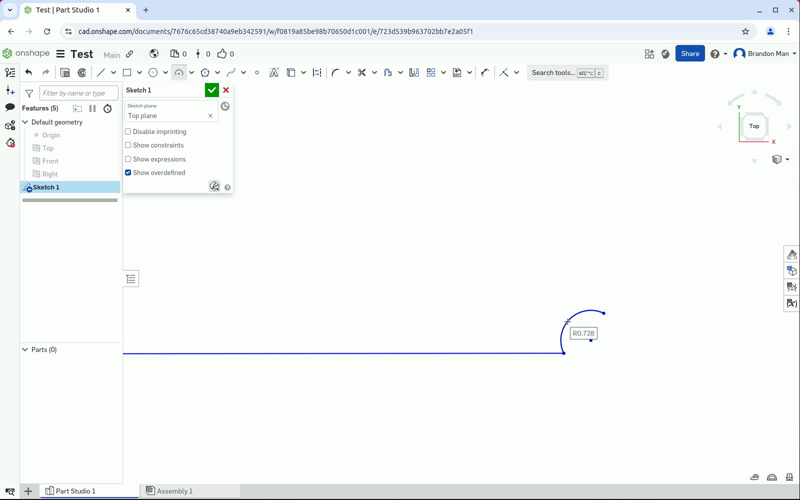
scroll(-6)
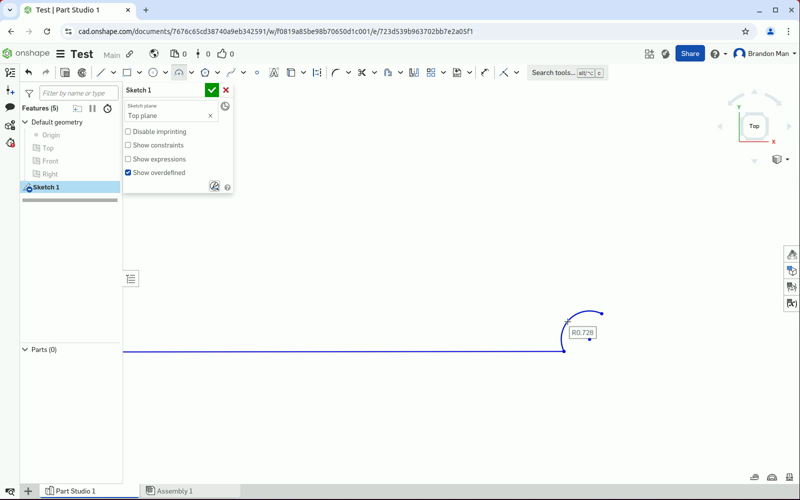
scroll(-6)
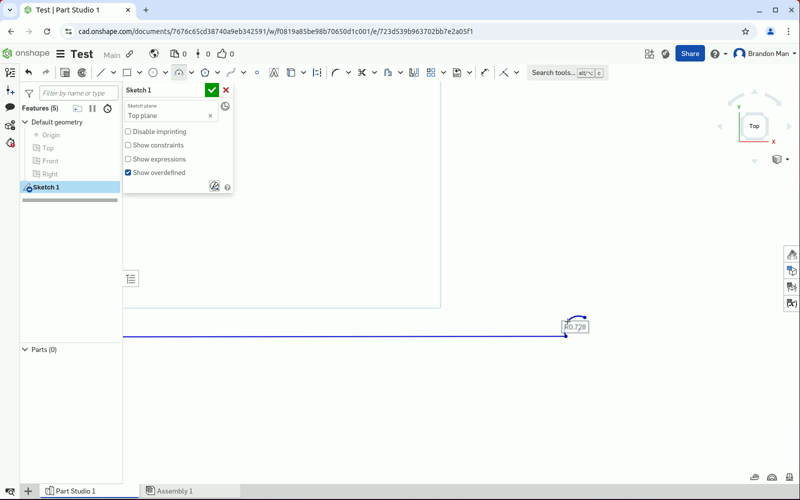
scroll(-6)
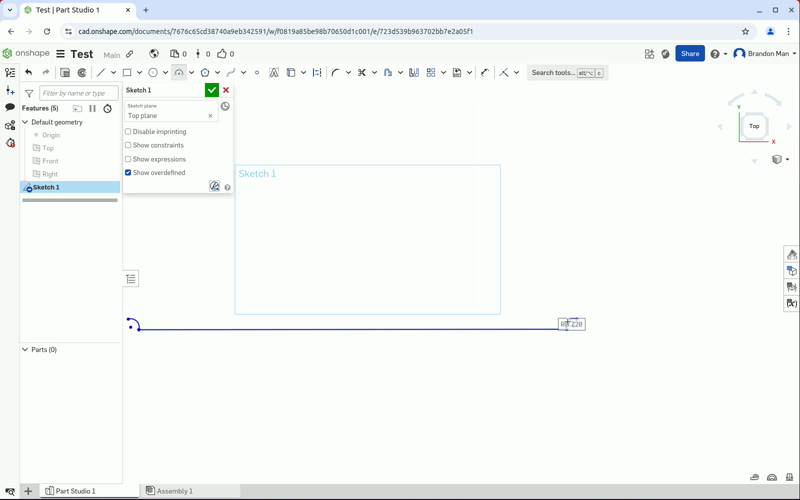
scroll(-6)
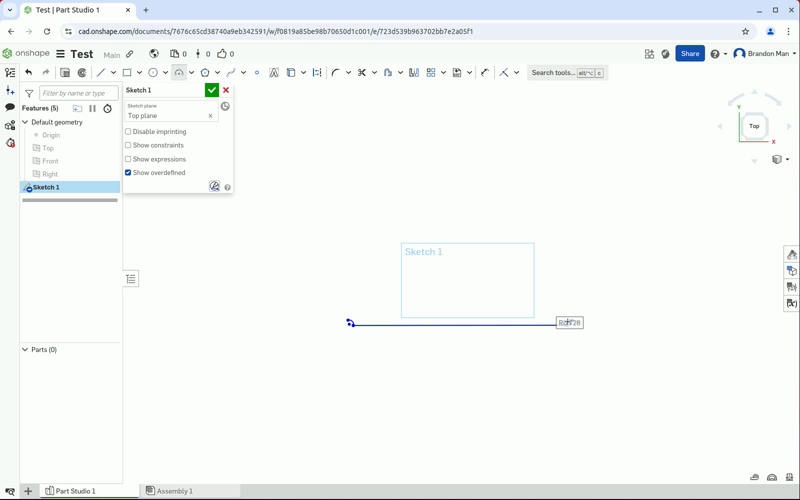
key_up(shift)
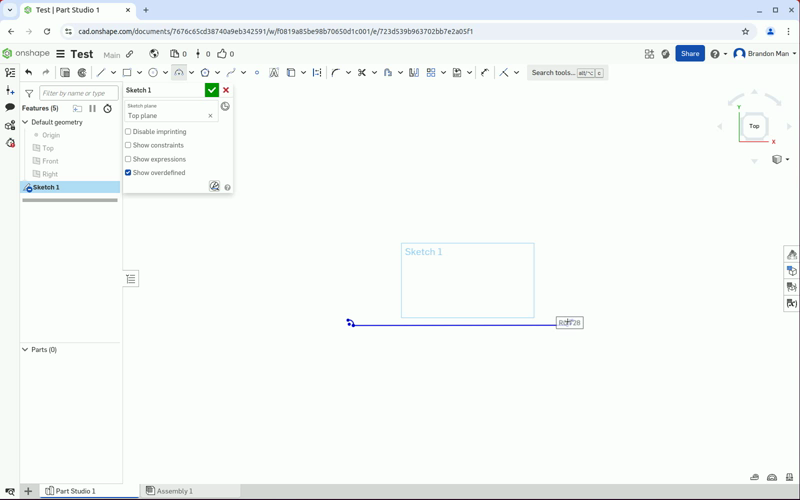
key(esc)
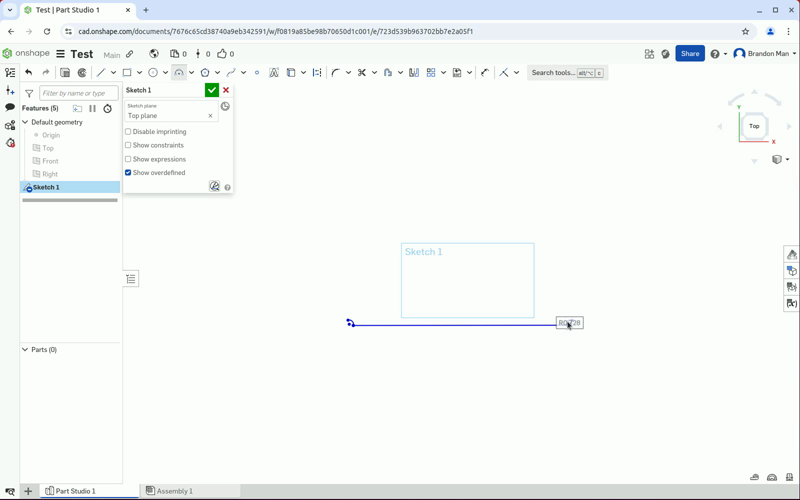
key(l)
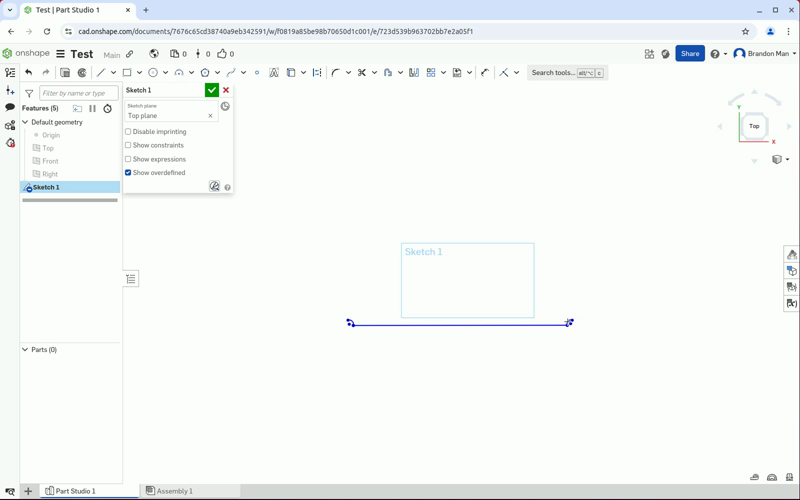
mouse_move(572, 320)
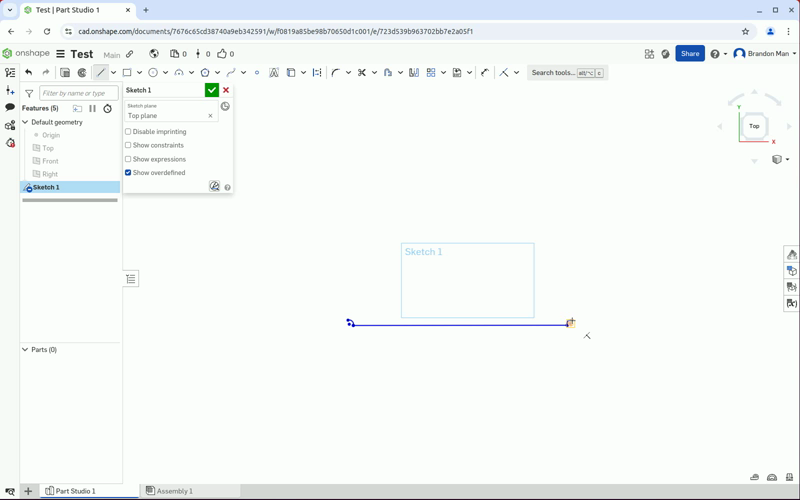
scroll(6)
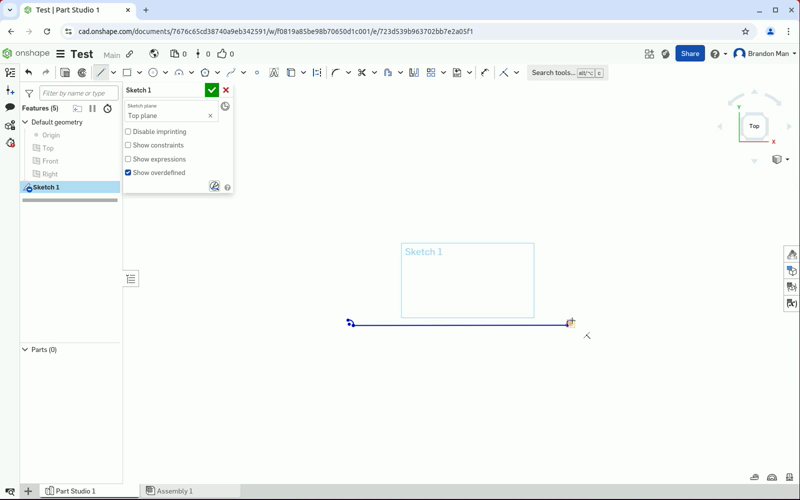
scroll(6)
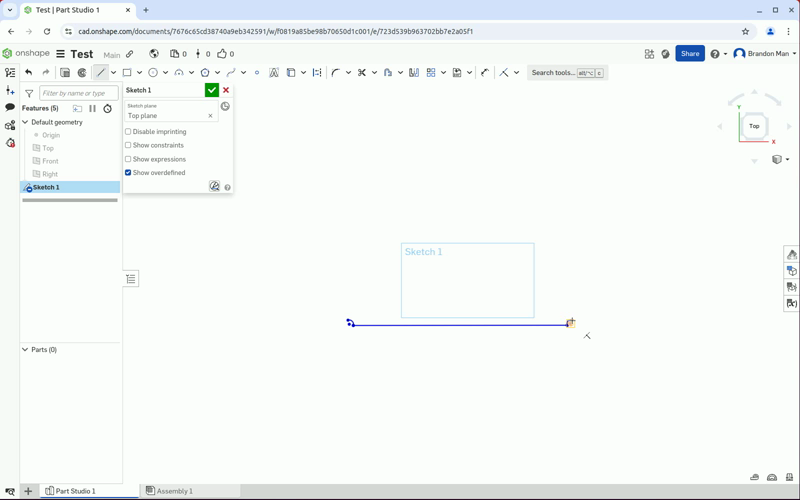
scroll(6)
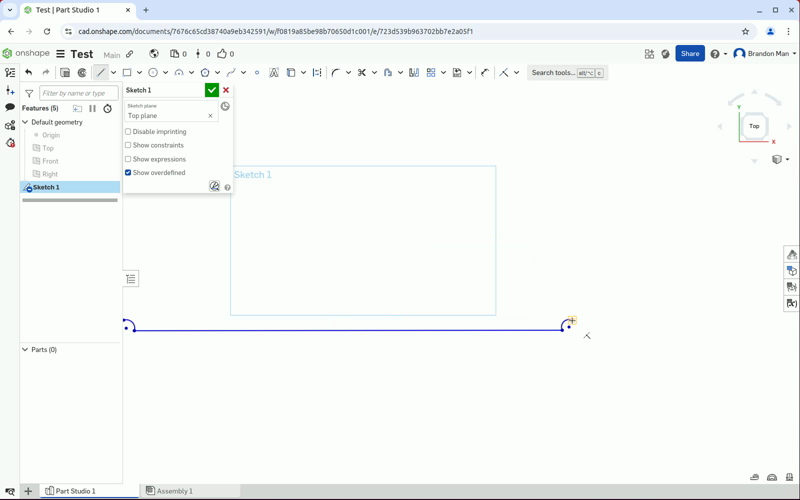
scroll(6)
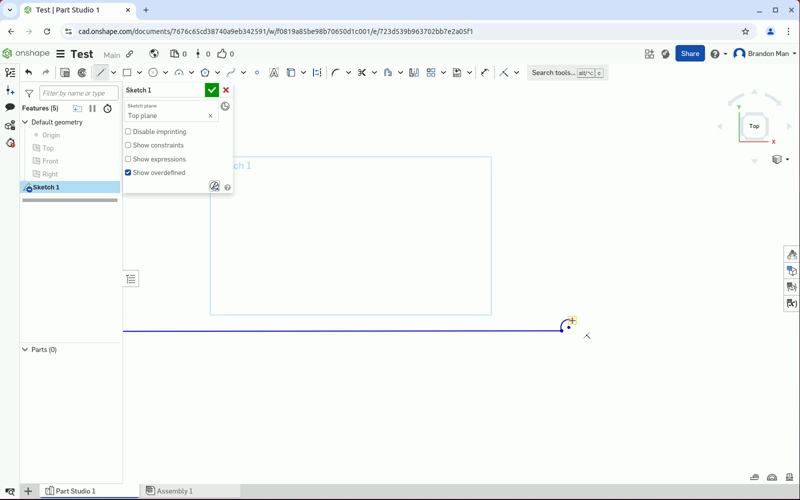
scroll(6)
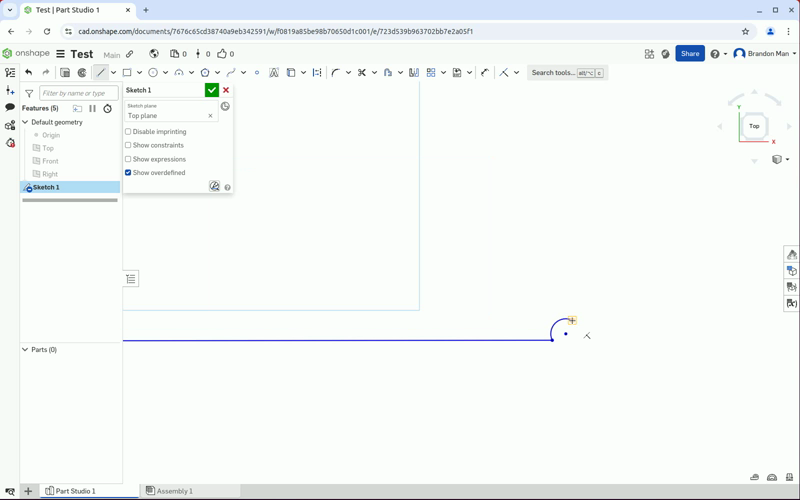
scroll(6)
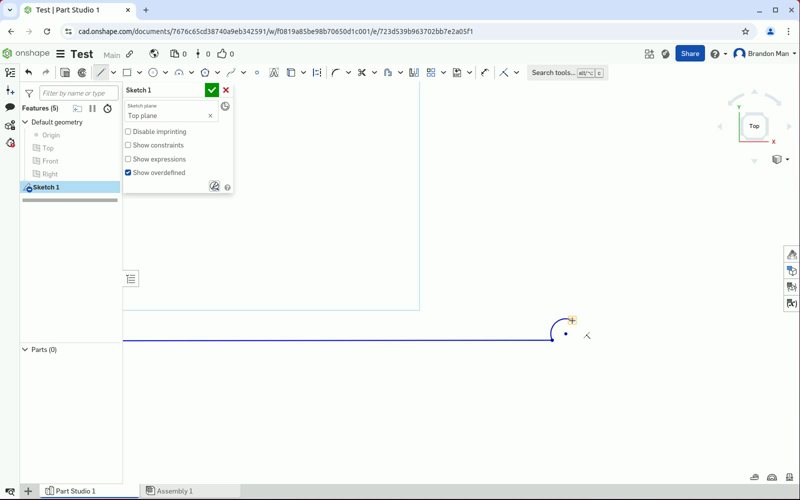
scroll(6)
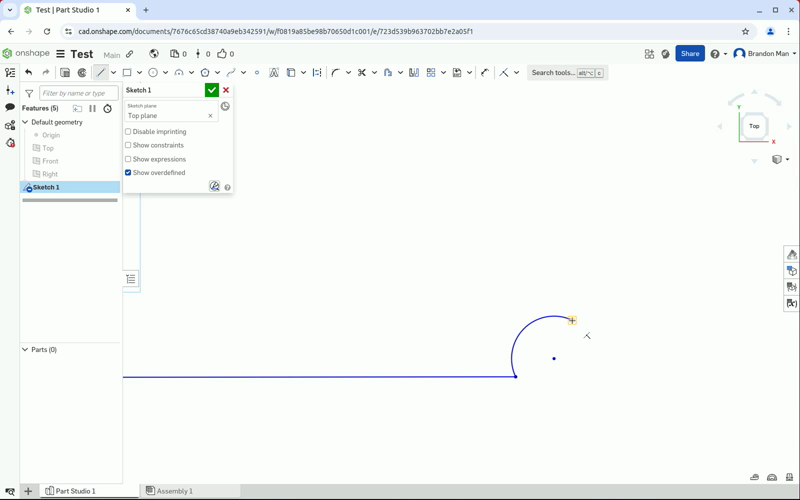
click(572, 320)
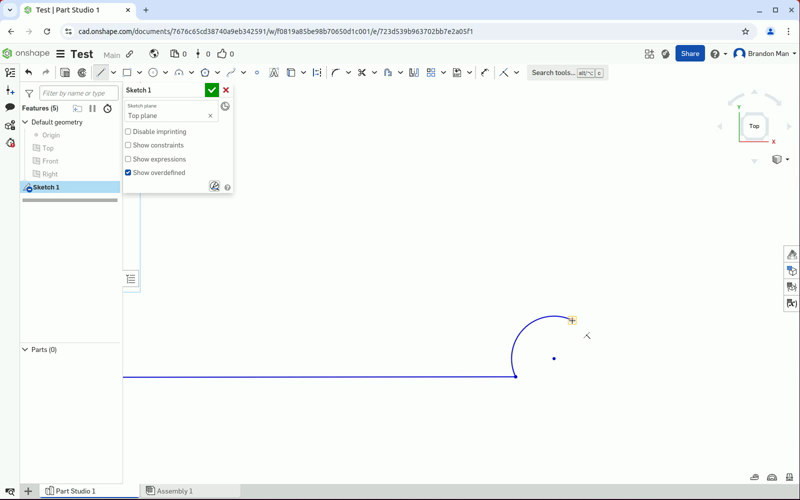
scroll(-6)
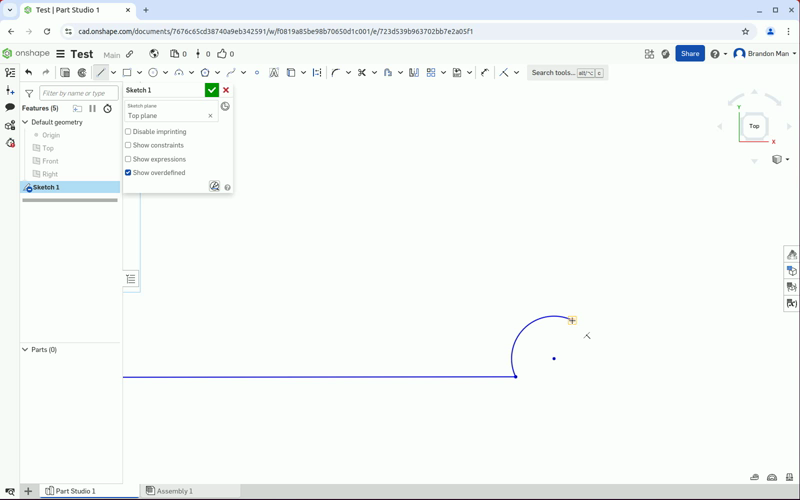
scroll(-6)
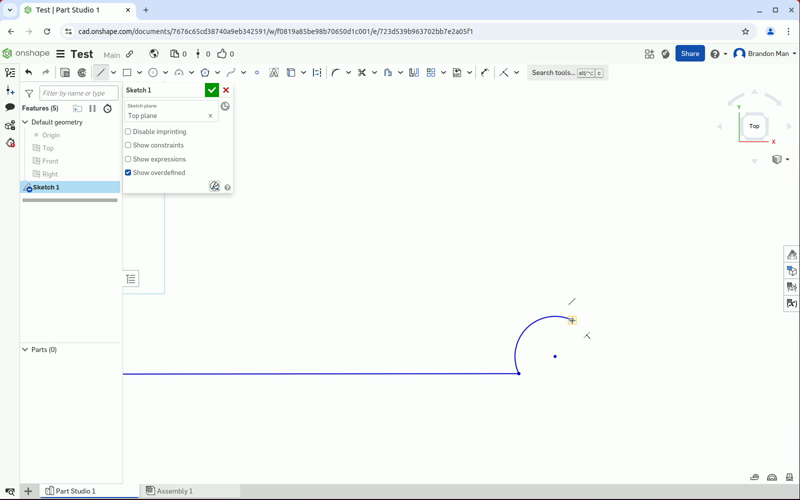
scroll(-6)
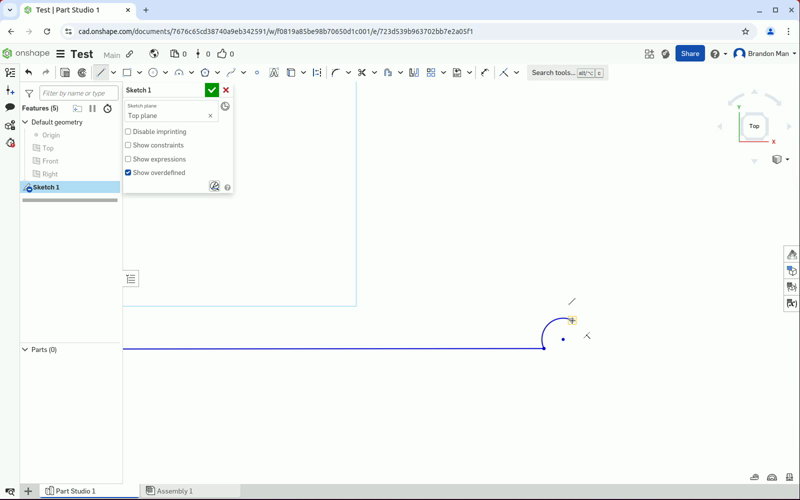
scroll(-6)
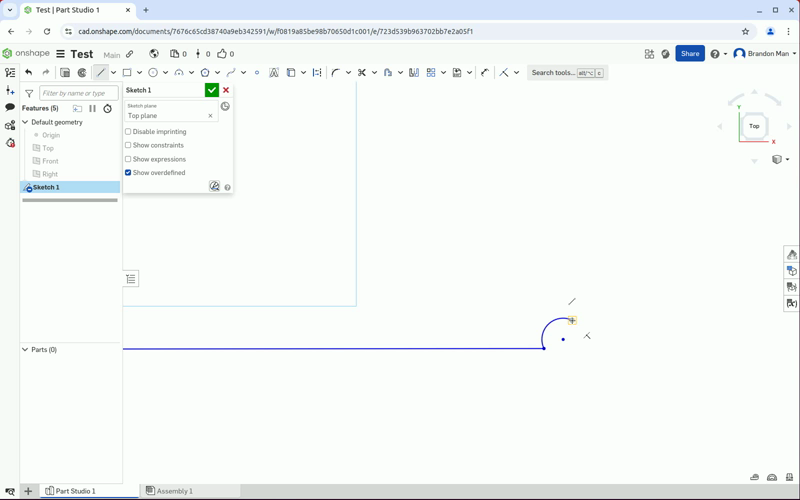
scroll(-6)
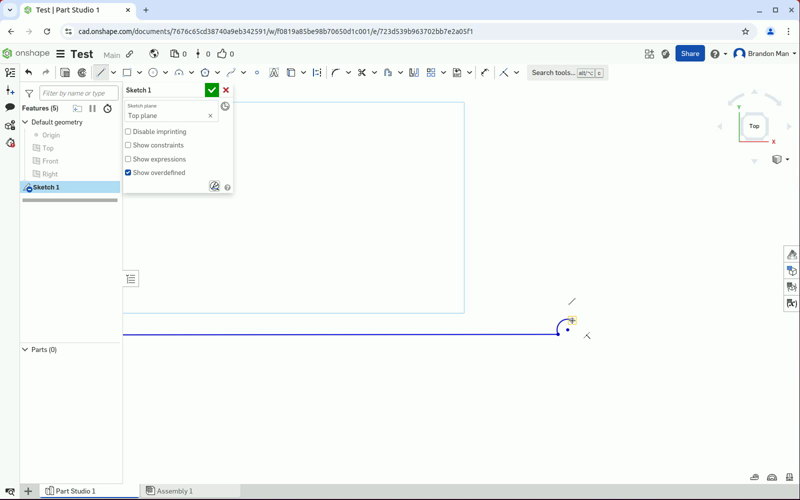
scroll(-6)
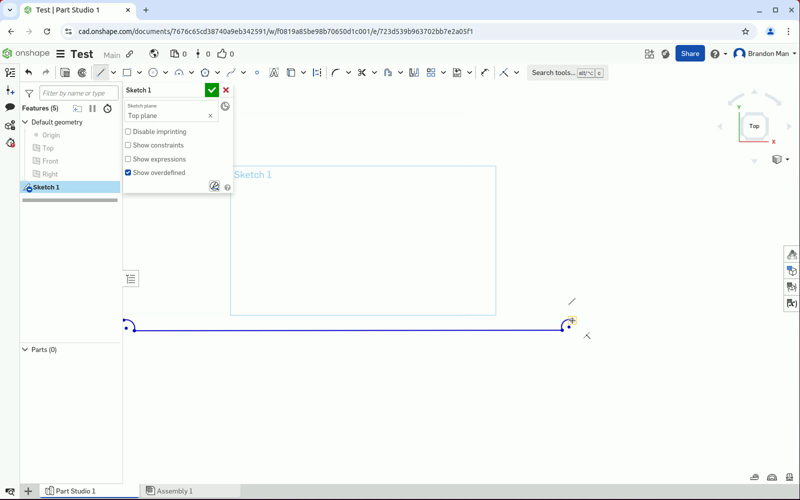
scroll(-6)
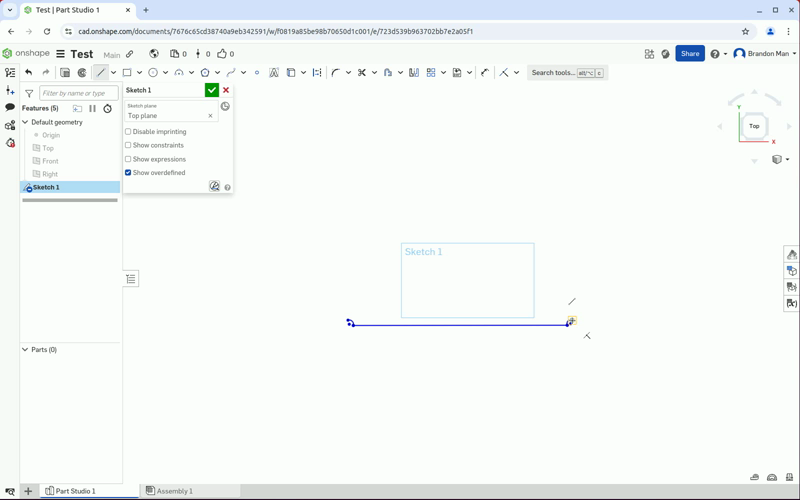
key_down(shift)
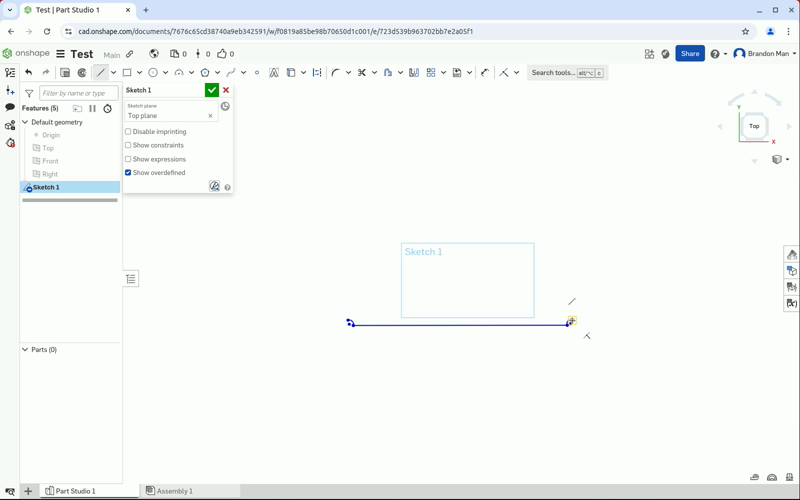
mouse_move(572, 247)
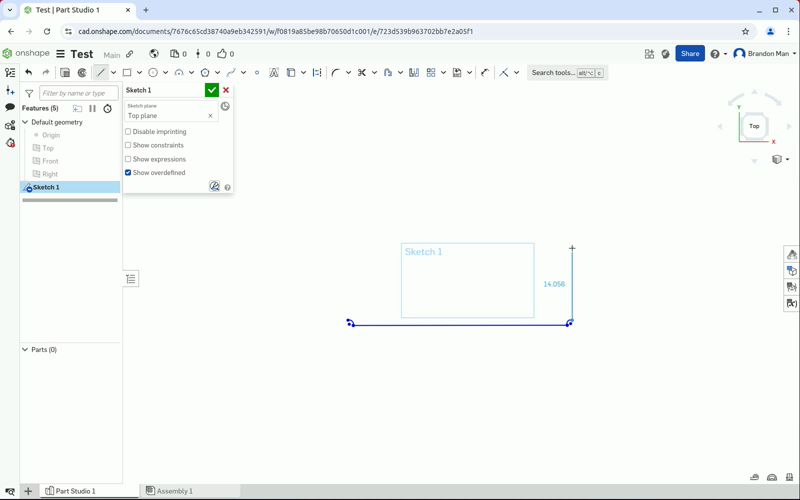
click(572, 247)
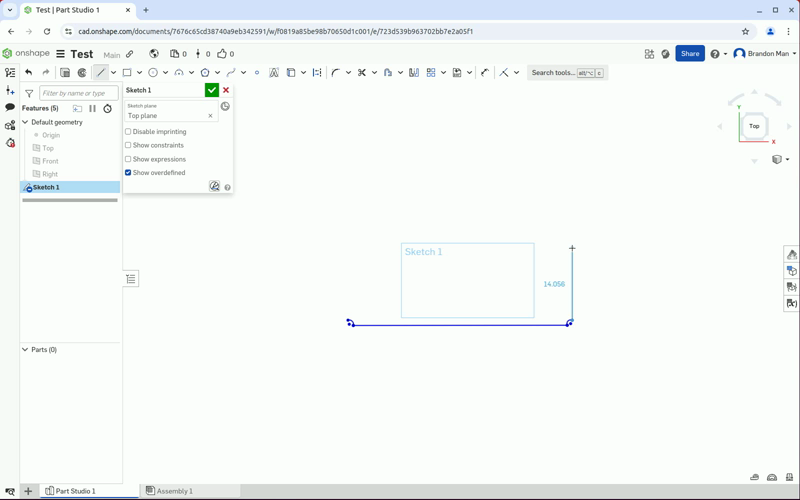
key_up(shift)
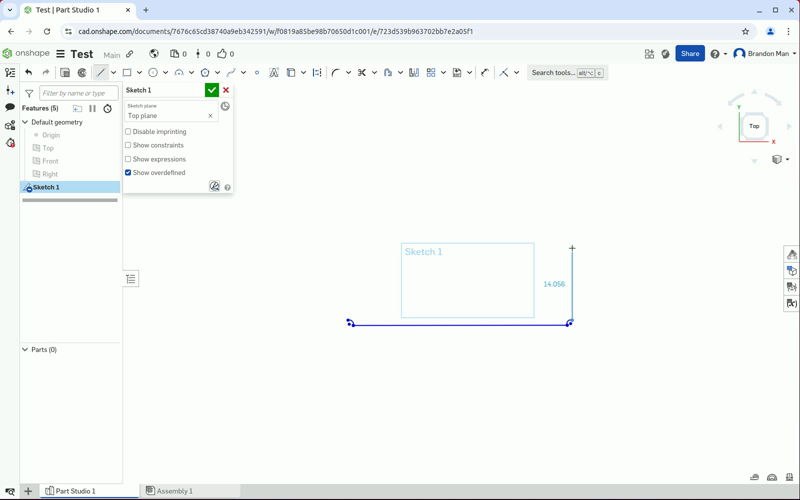
key(esc)
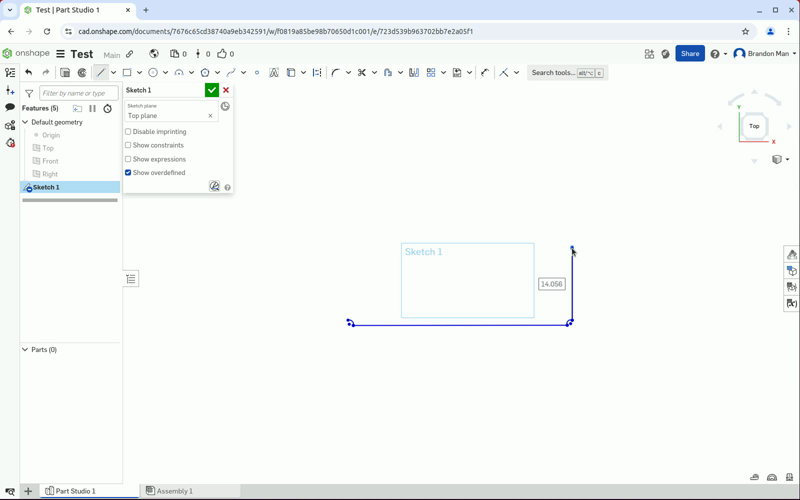
key(a)
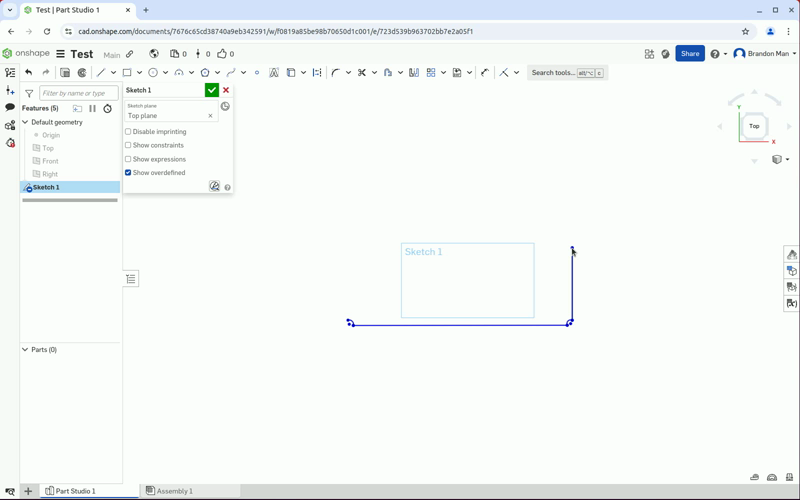
mouse_move(572, 247)
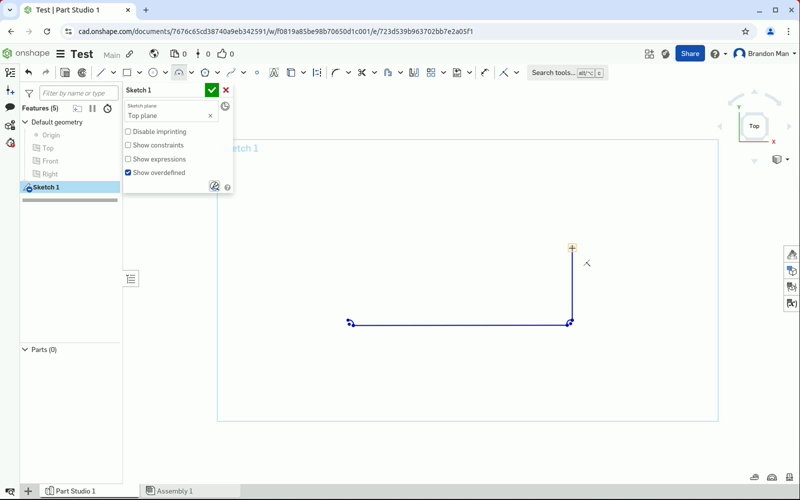
click(572, 247)
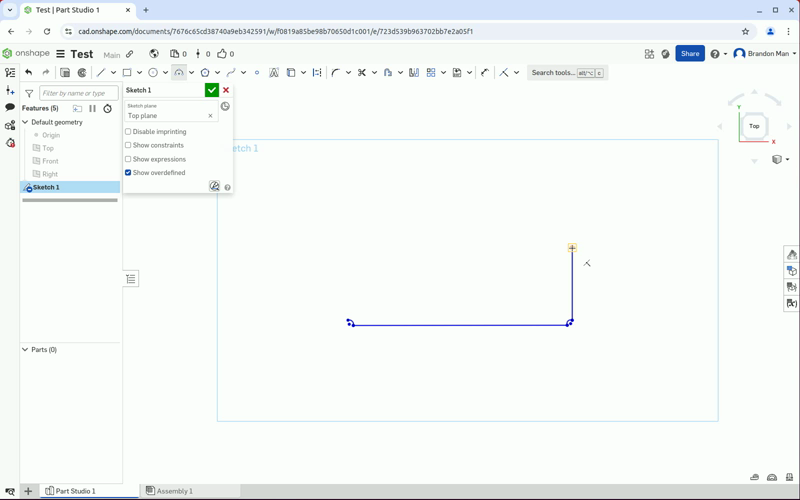
key_down(shift)
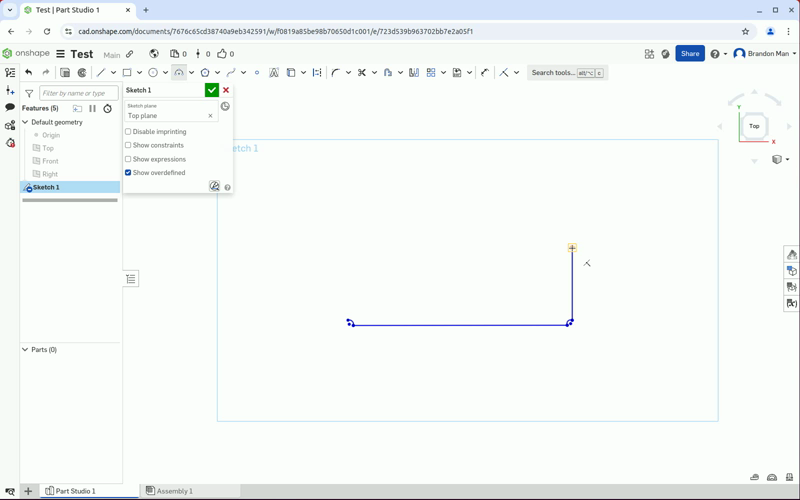
mouse_move(567, 242)
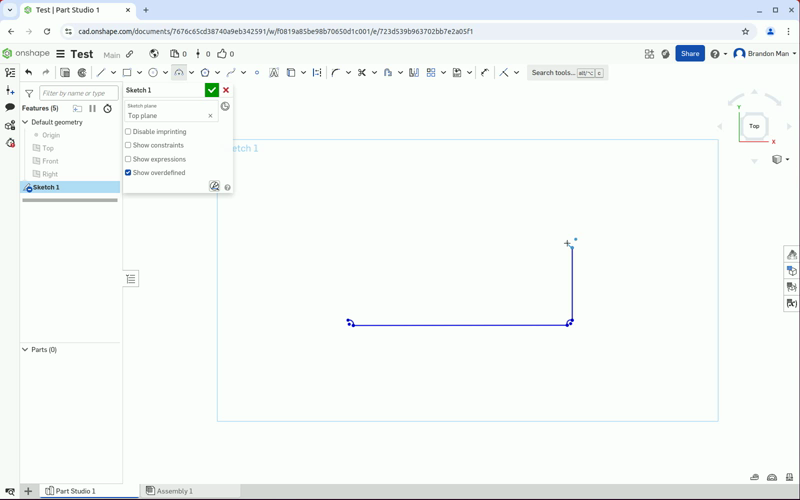
scroll(6)
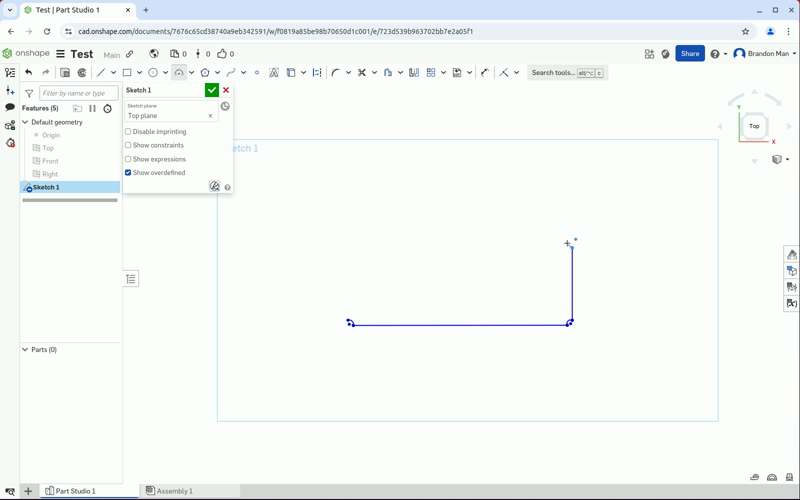
scroll(6)
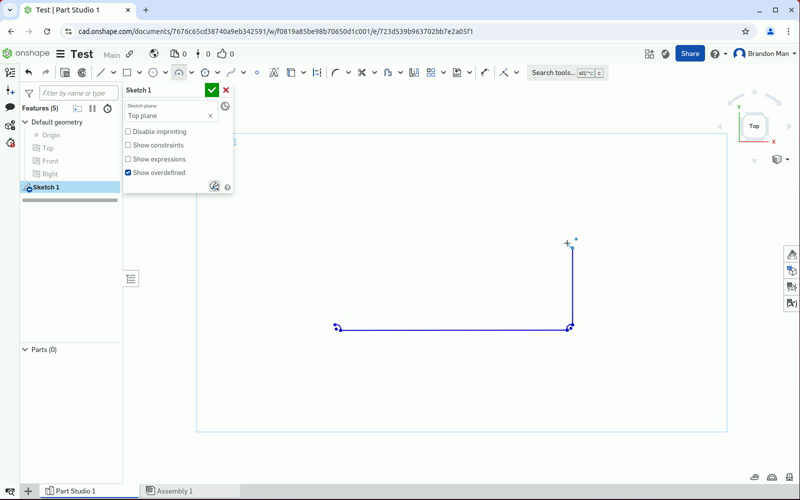
scroll(6)
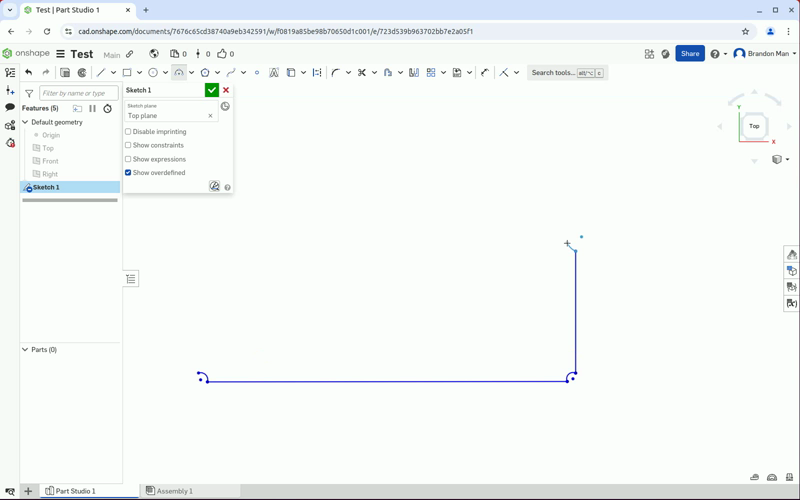
scroll(6)
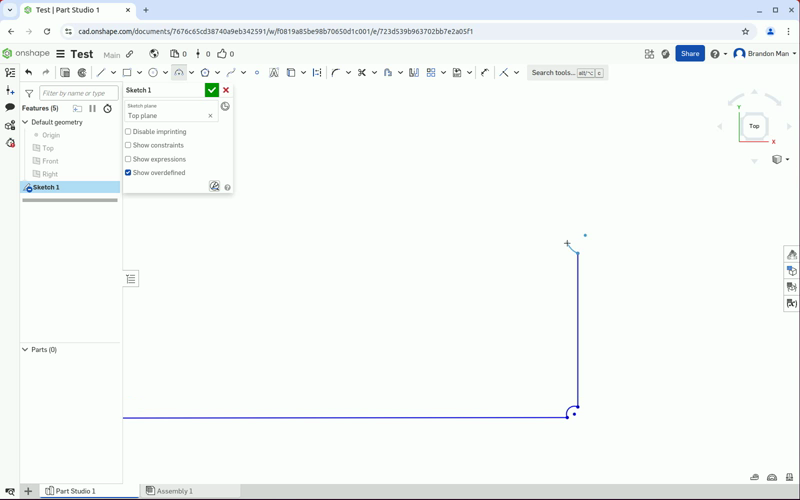
scroll(6)
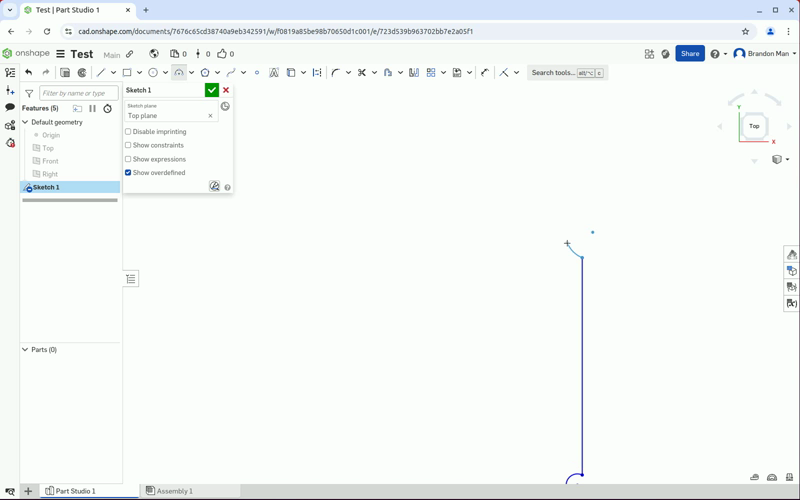
scroll(6)
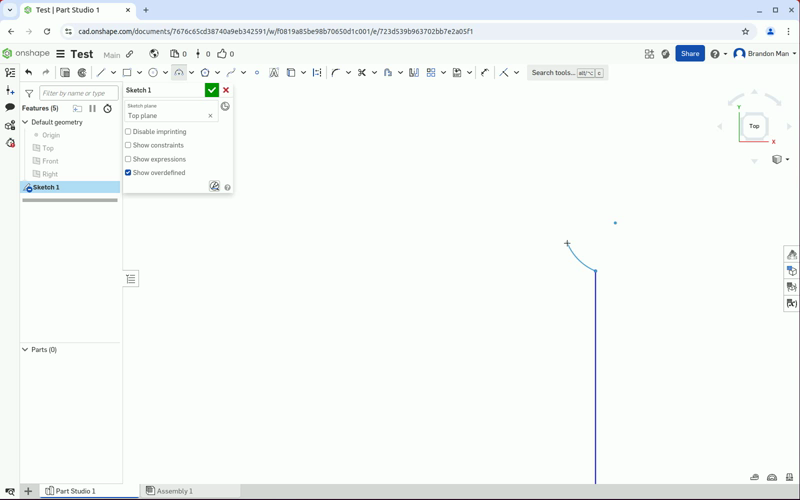
scroll(6)
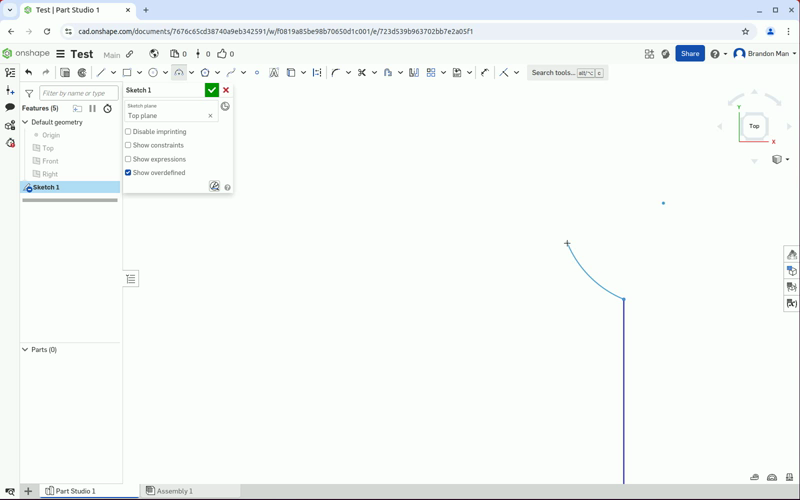
click(567, 242)
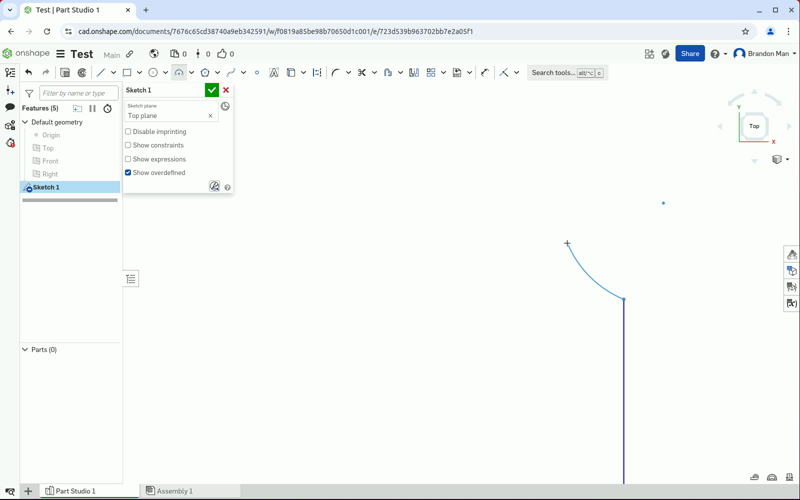
scroll(-6)
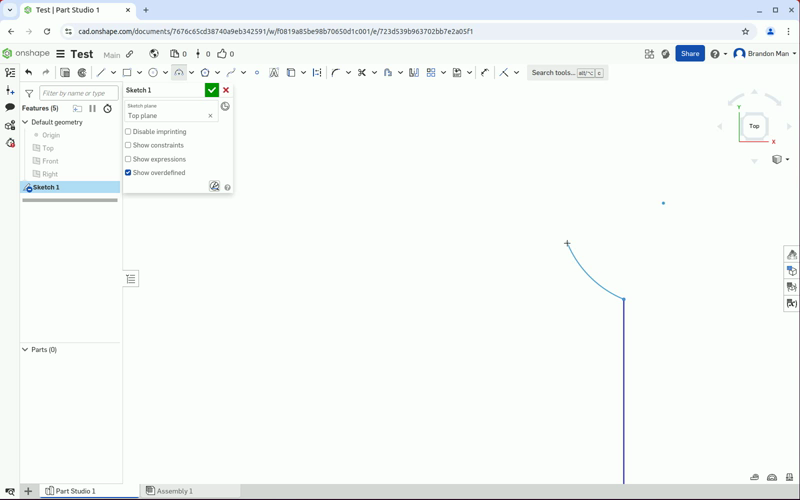
scroll(-6)
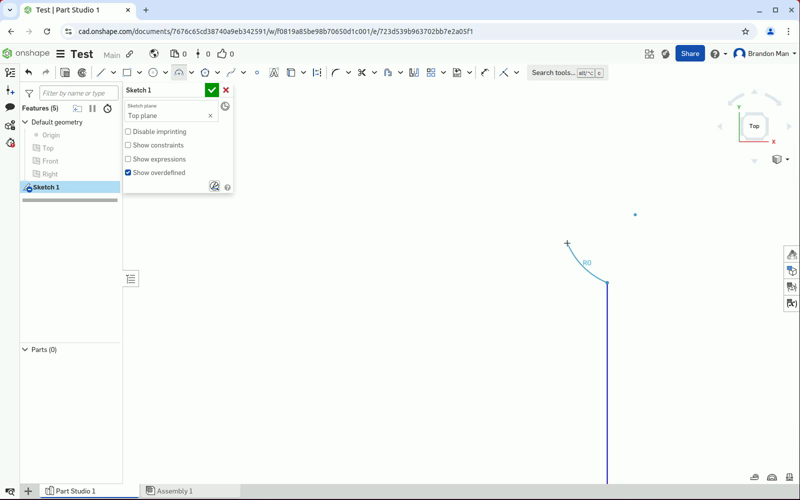
scroll(-6)
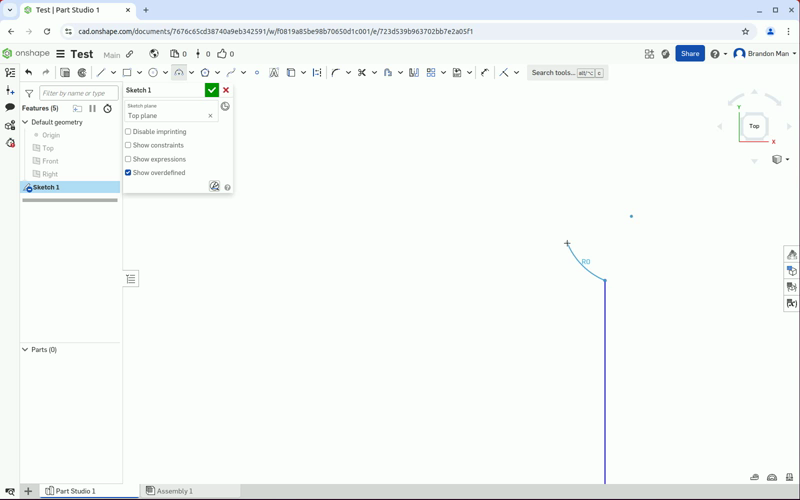
scroll(-6)
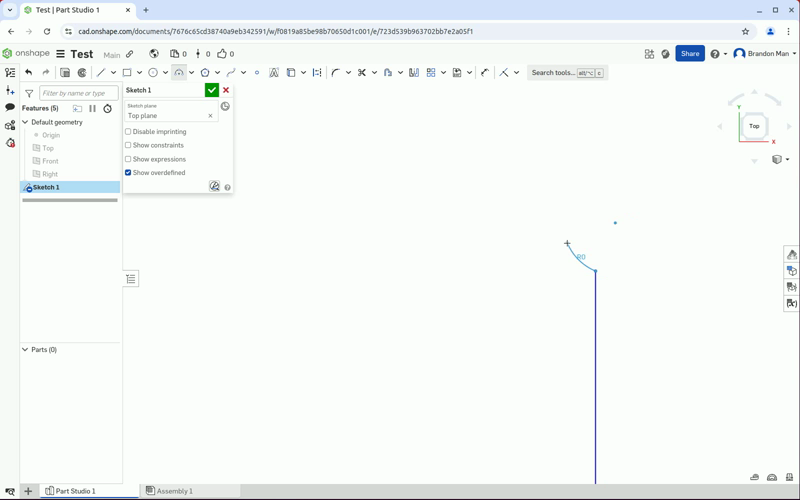
scroll(-6)
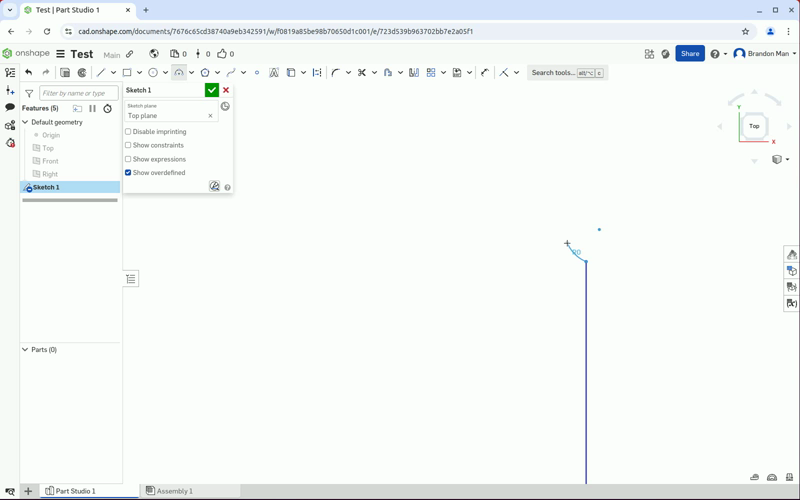
scroll(-6)
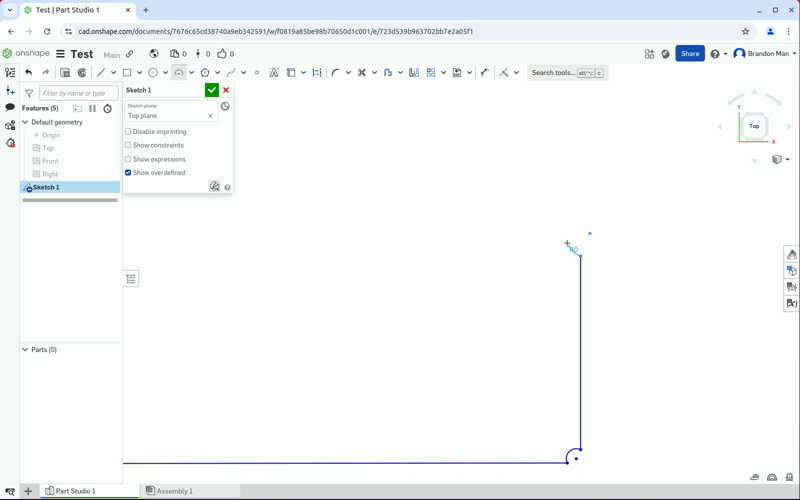
scroll(-6)
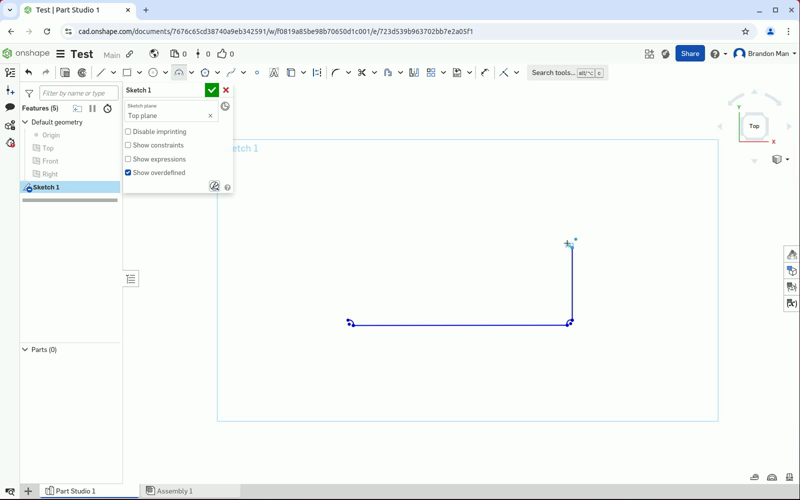
mouse_move(567, 246)
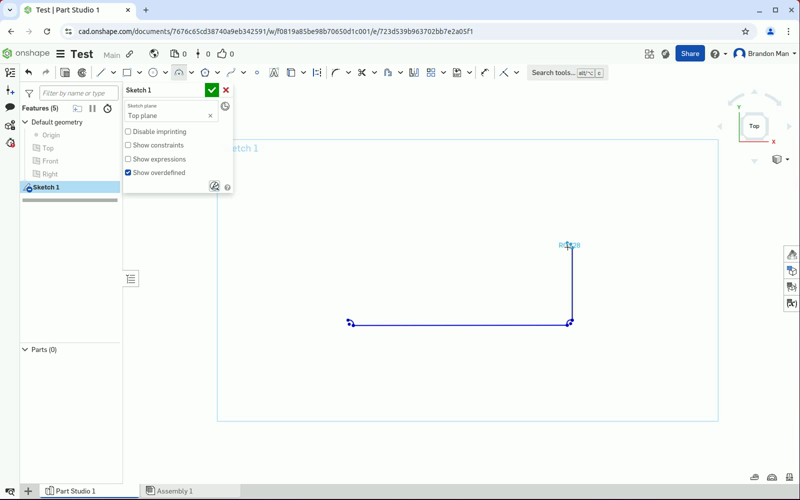
scroll(6)
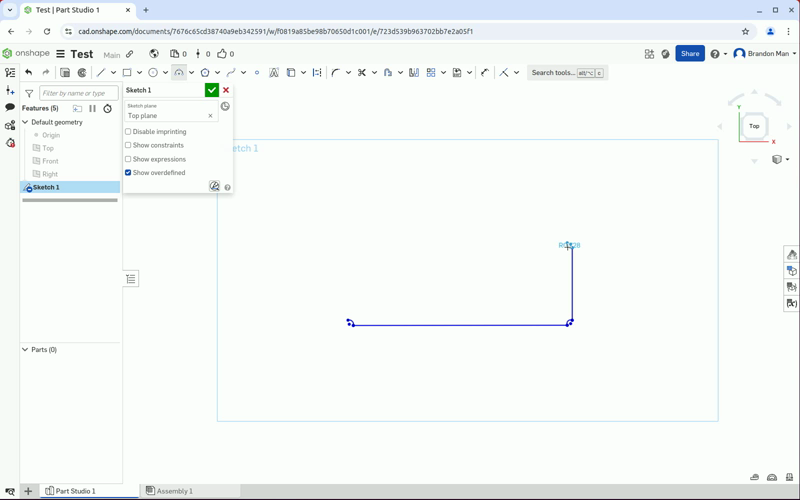
scroll(6)
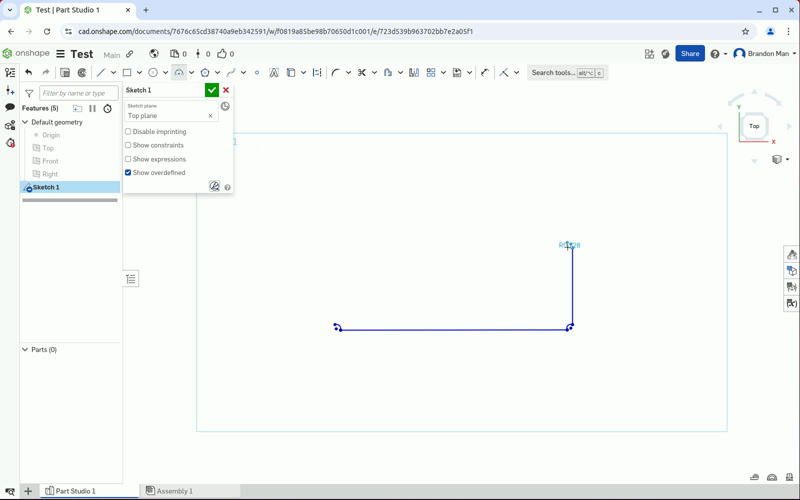
scroll(6)
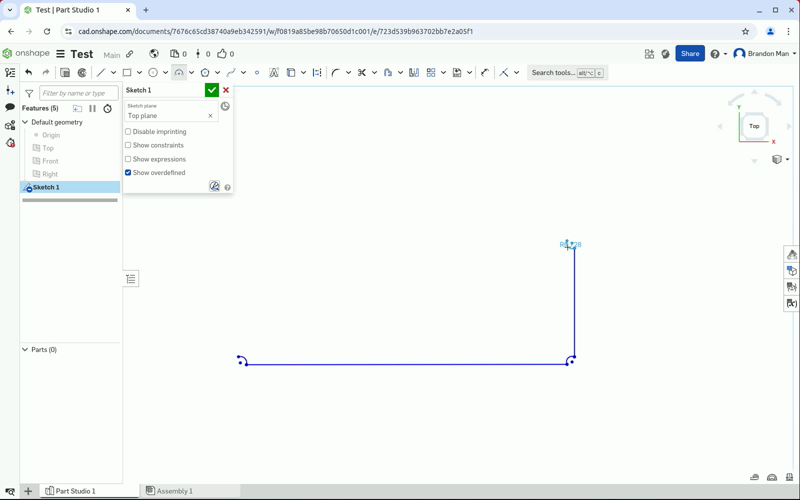
scroll(6)
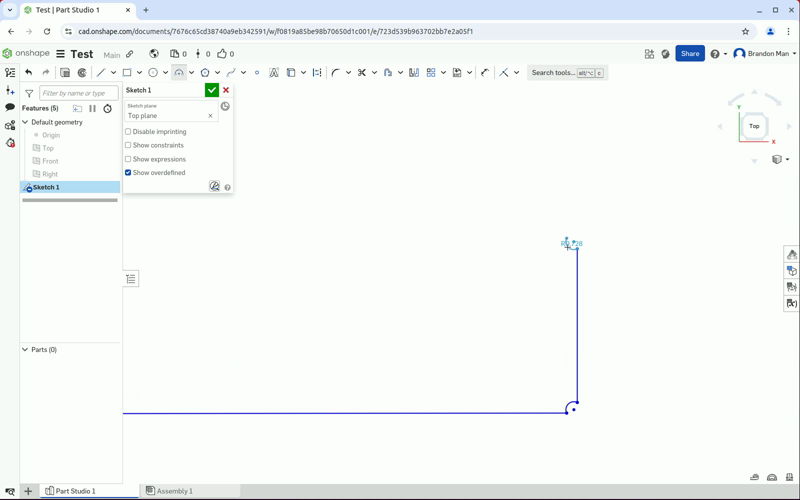
scroll(6)
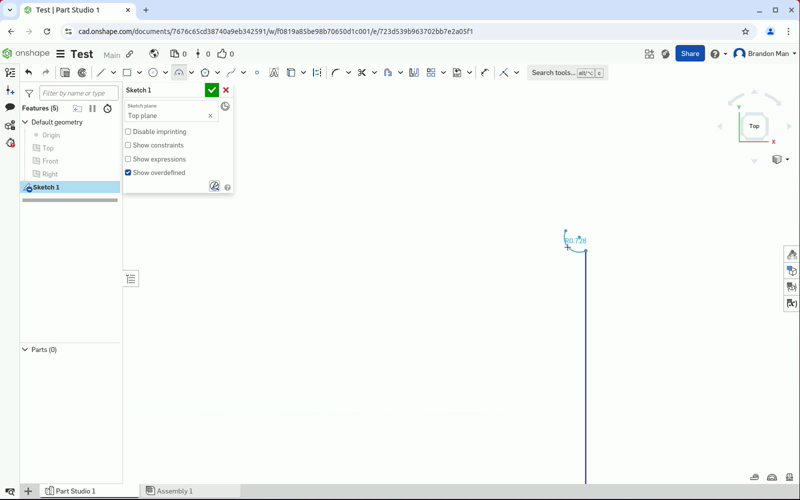
scroll(6)
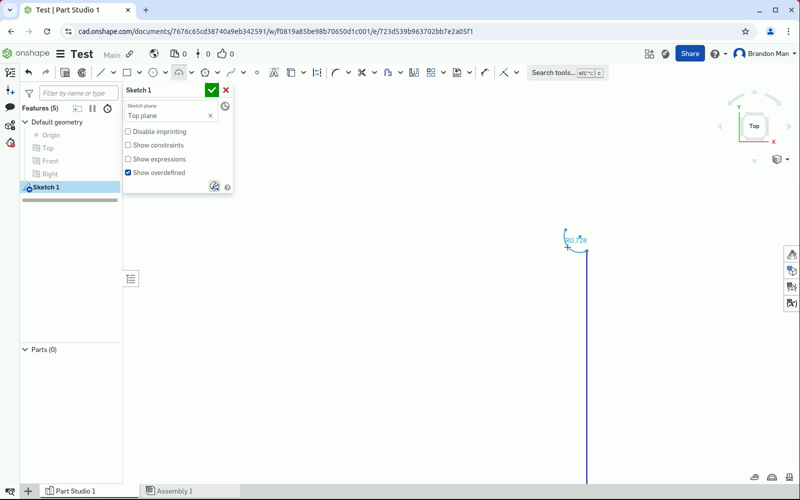
scroll(6)
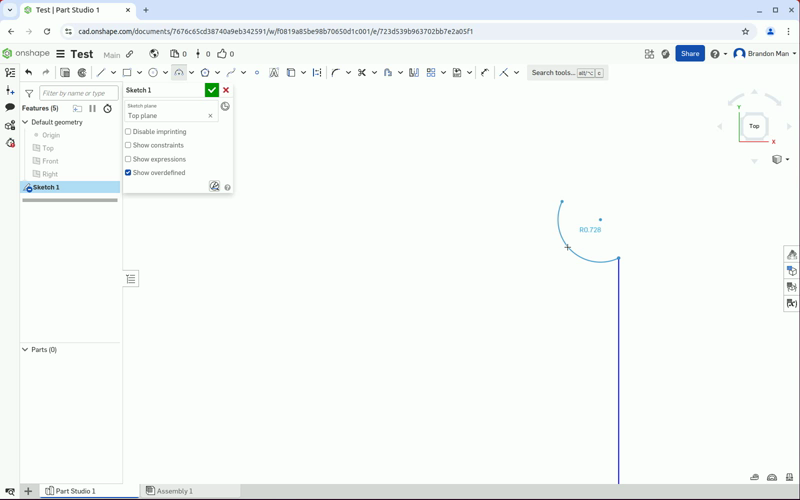
click(567, 246)
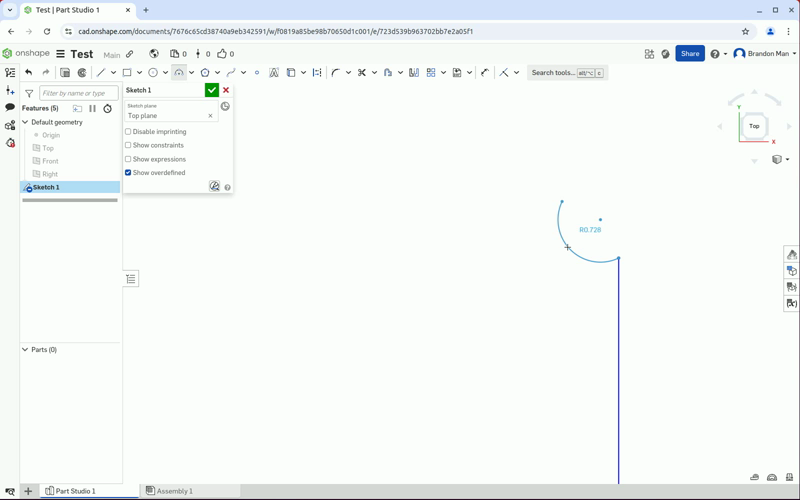
scroll(-6)
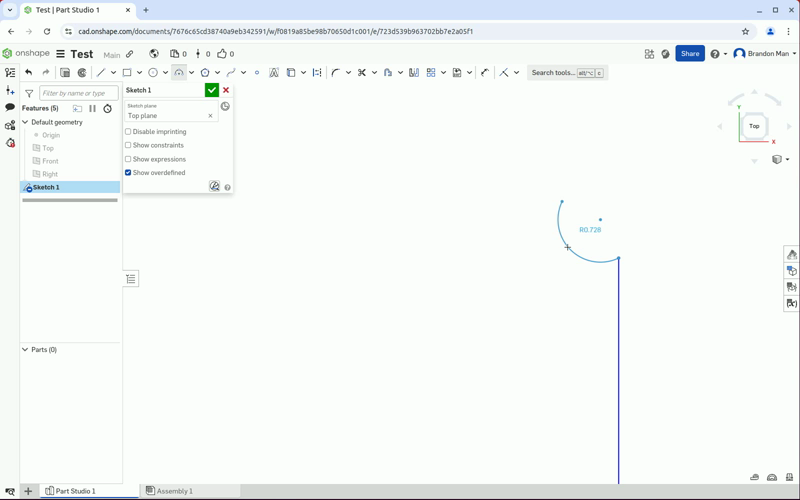
scroll(-6)
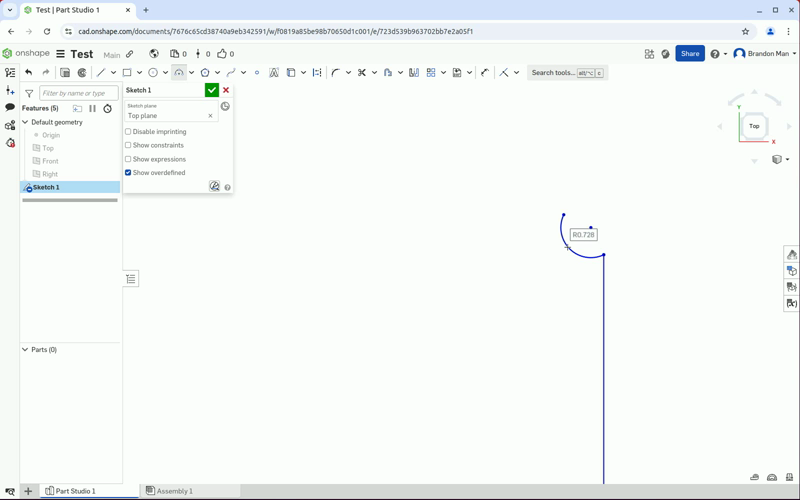
scroll(-6)
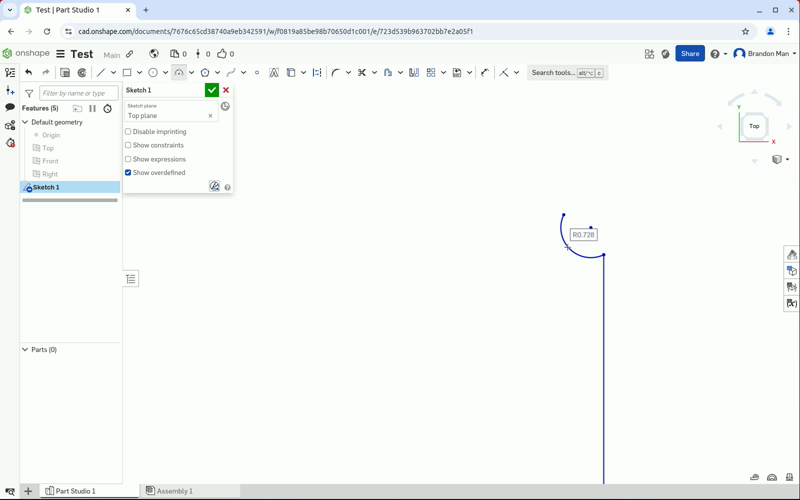
scroll(-6)
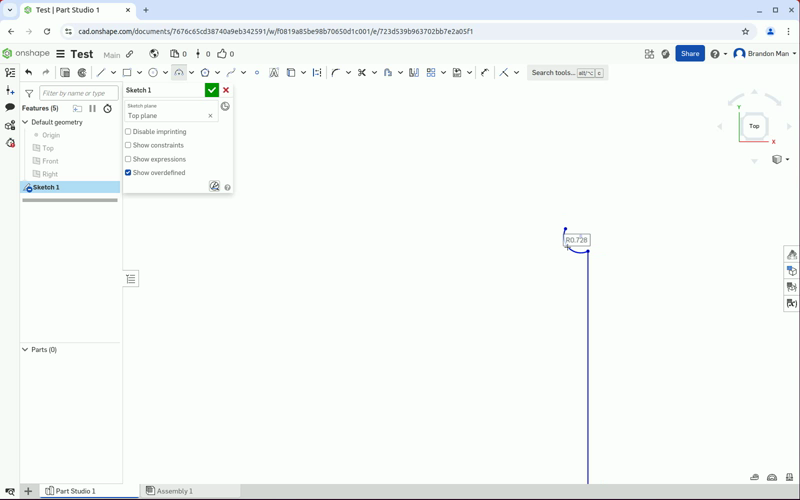
scroll(-6)
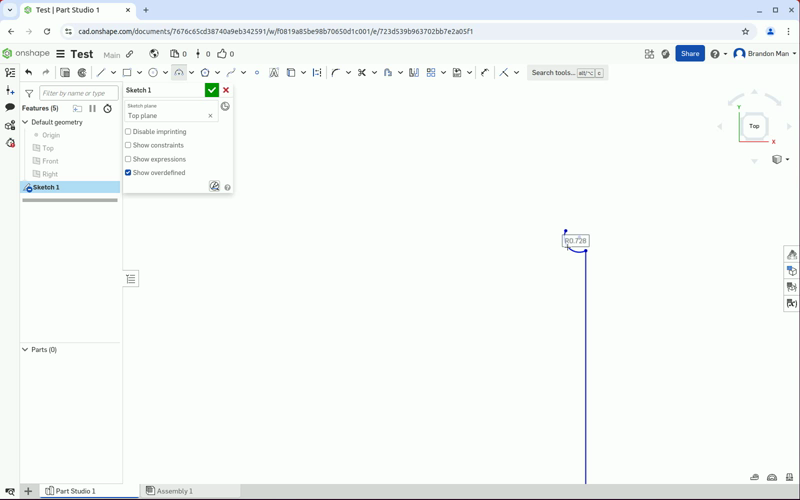
scroll(-6)
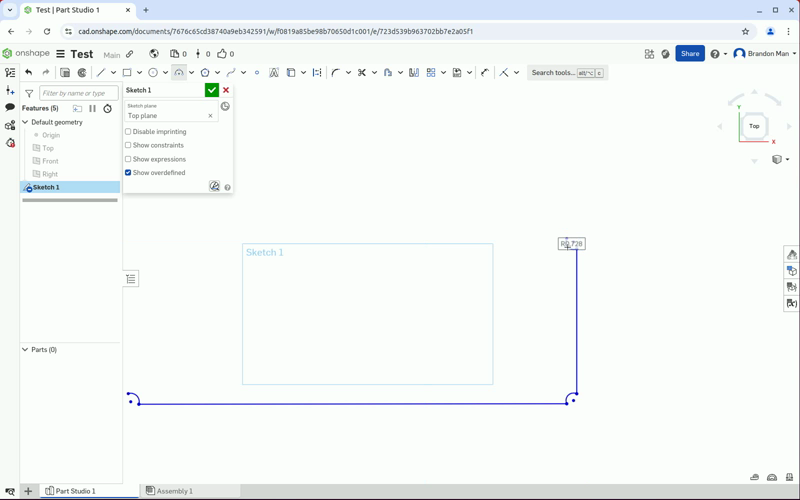
scroll(-6)
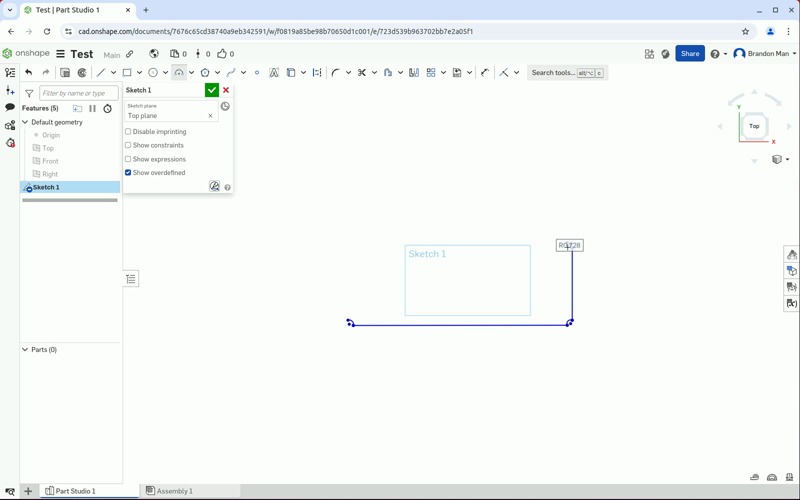
key_up(shift)
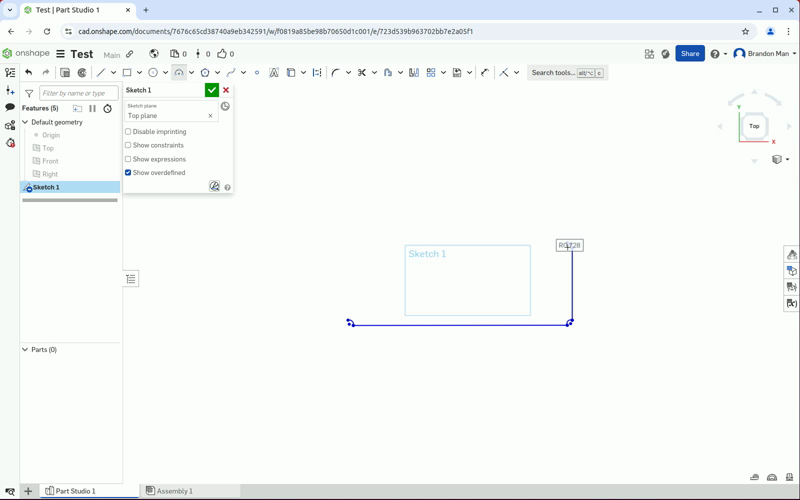
key(esc)
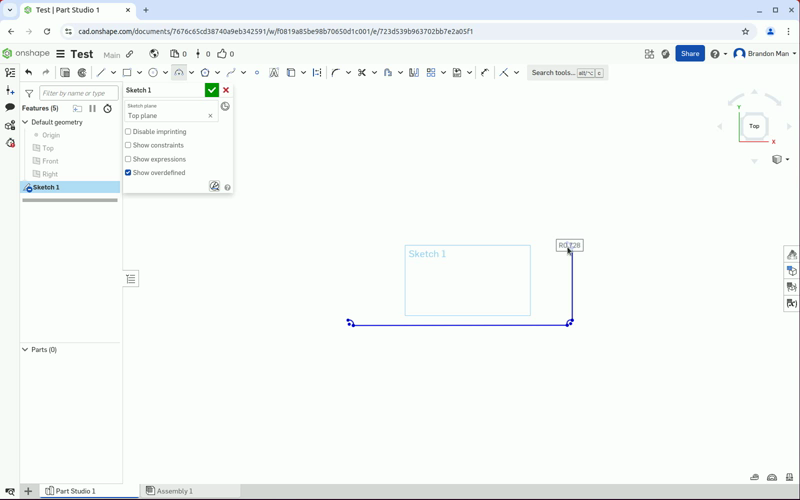
key(l)
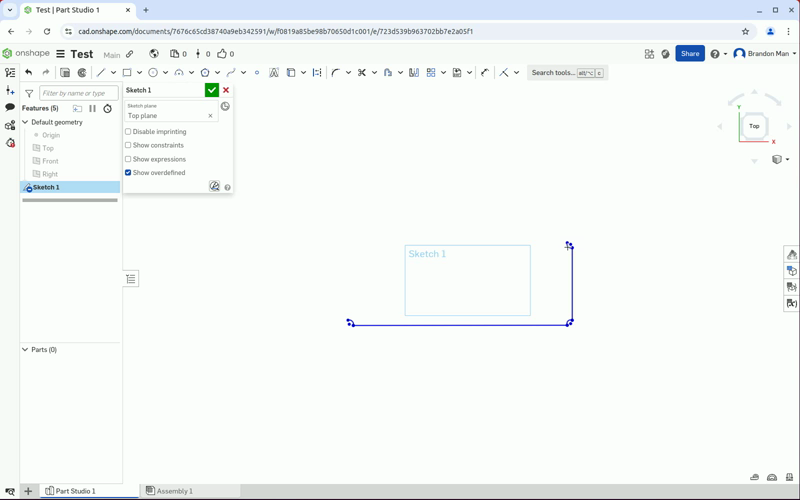
mouse_move(567, 242)
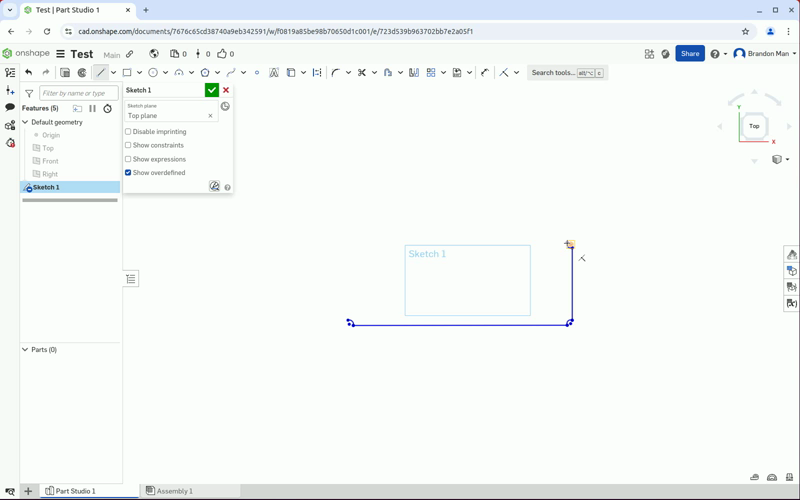
scroll(6)
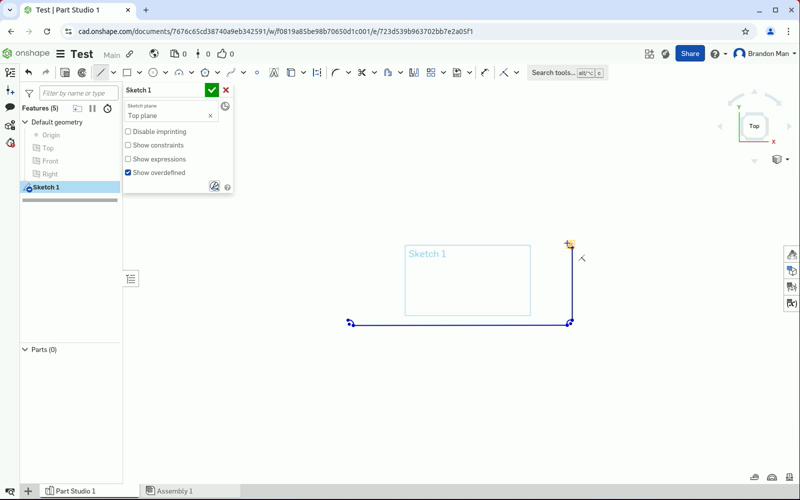
scroll(6)
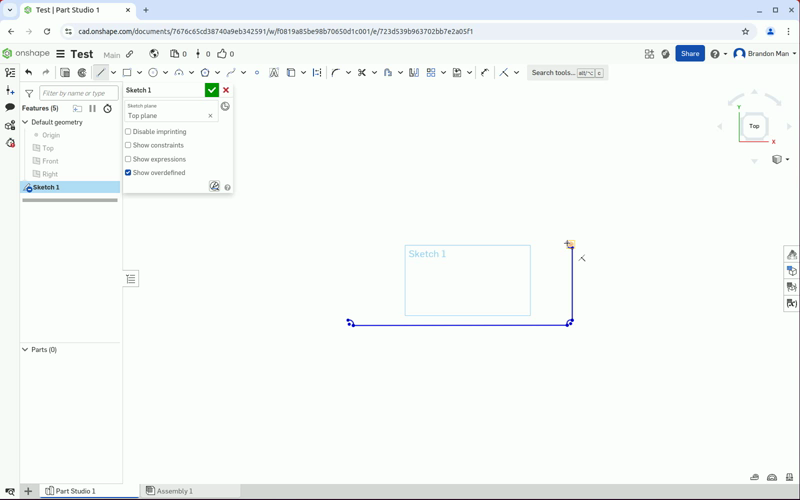
scroll(6)
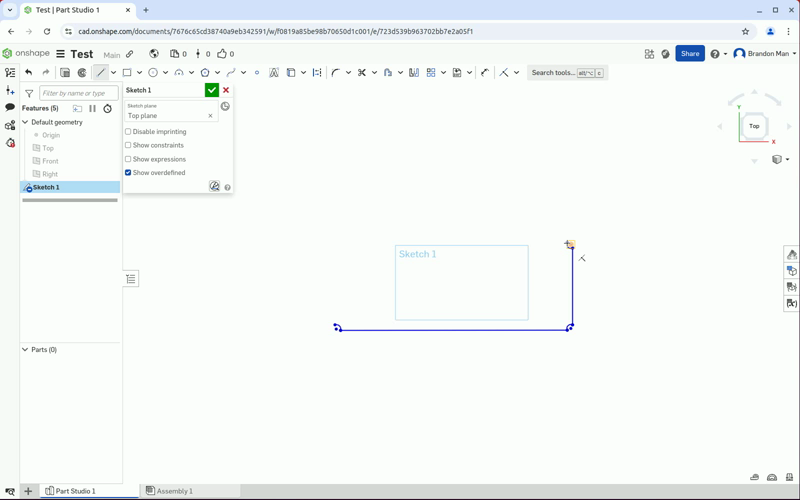
scroll(6)
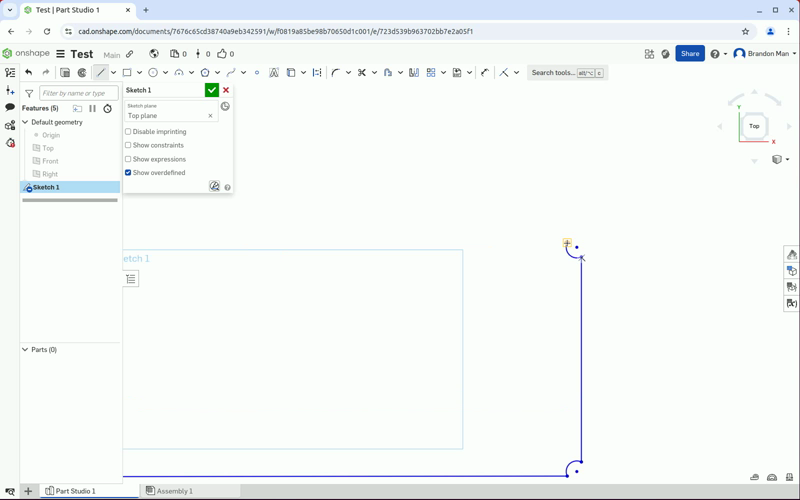
scroll(6)
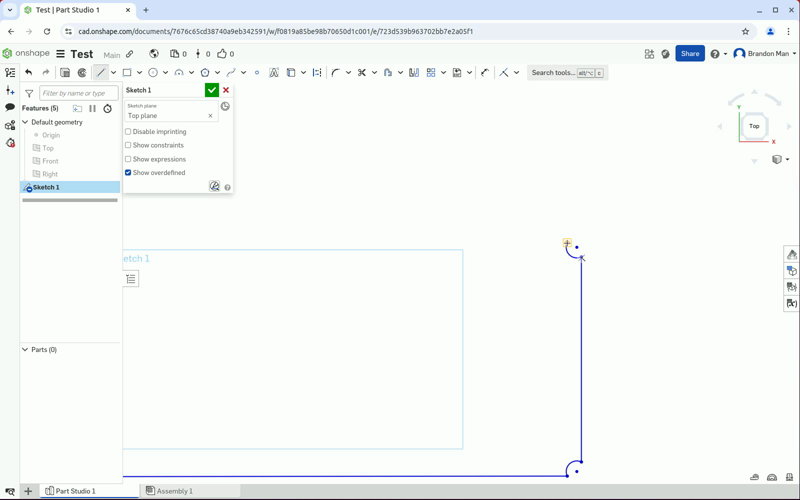
scroll(6)
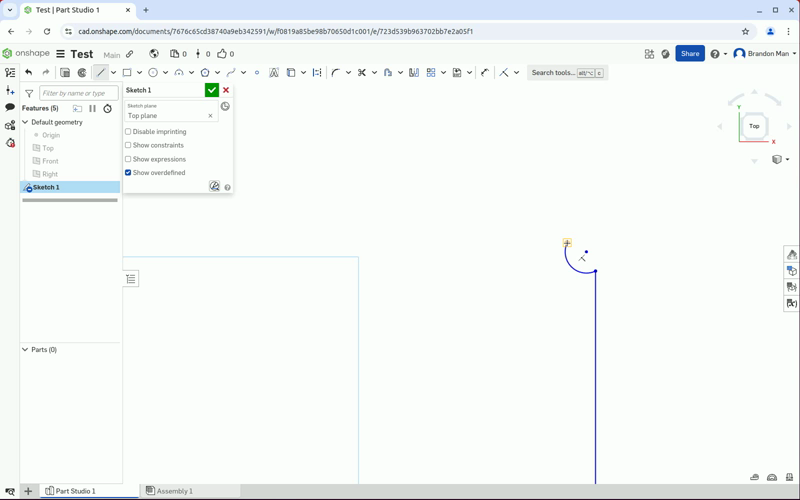
scroll(6)
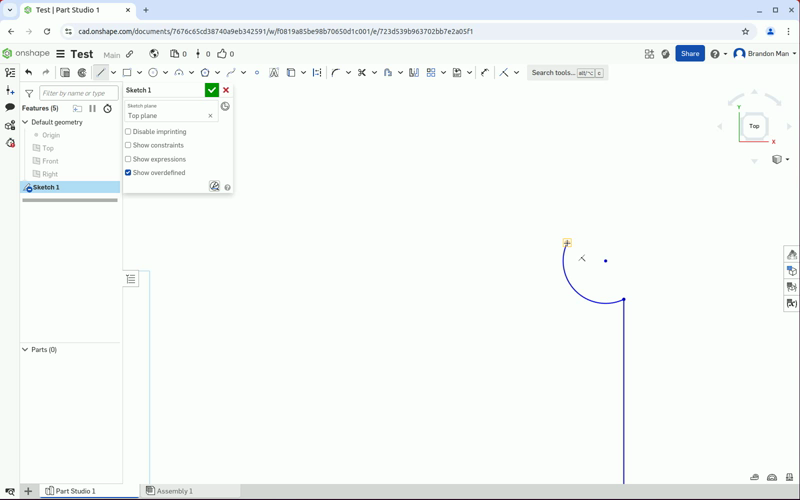
click(567, 242)
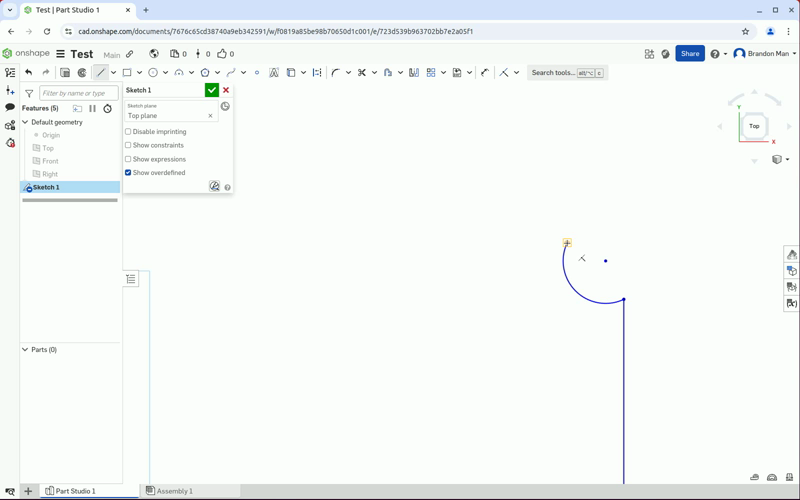
scroll(-6)
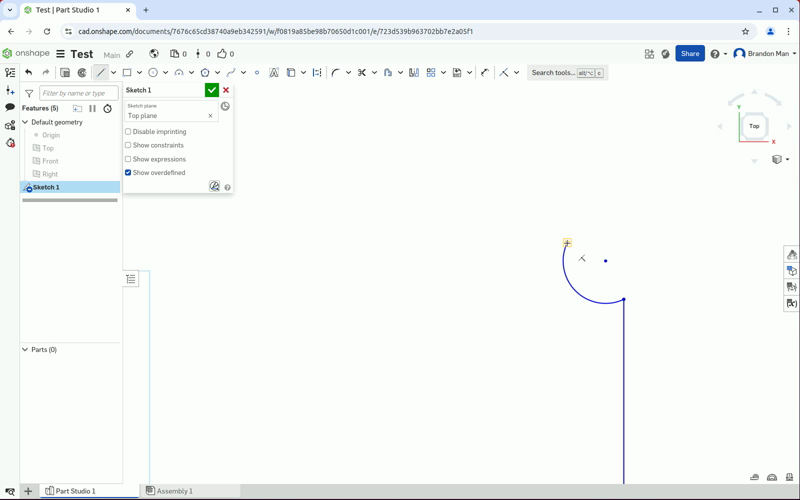
scroll(-6)
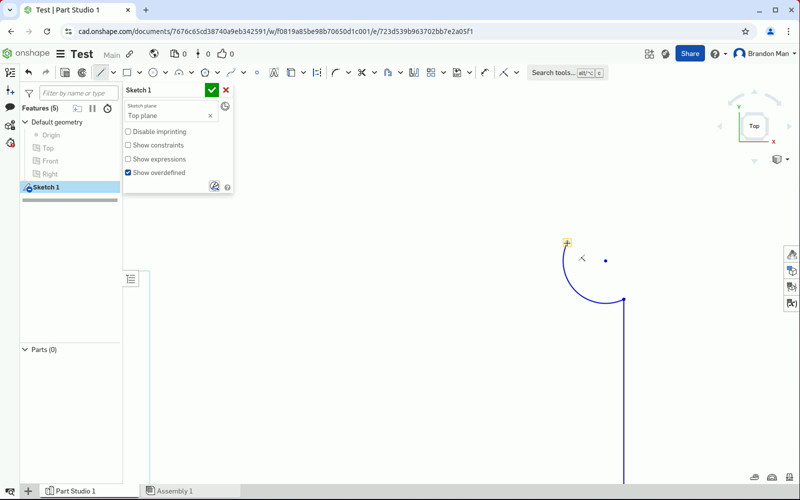
scroll(-6)
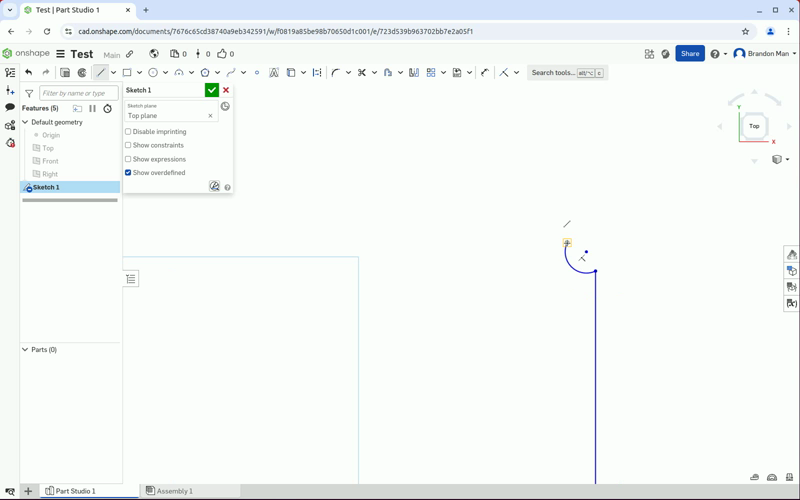
scroll(-6)
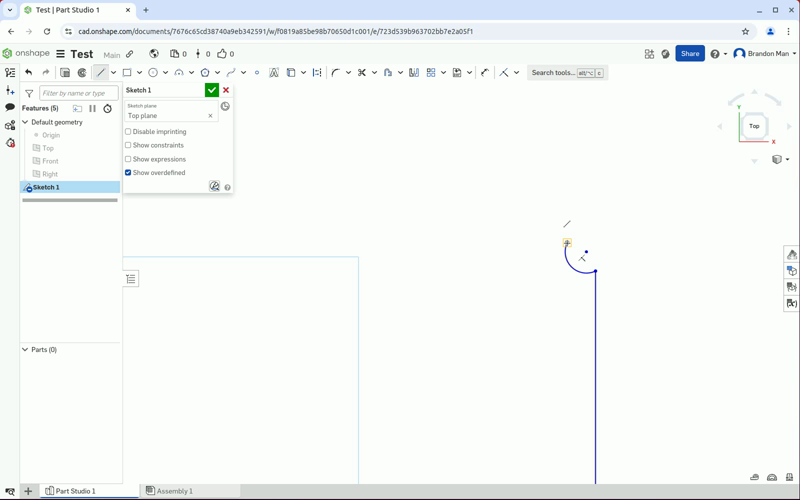
scroll(-6)
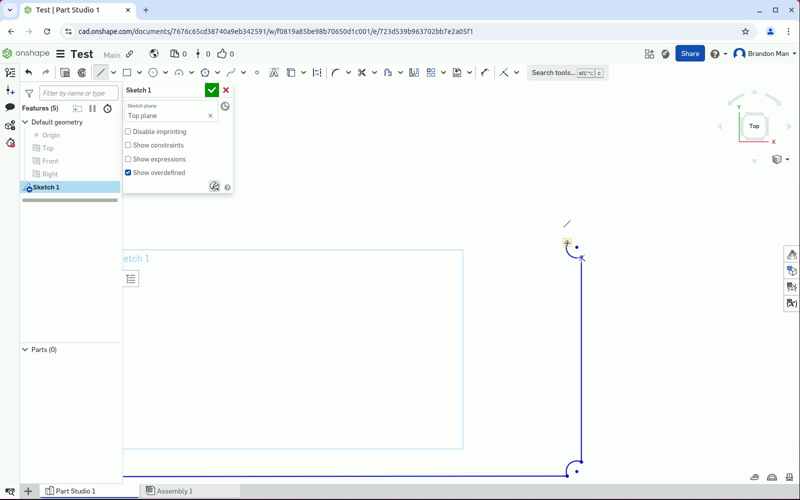
scroll(-6)
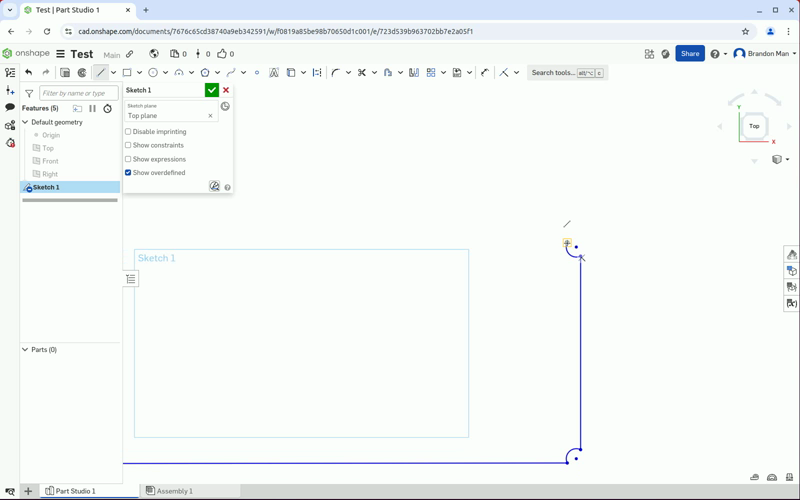
scroll(-6)
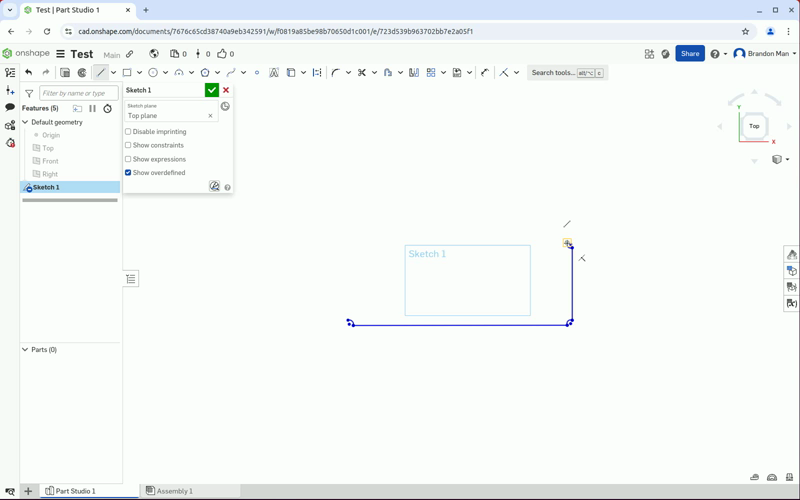
key_down(shift)
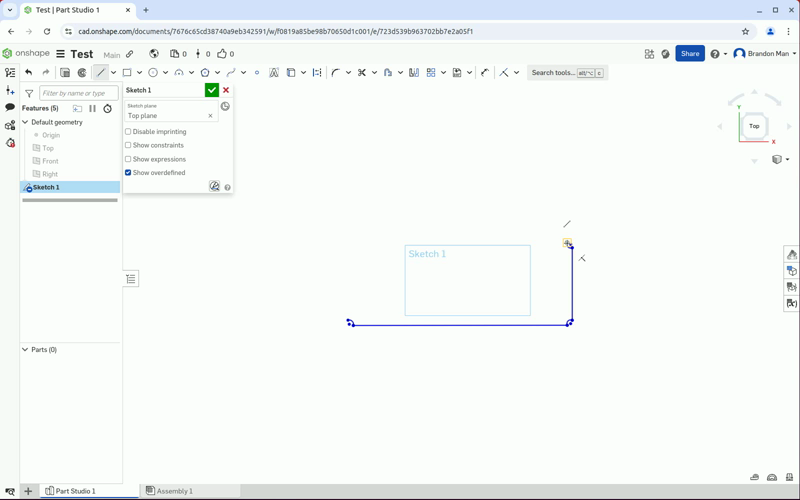
mouse_move(353, 242)
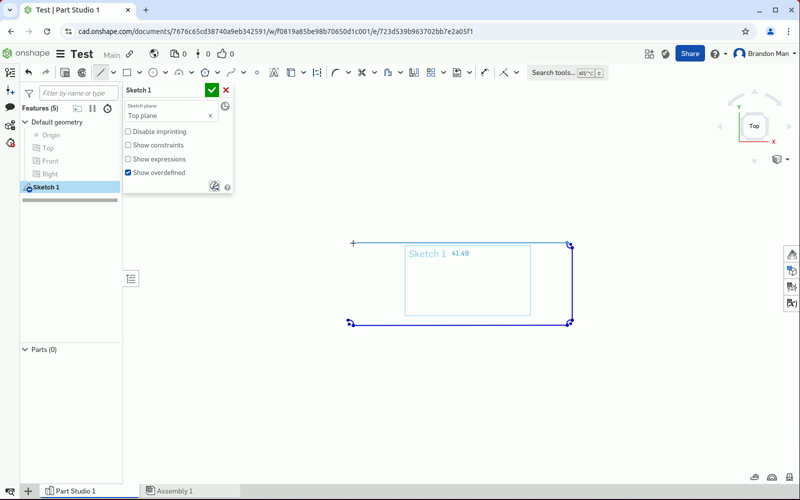
click(353, 242)
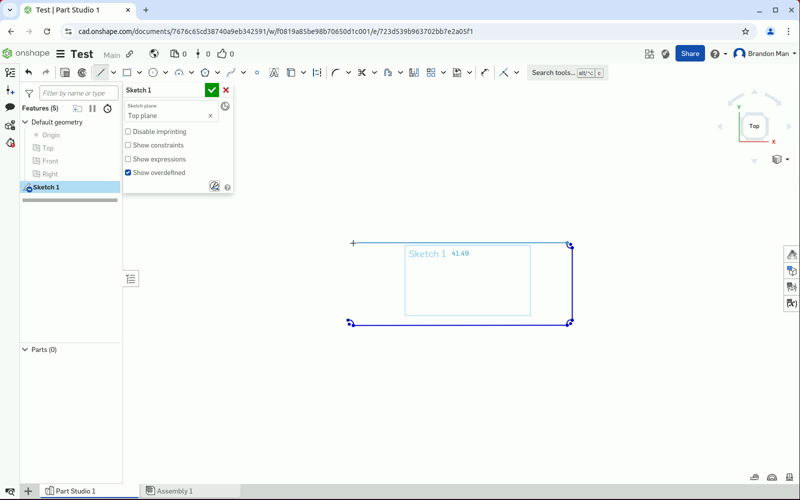
key_up(shift)
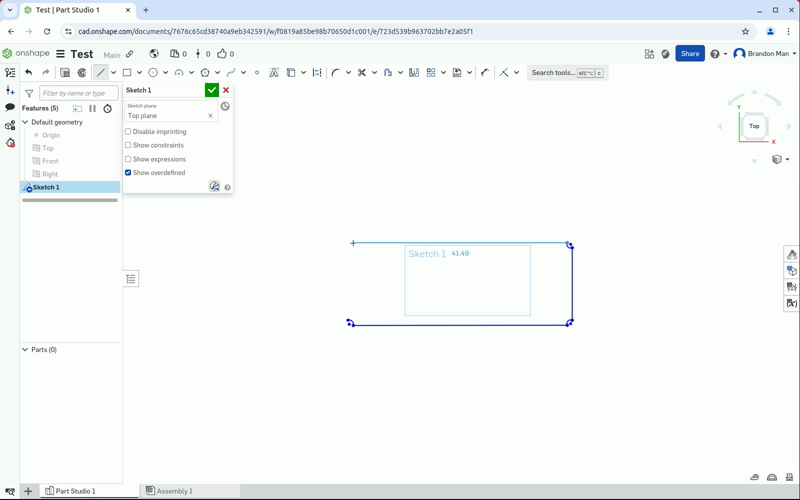
key(esc)
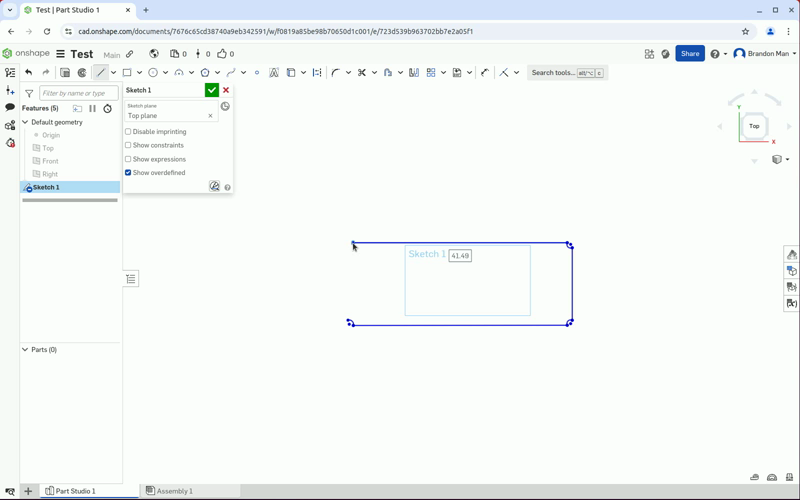
key(a)
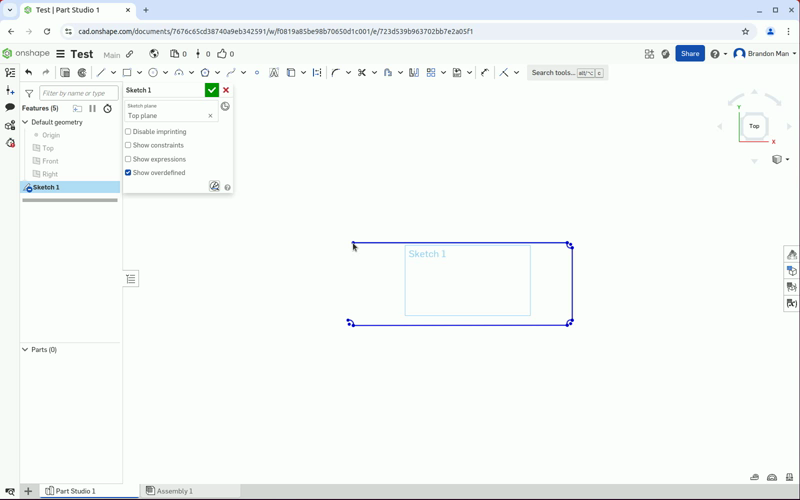
mouse_move(353, 242)
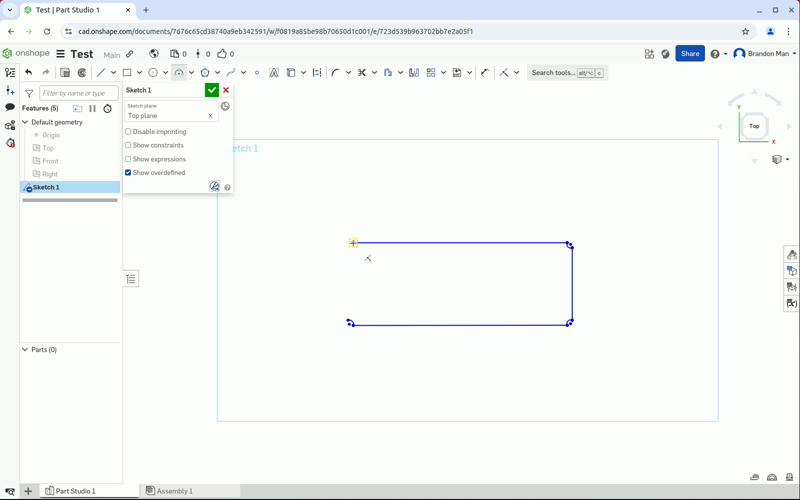
click(353, 242)
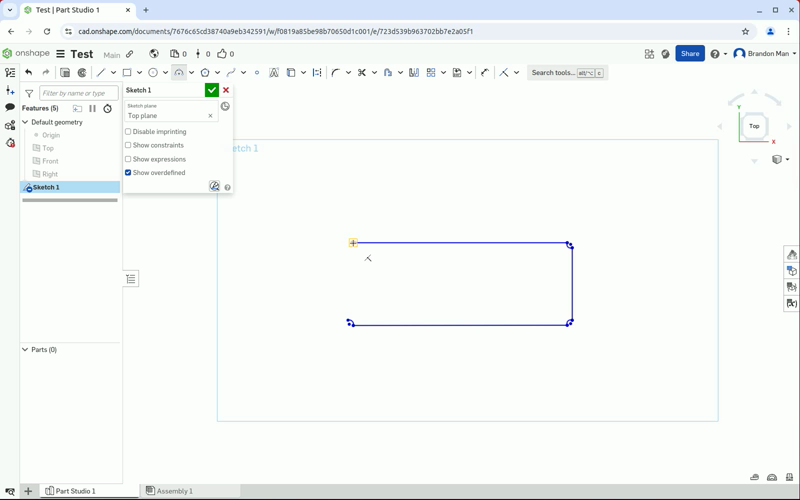
key_down(shift)
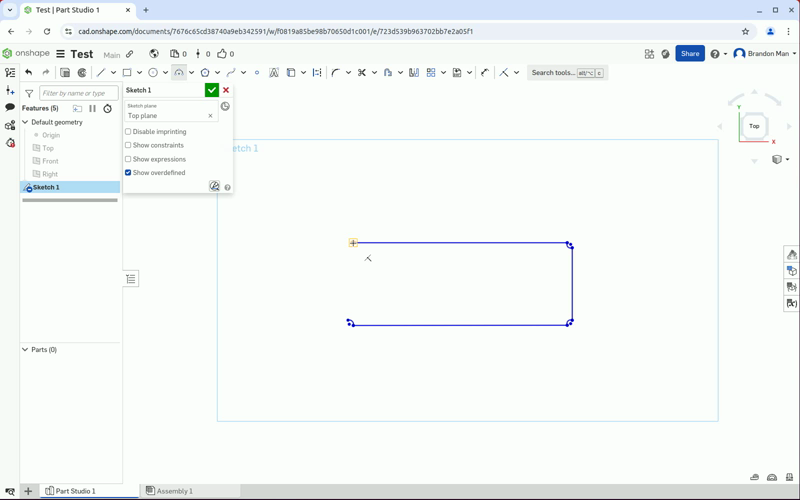
mouse_move(348, 247)
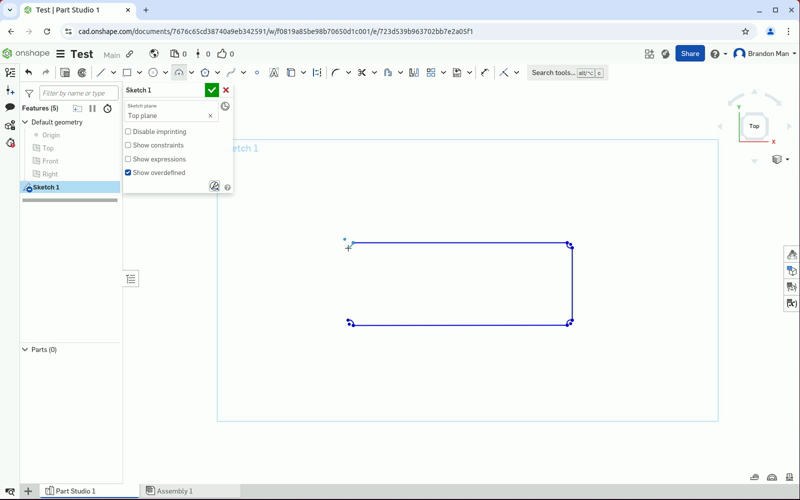
scroll(6)
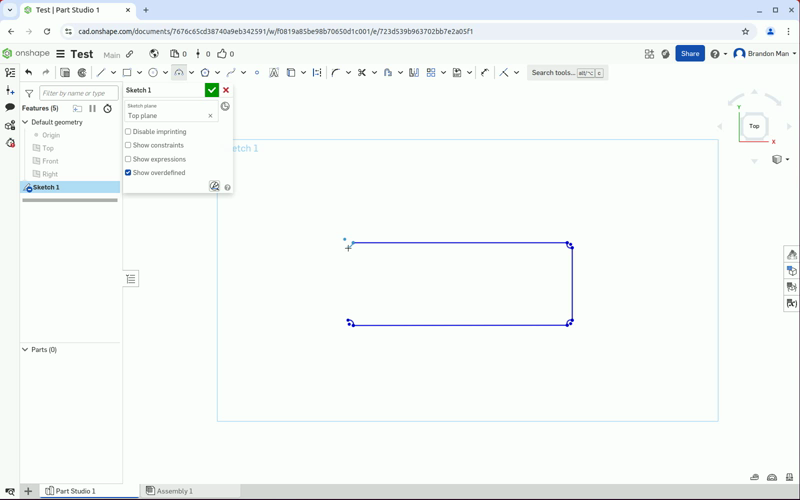
scroll(6)
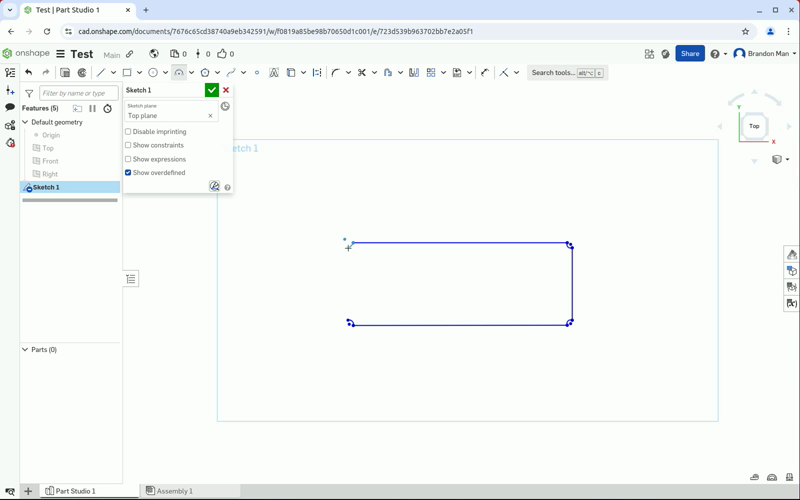
scroll(6)
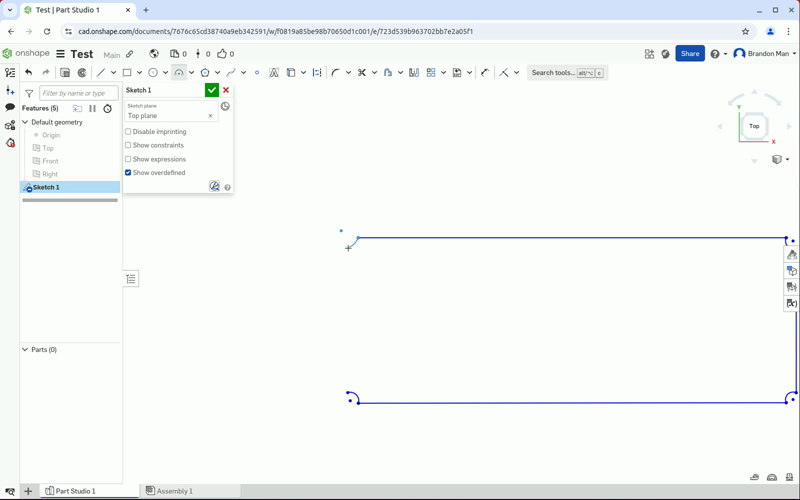
scroll(6)
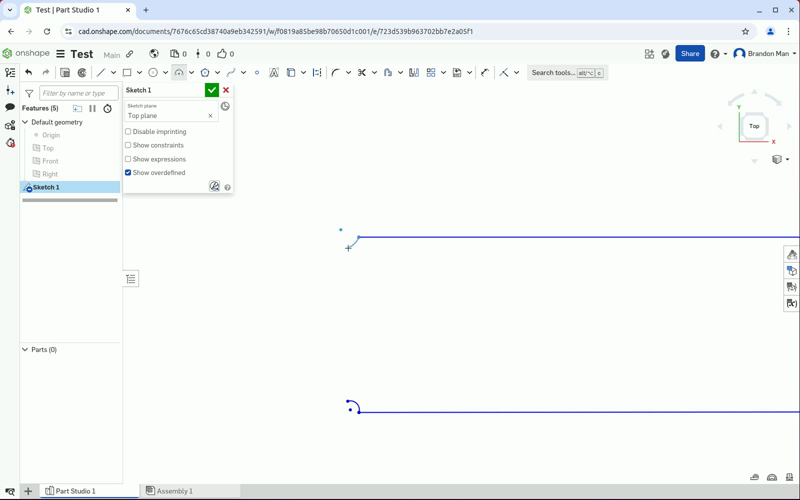
scroll(6)
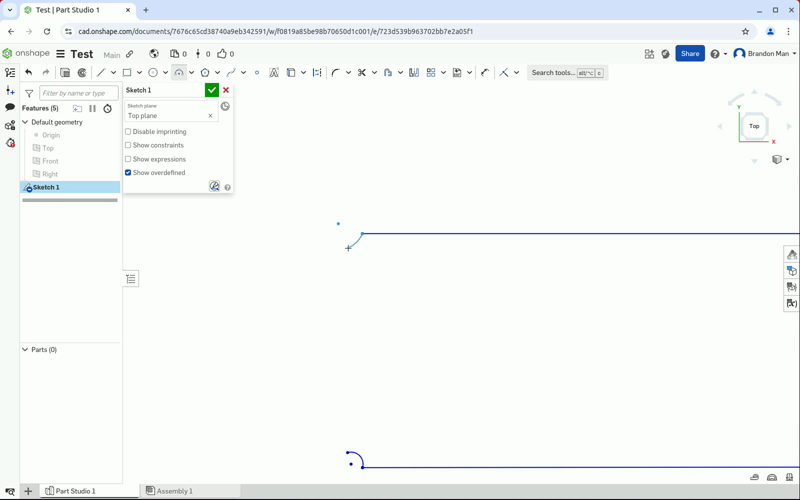
scroll(6)
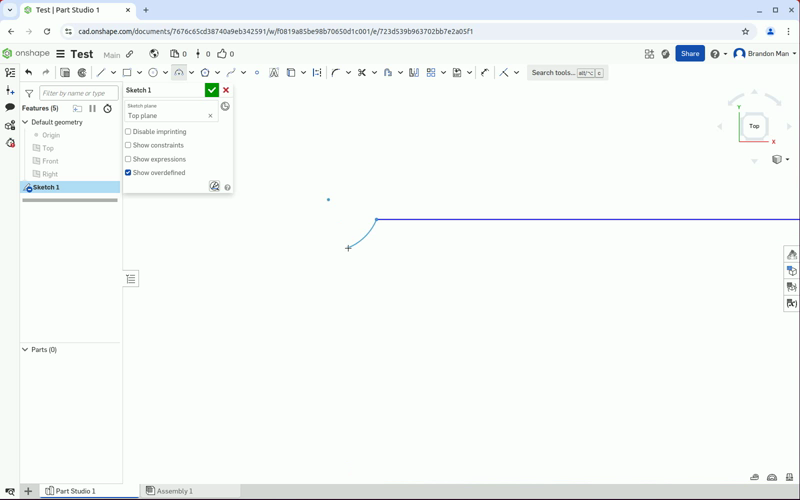
scroll(6)
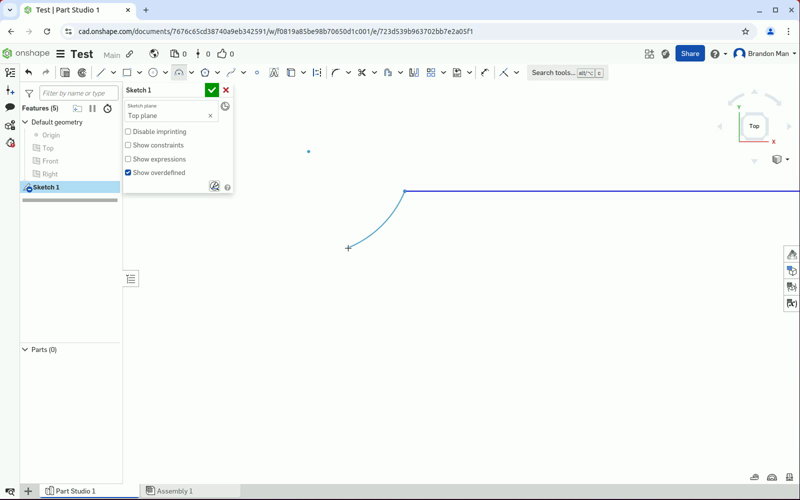
click(348, 247)
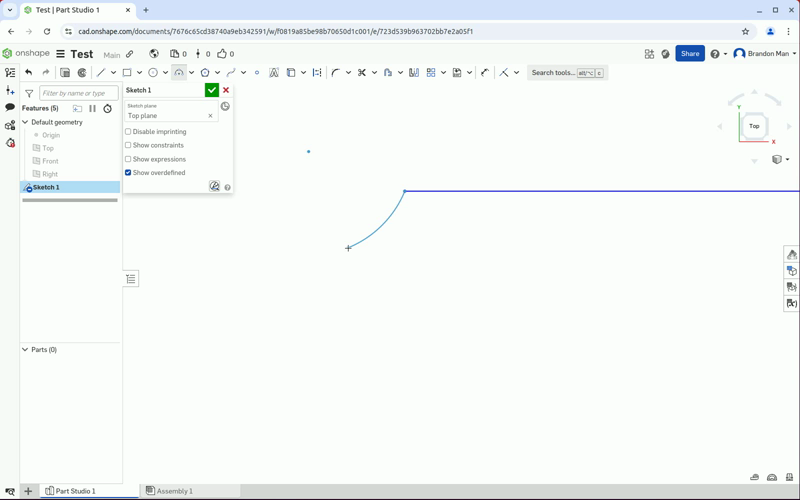
scroll(-6)
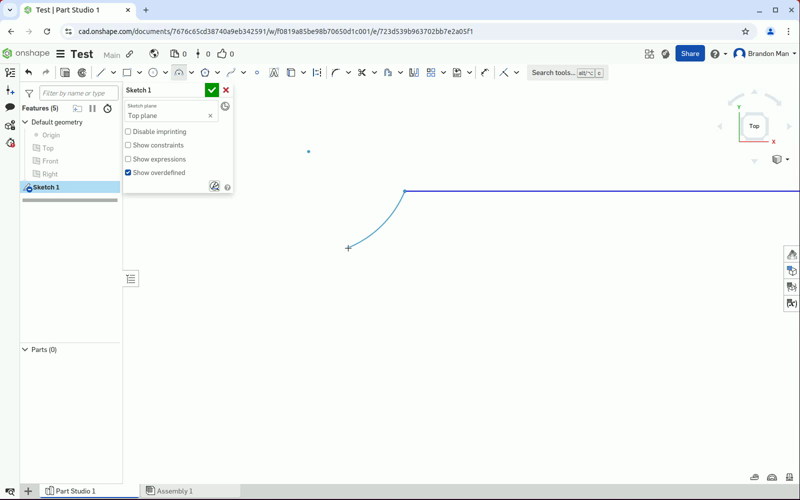
scroll(-6)
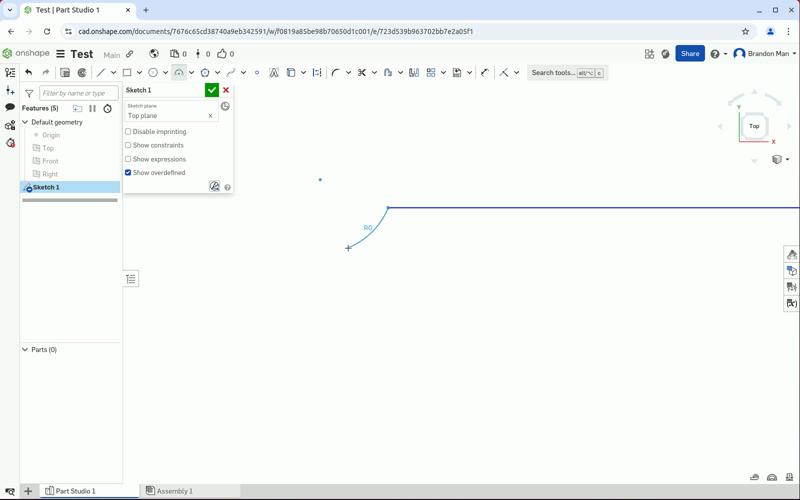
scroll(-6)
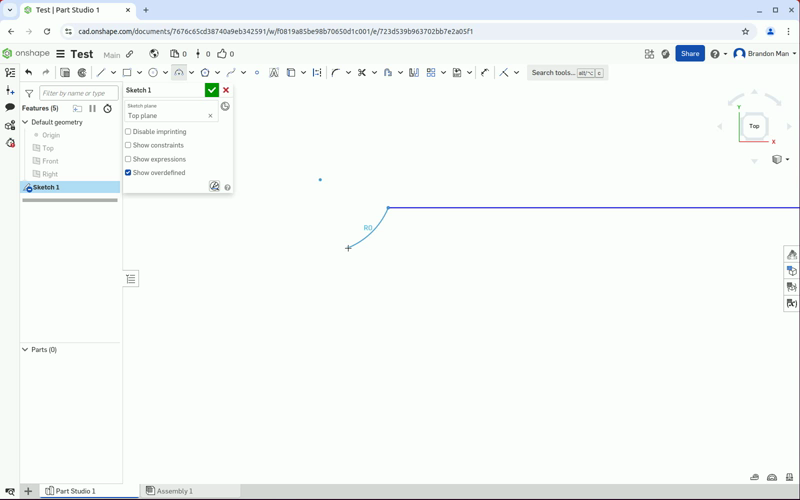
scroll(-6)
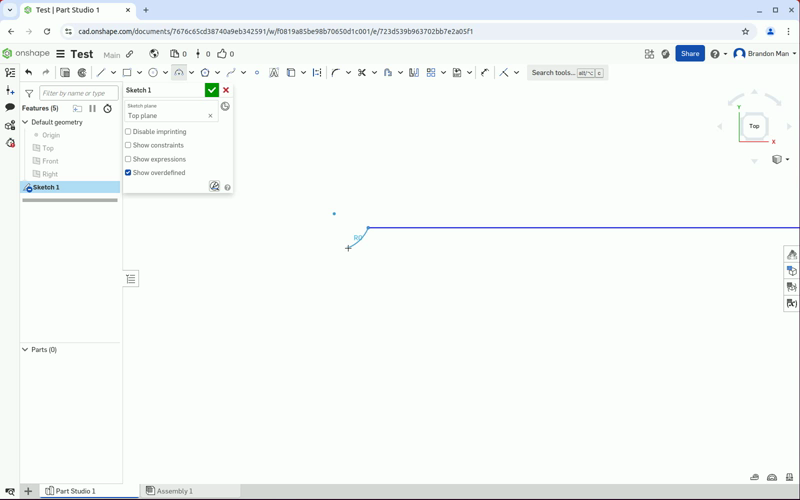
scroll(-6)
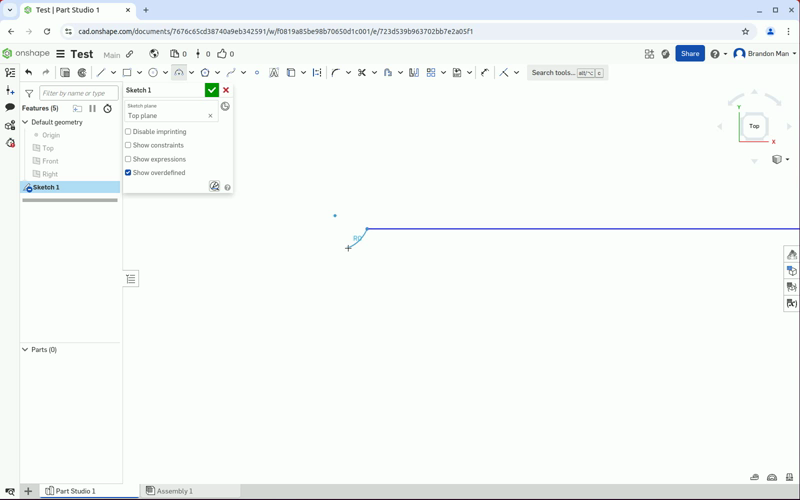
scroll(-6)
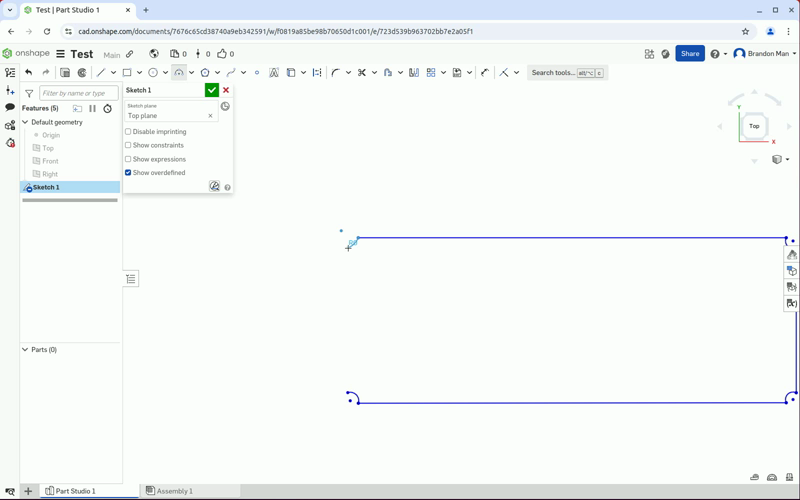
scroll(-6)
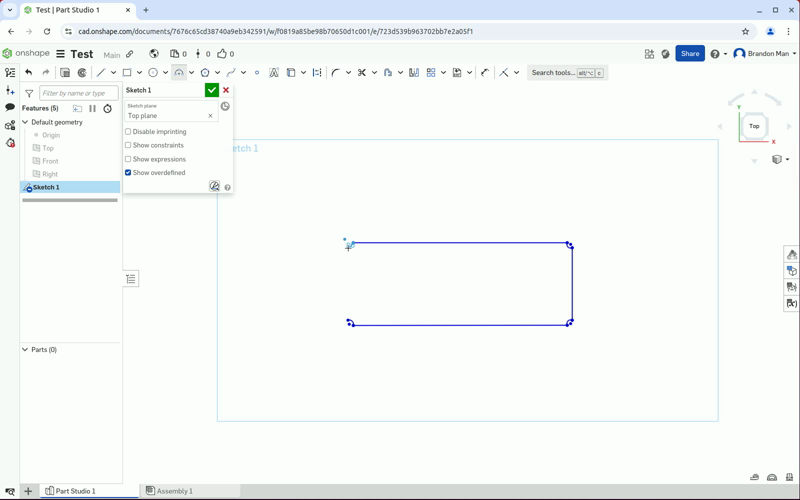
mouse_move(352, 246)
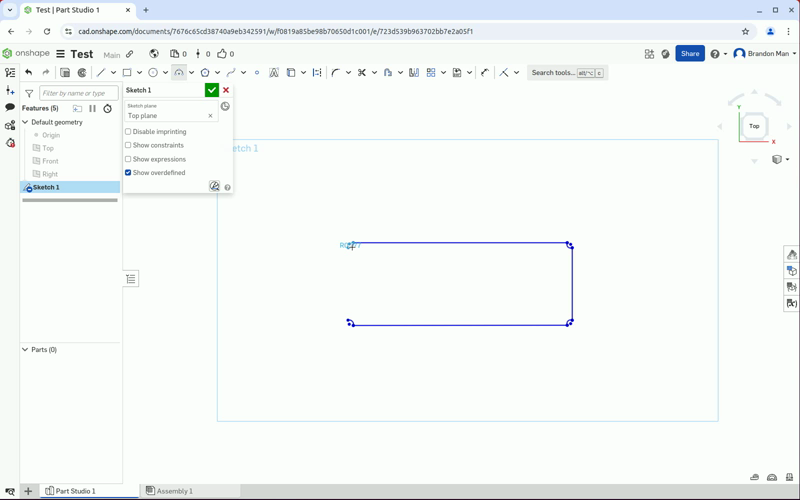
scroll(6)
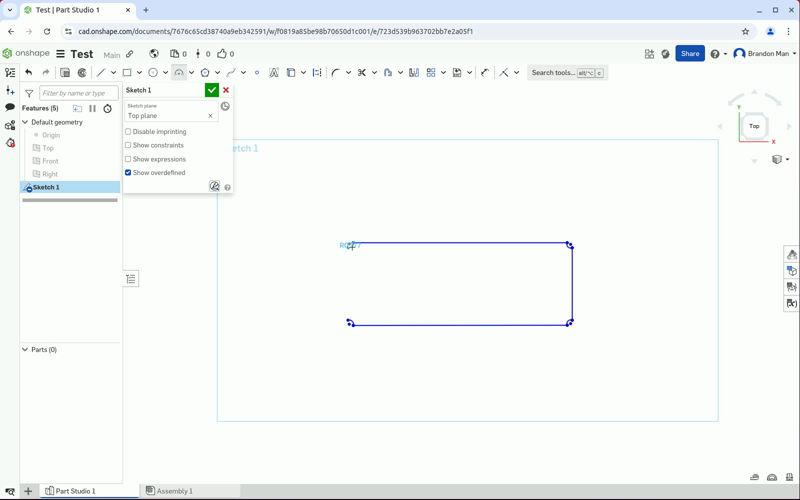
scroll(6)
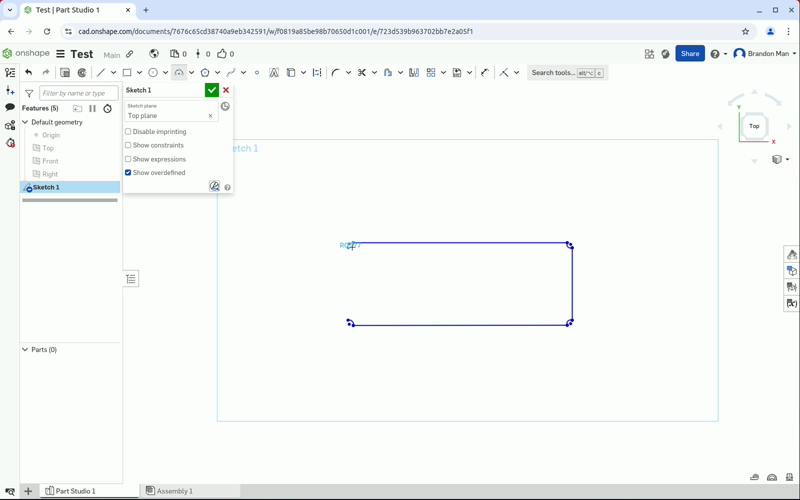
scroll(6)
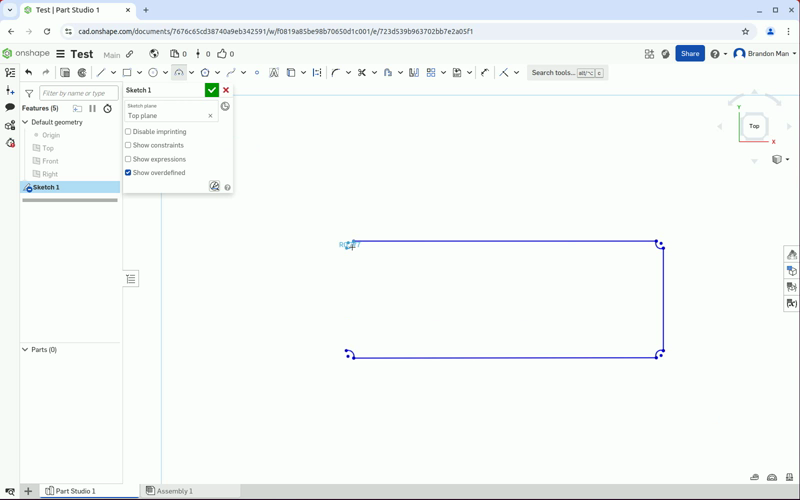
scroll(6)
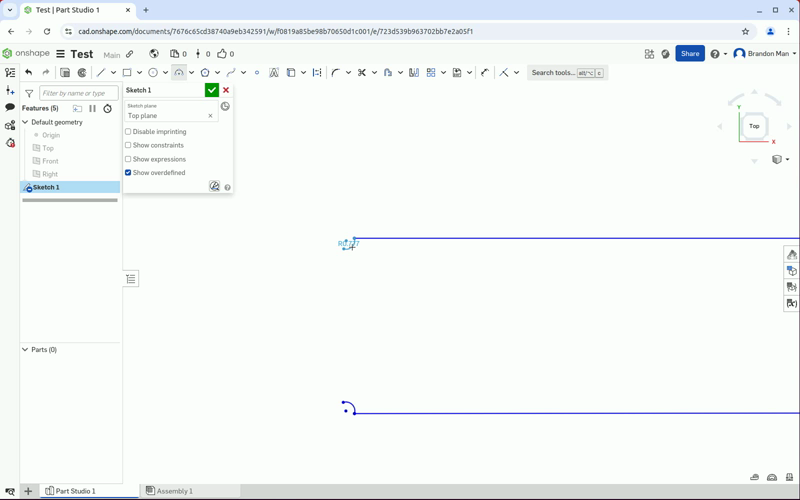
scroll(6)
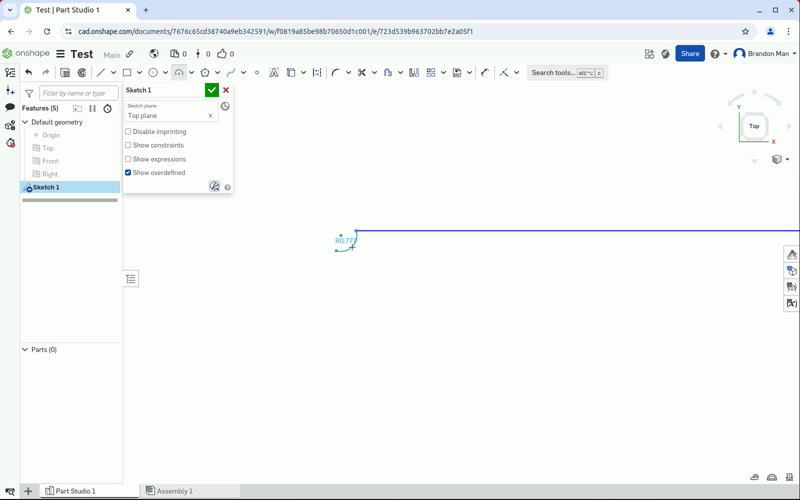
scroll(6)
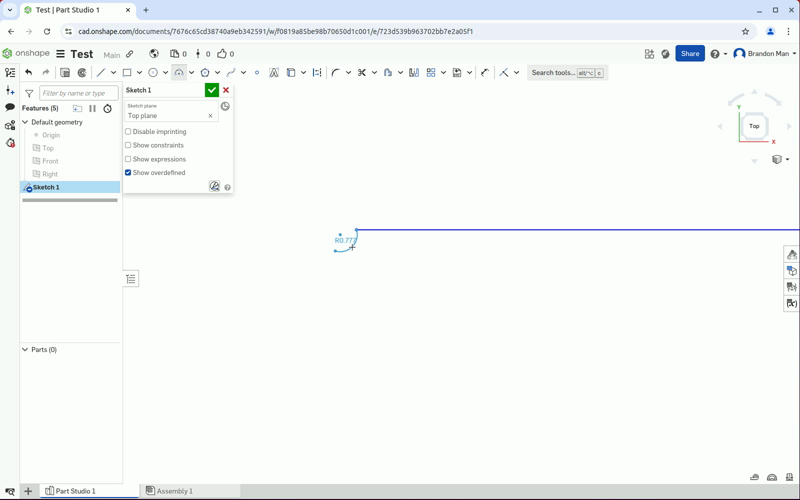
scroll(6)
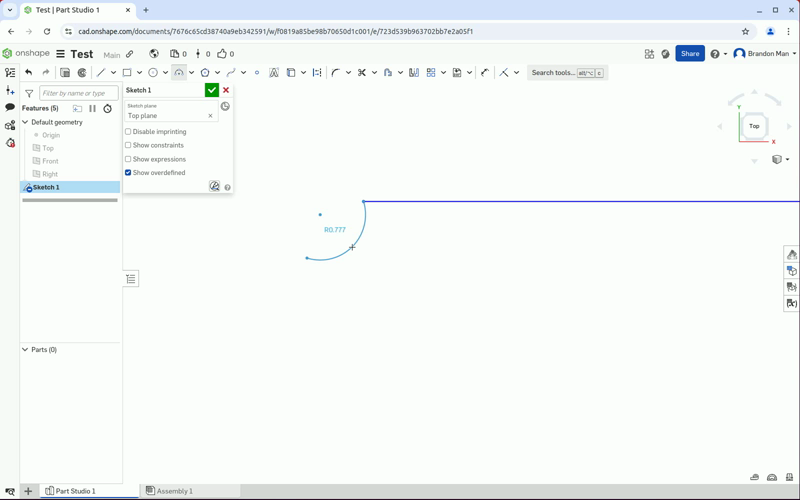
click(352, 246)
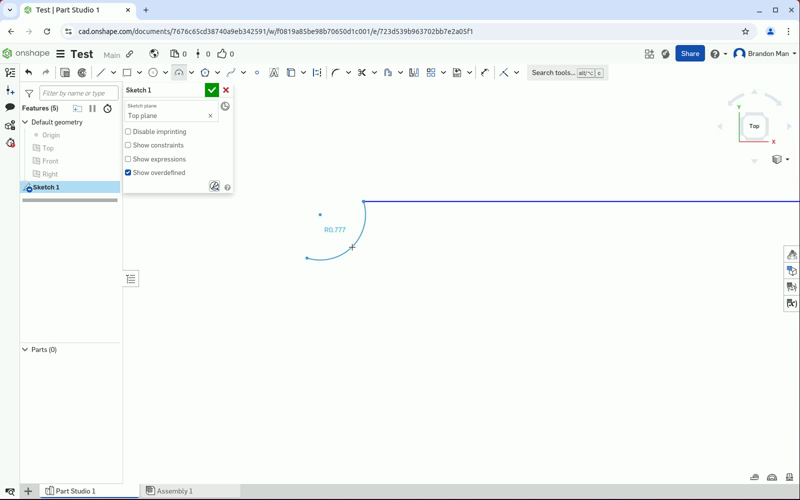
scroll(-6)
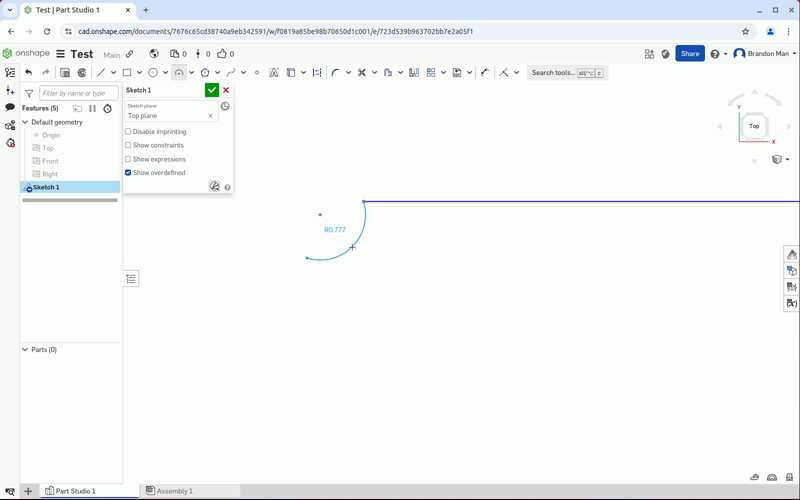
scroll(-6)
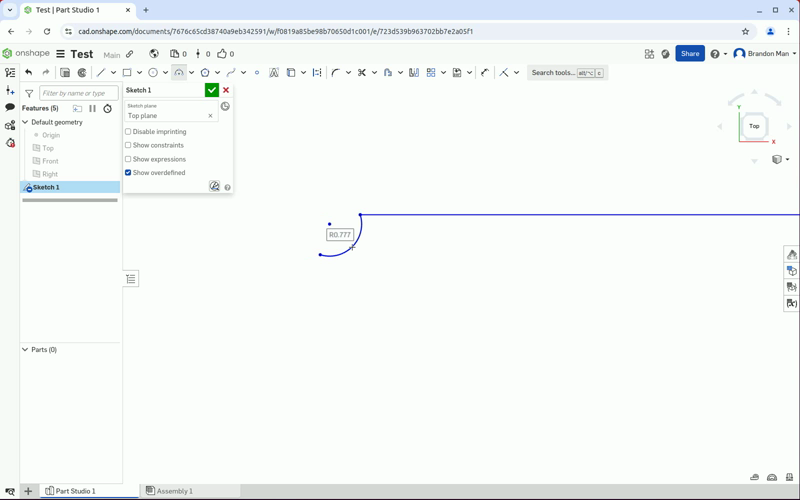
scroll(-6)
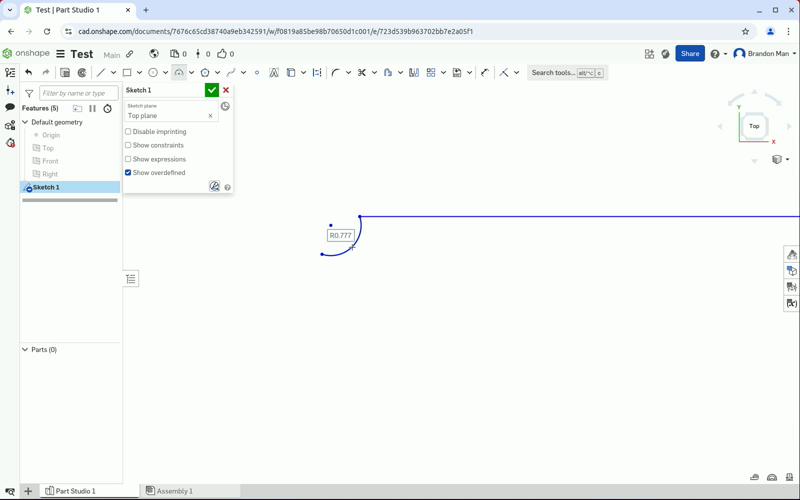
scroll(-6)
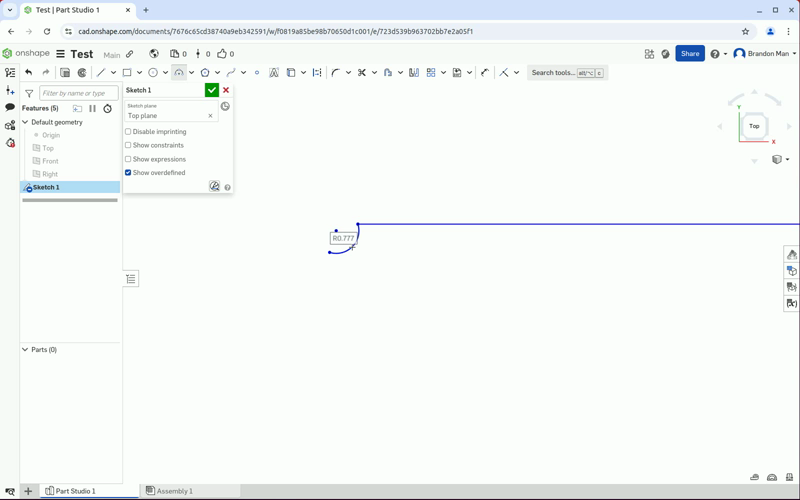
scroll(-6)
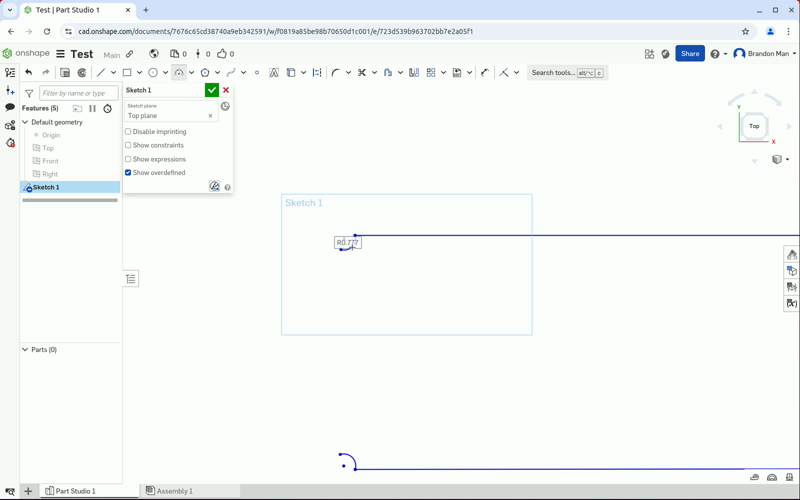
scroll(-6)
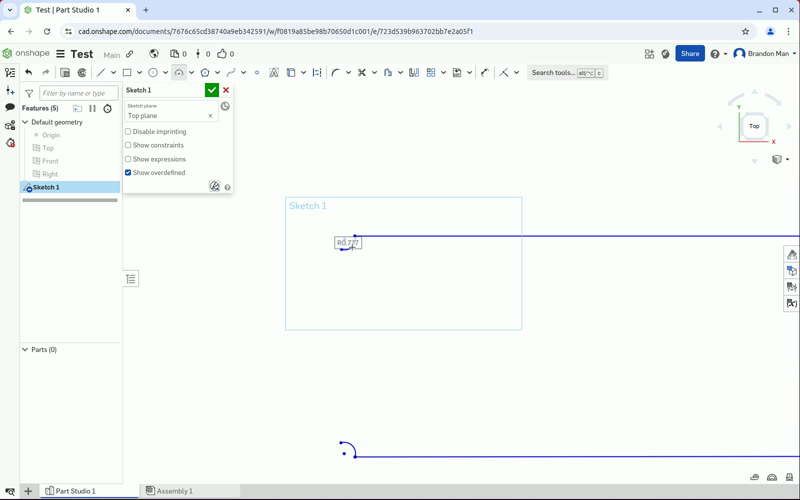
scroll(-6)
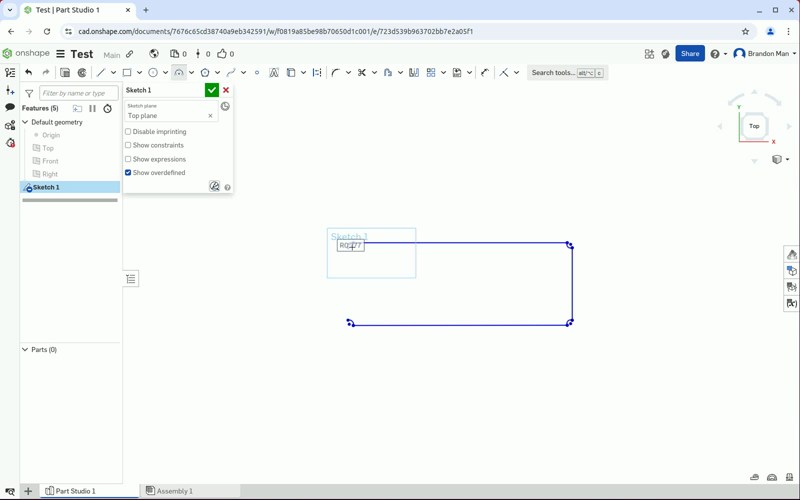
key_up(shift)
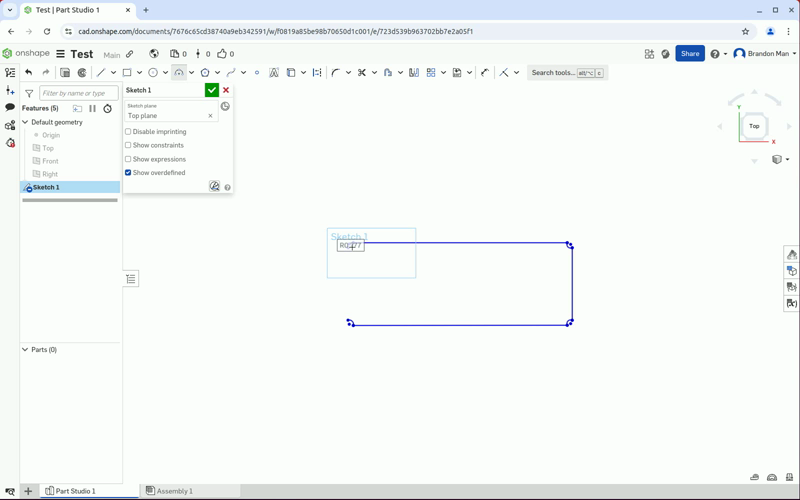
key(esc)
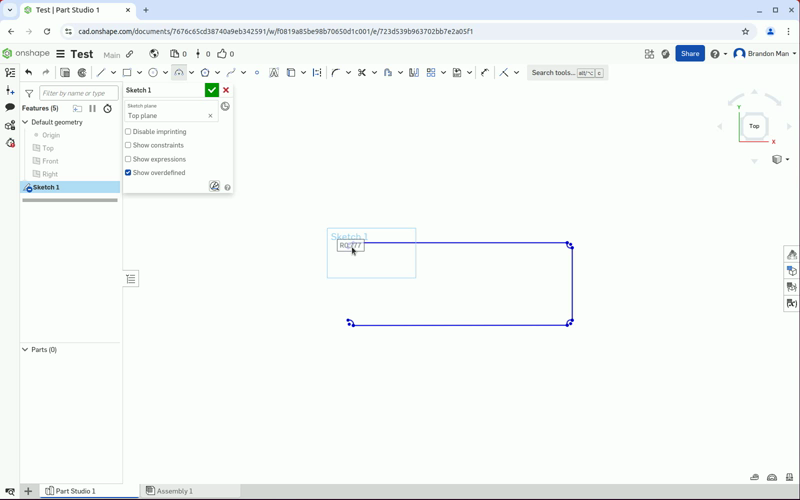
key(l)
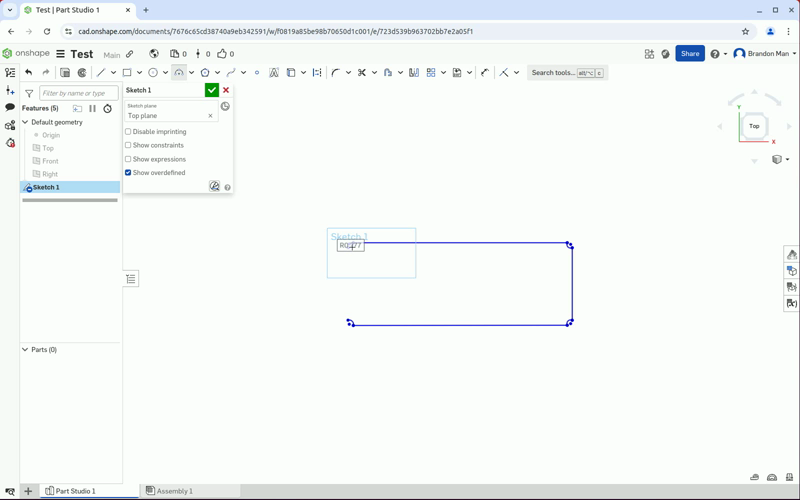
mouse_move(348, 247)
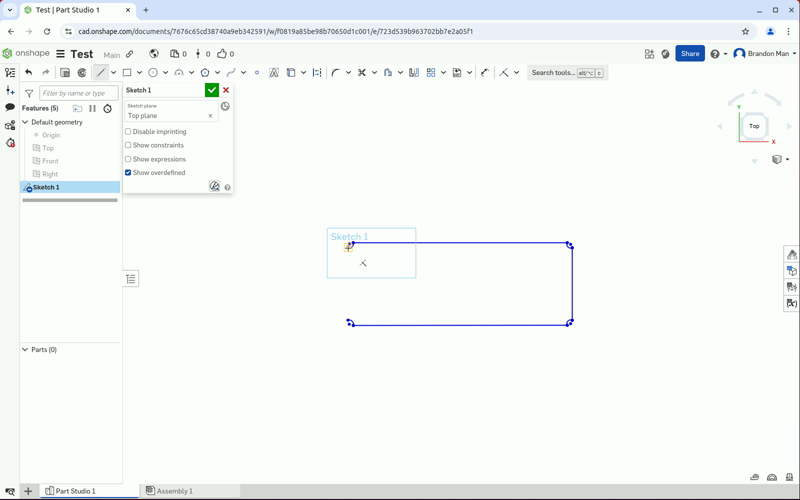
scroll(6)
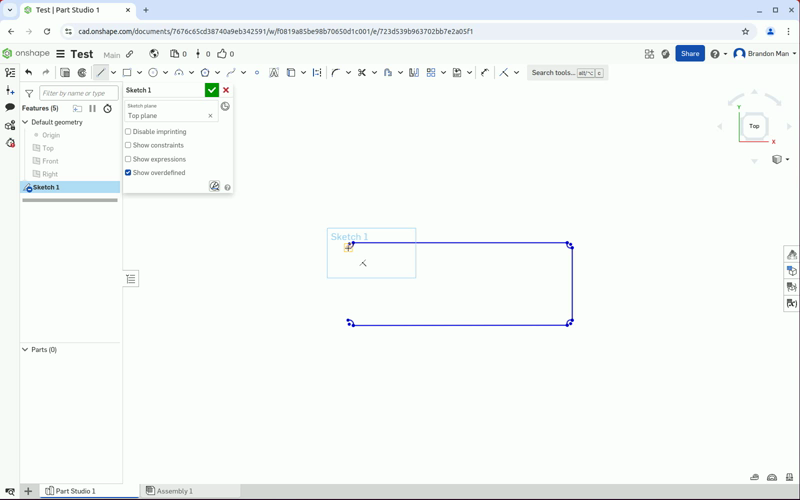
scroll(6)
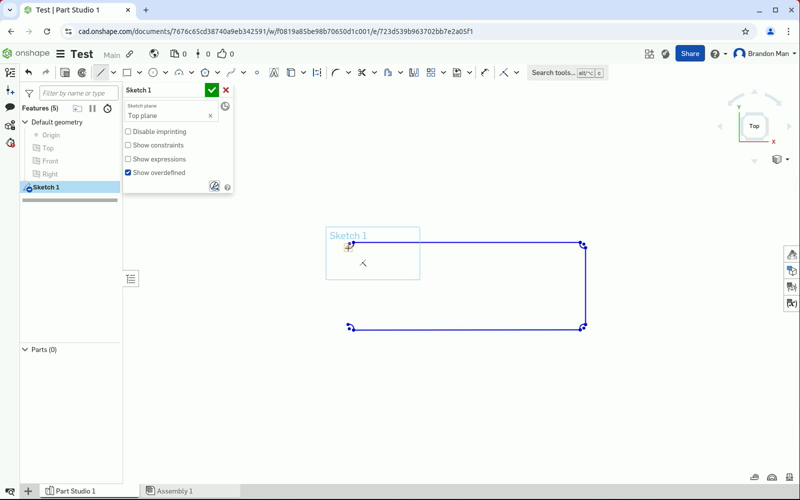
scroll(6)
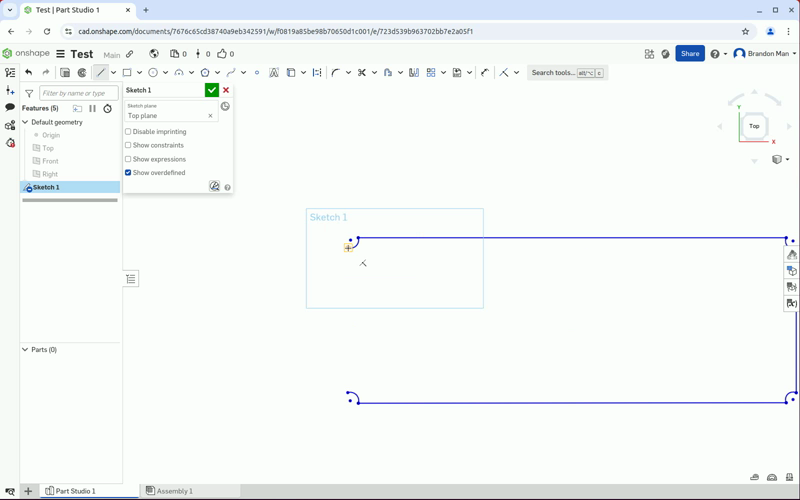
scroll(6)
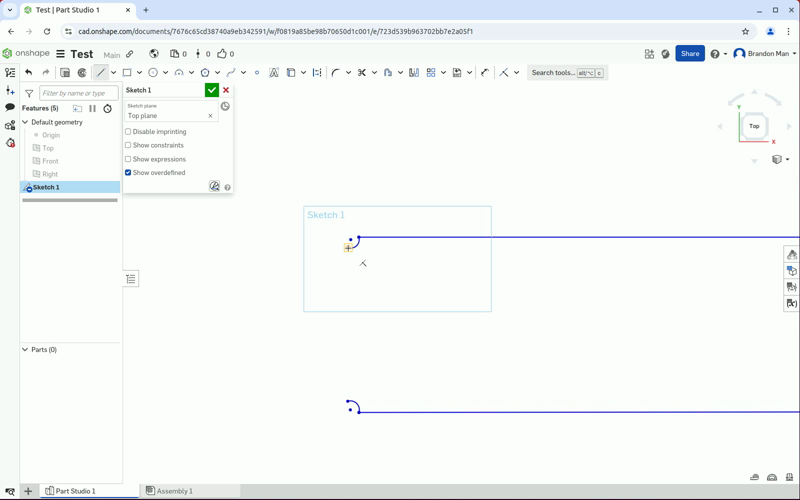
scroll(6)
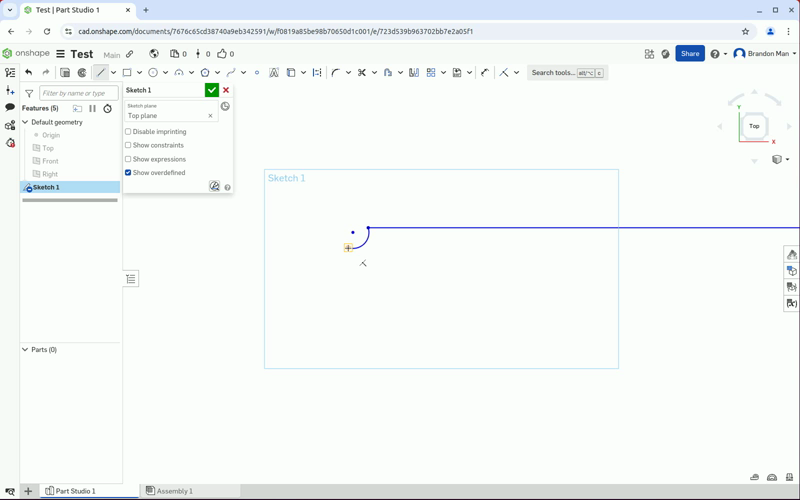
scroll(6)
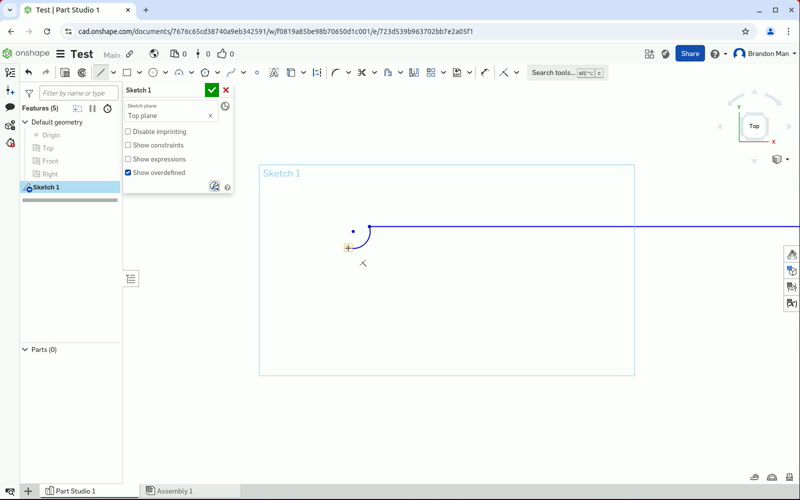
scroll(6)
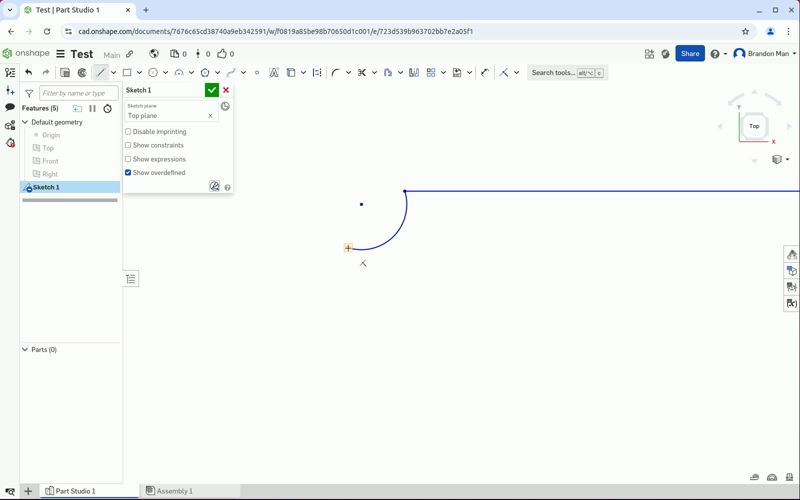
click(348, 247)
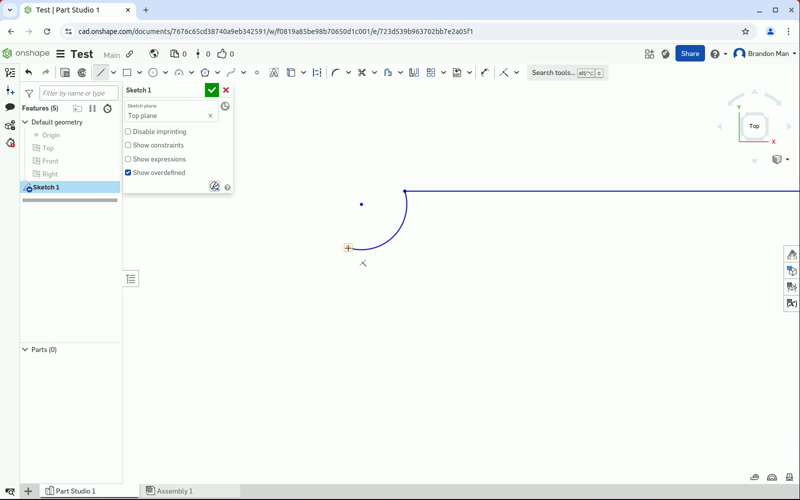
scroll(-6)
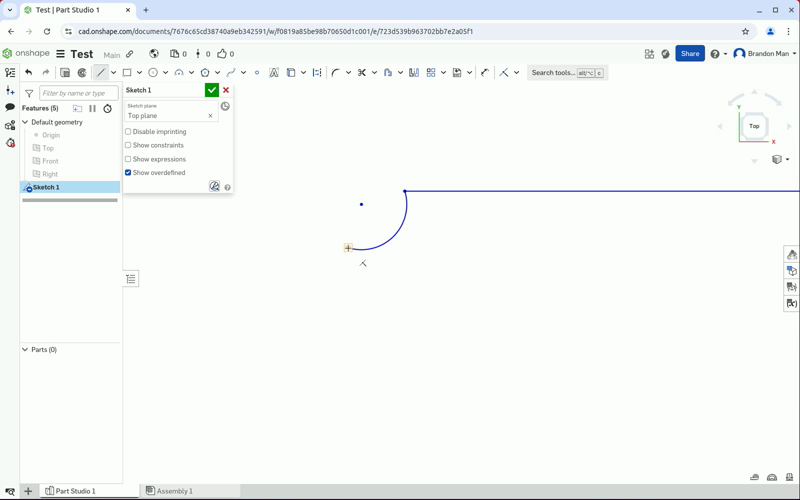
scroll(-6)
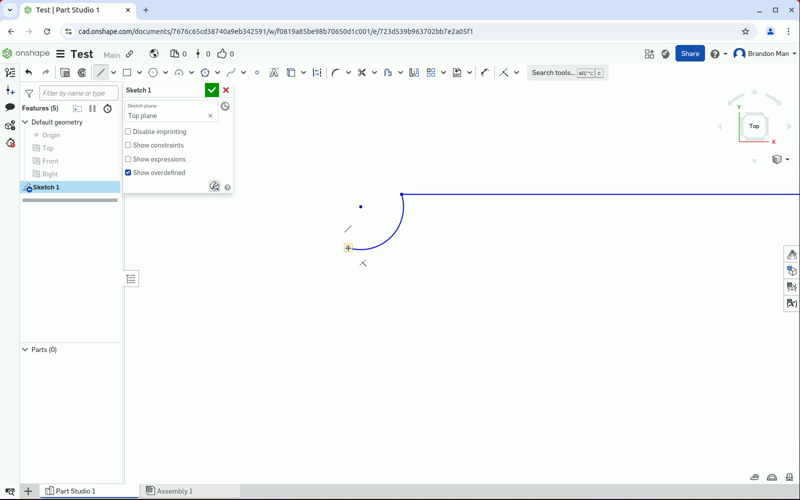
scroll(-6)
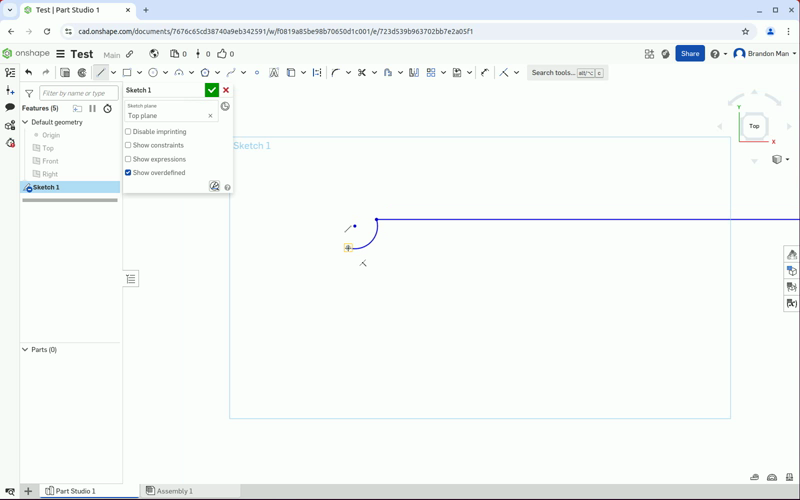
scroll(-6)
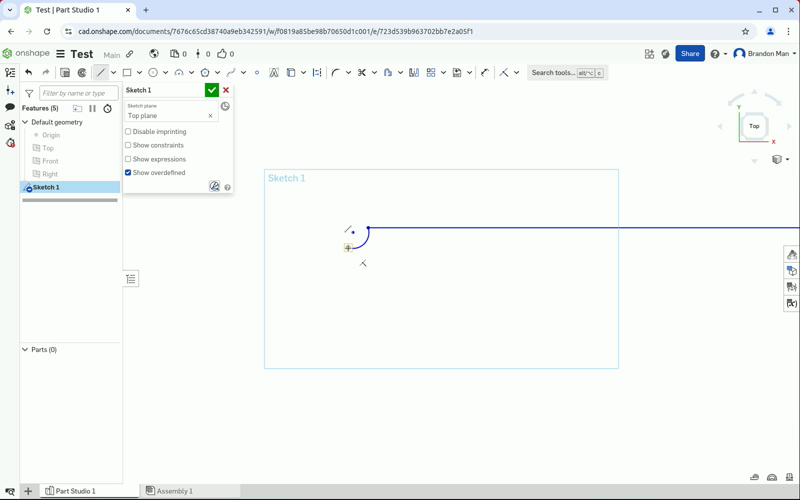
scroll(-6)
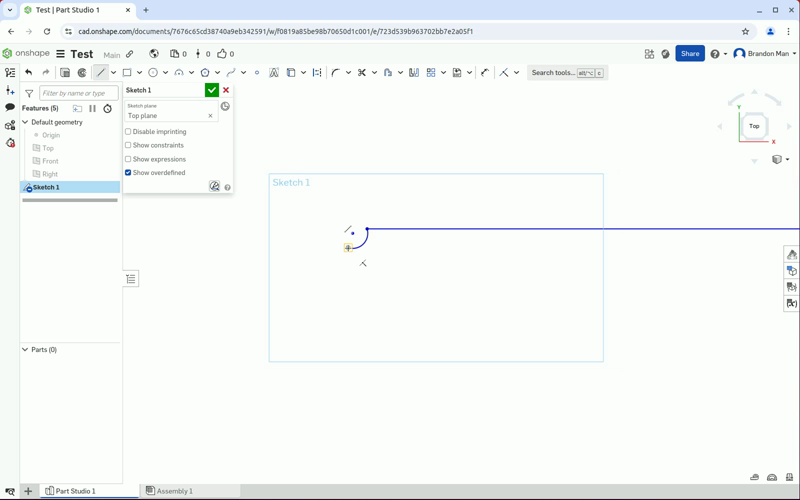
scroll(-6)
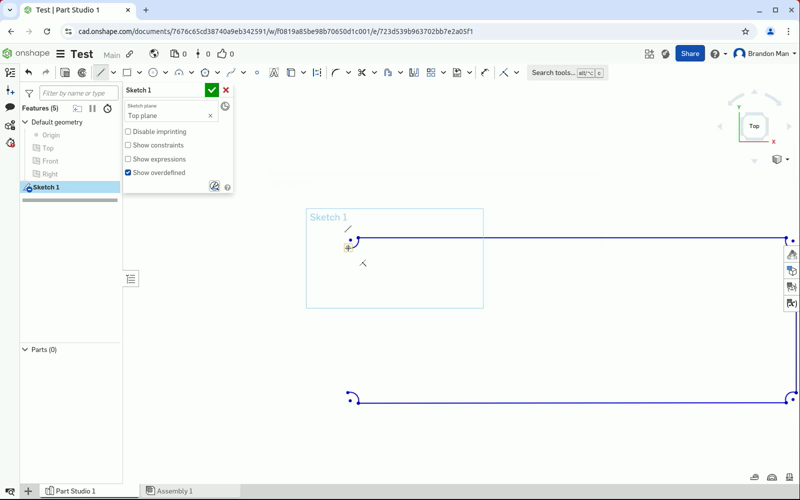
scroll(-6)
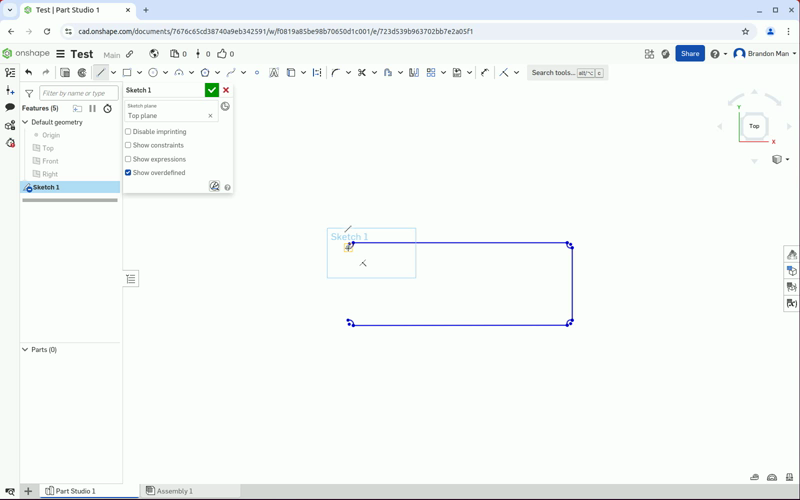
key_down(shift)
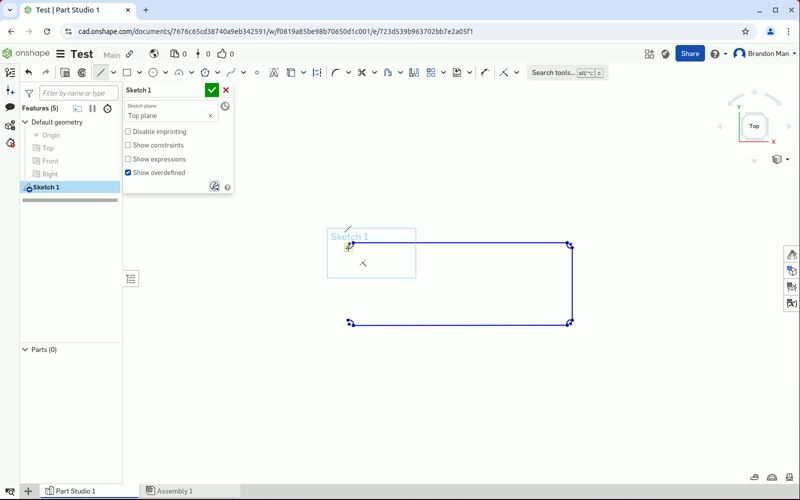
mouse_move(348, 320)
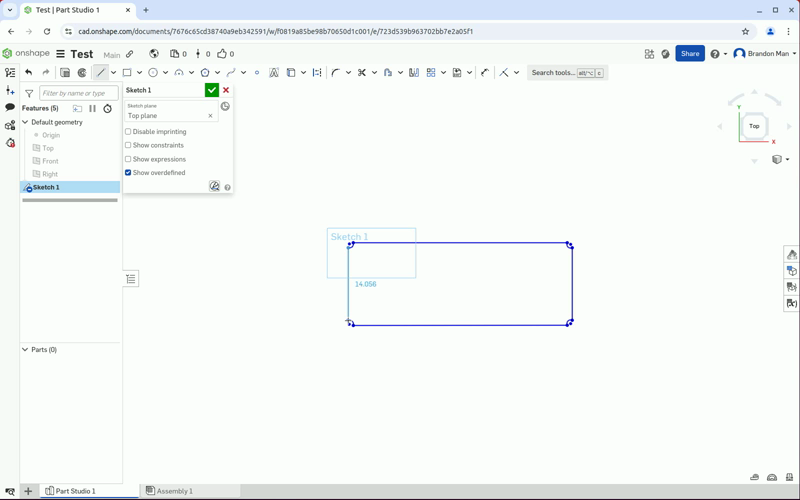
scroll(6)
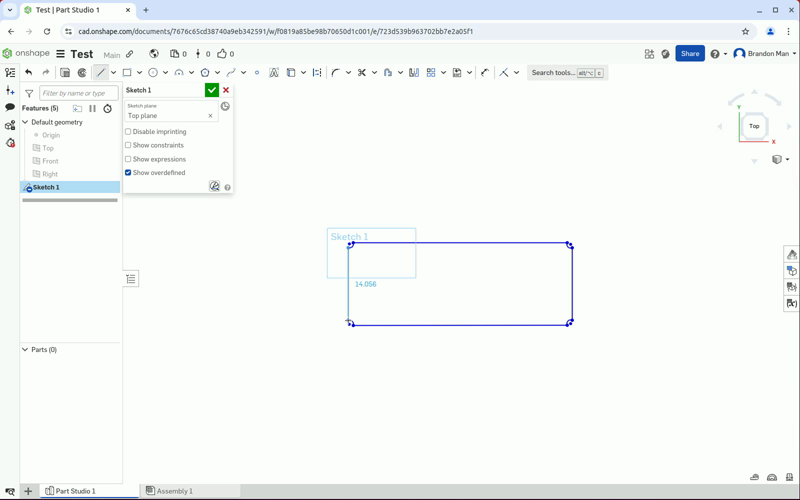
scroll(6)
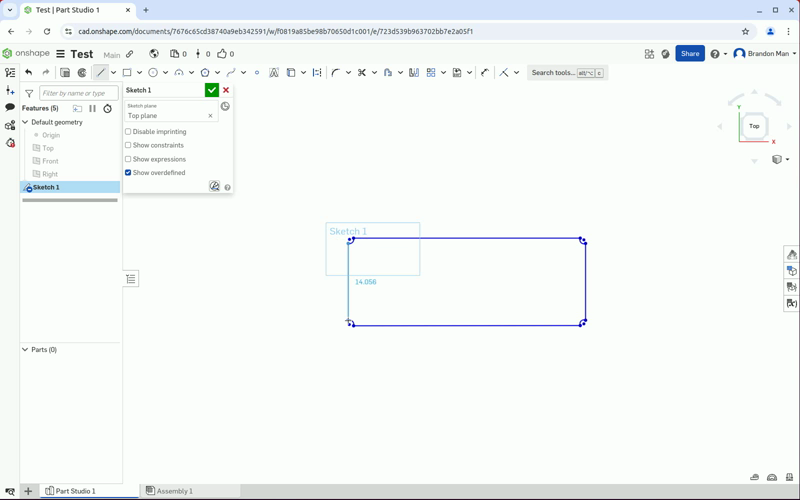
scroll(6)
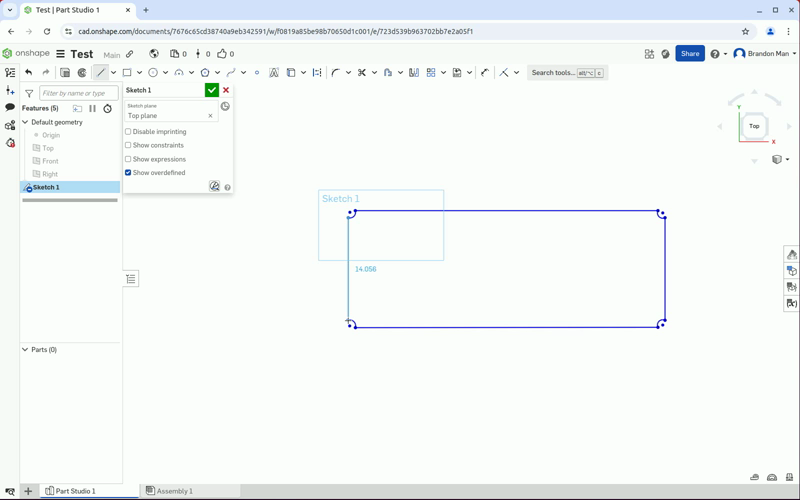
scroll(6)
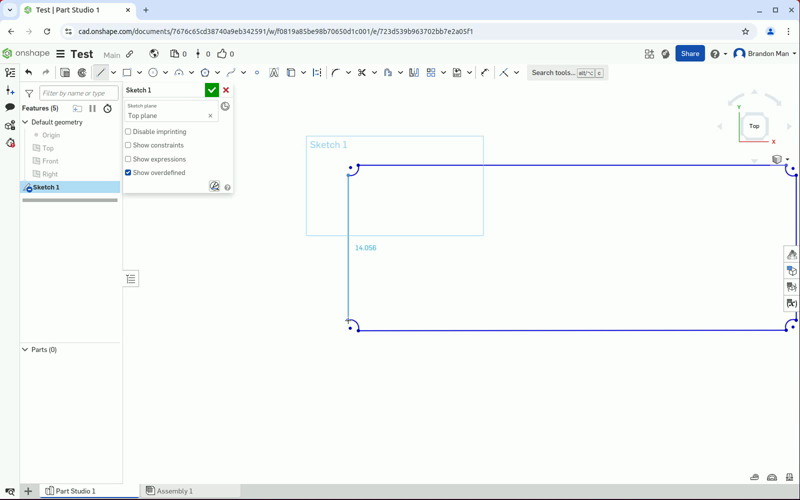
scroll(6)
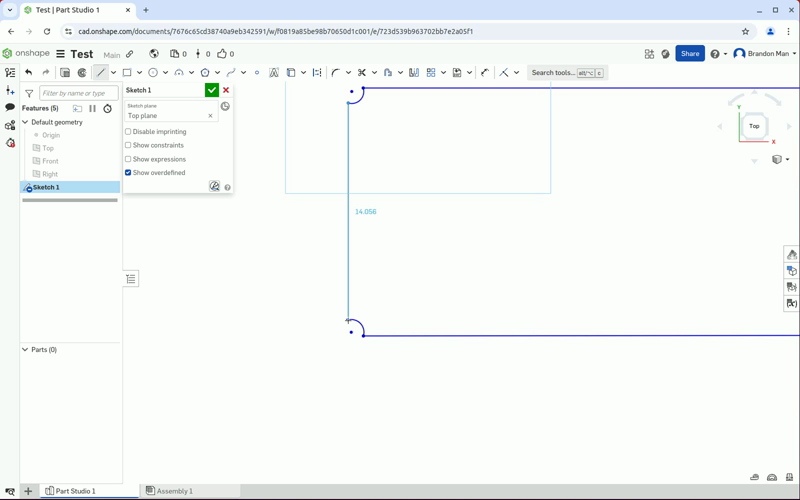
scroll(6)
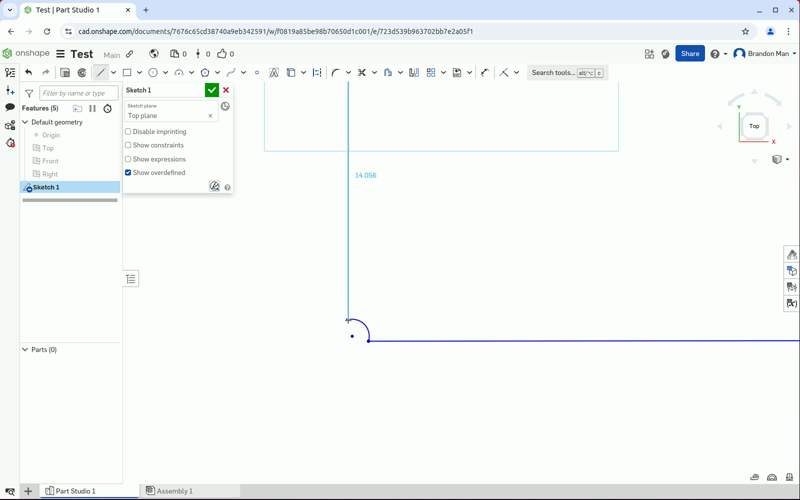
scroll(6)
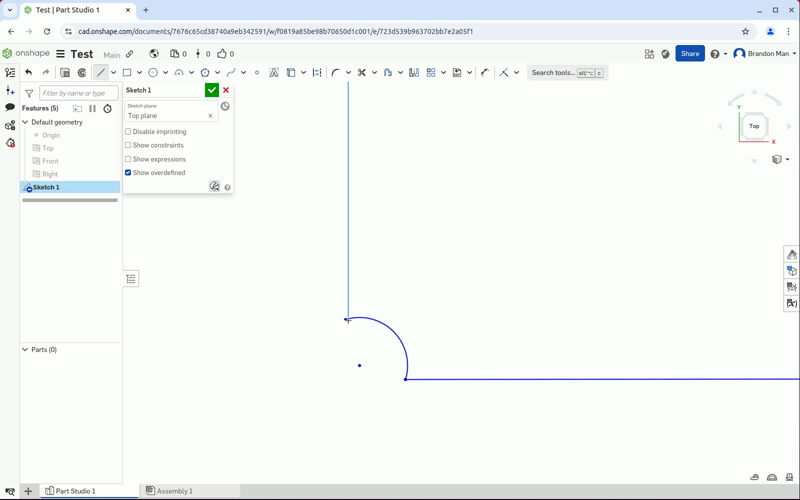
key_up(shift)
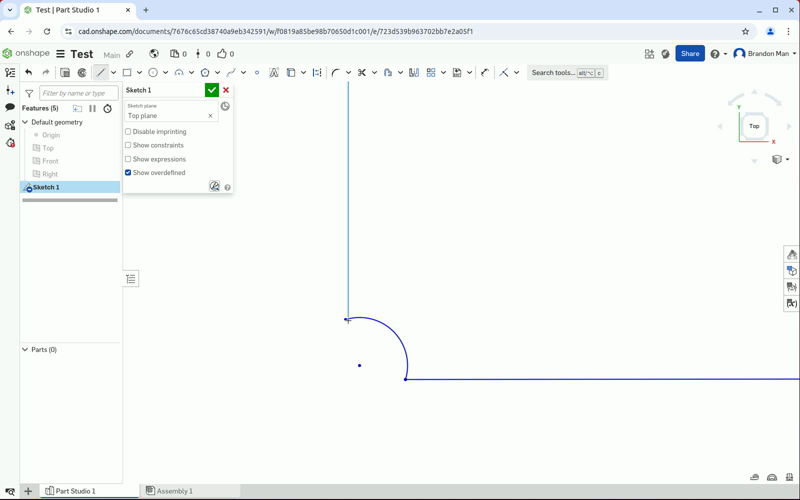
click(348, 320)
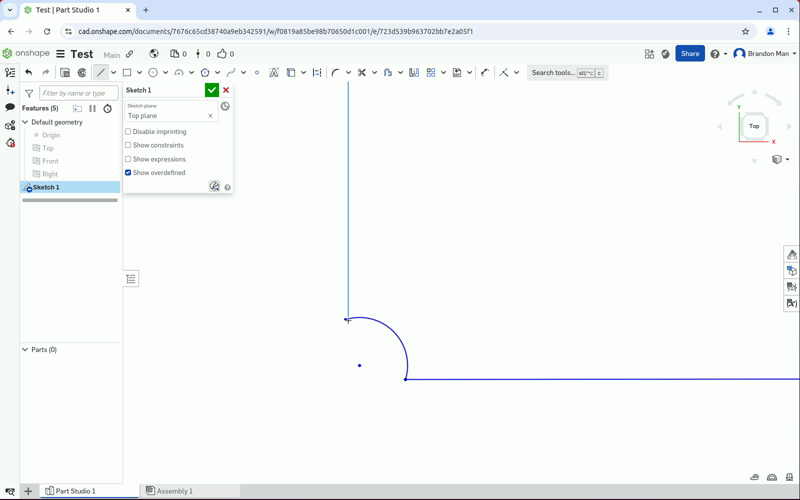
scroll(-6)
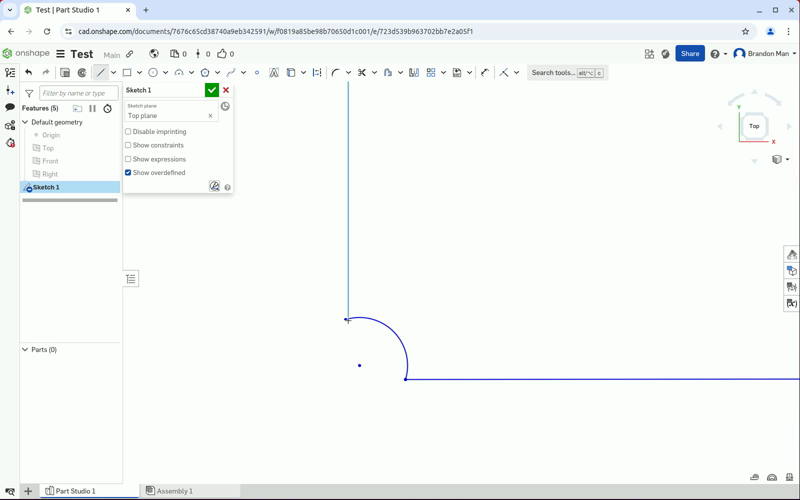
scroll(-6)
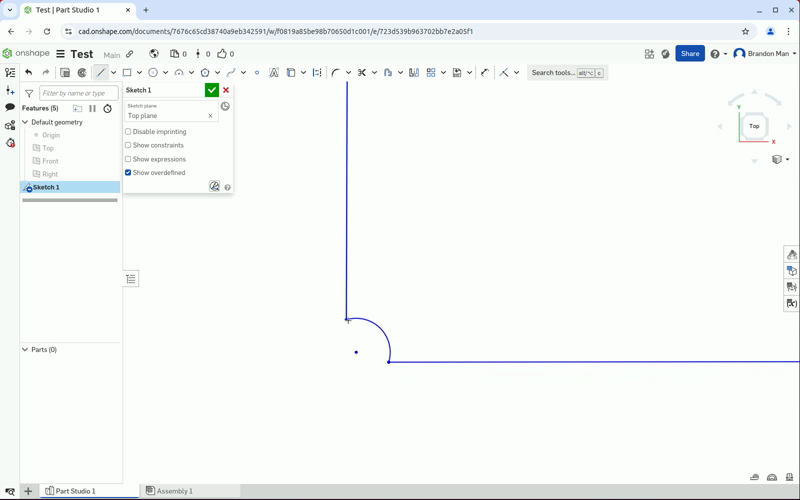
scroll(-6)
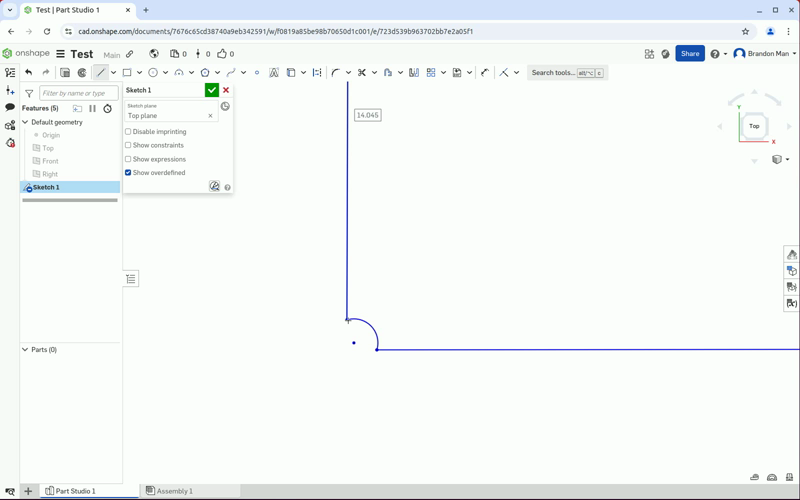
scroll(-6)
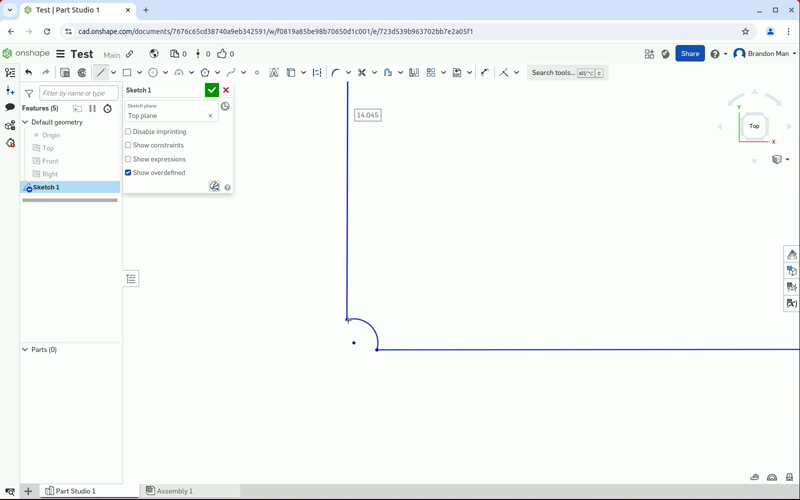
scroll(-6)
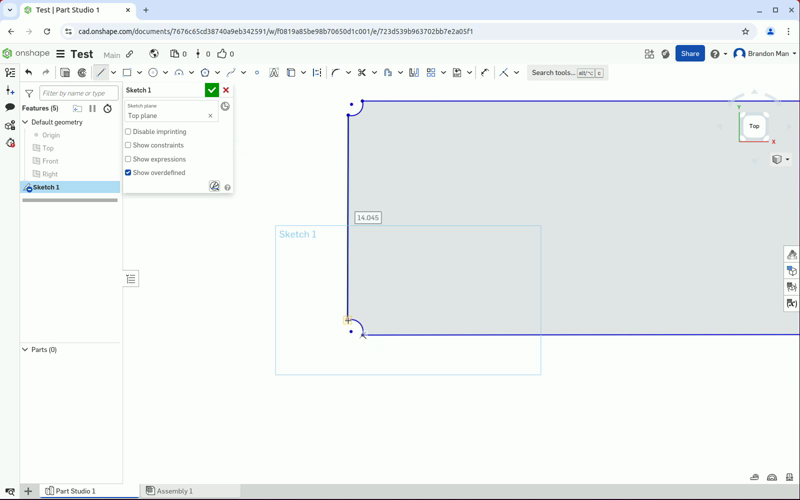
scroll(-6)
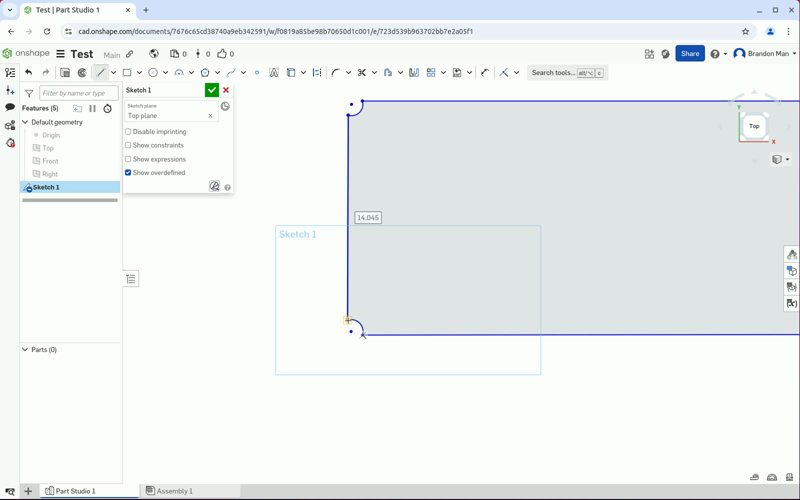
scroll(-6)
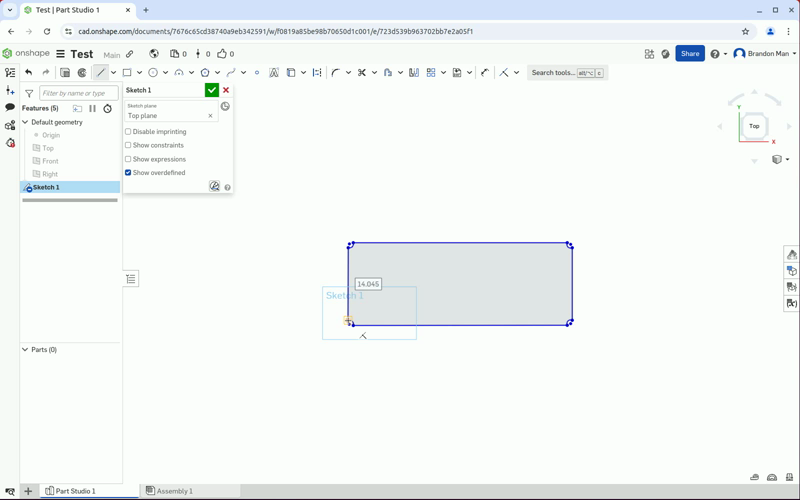
key(esc)
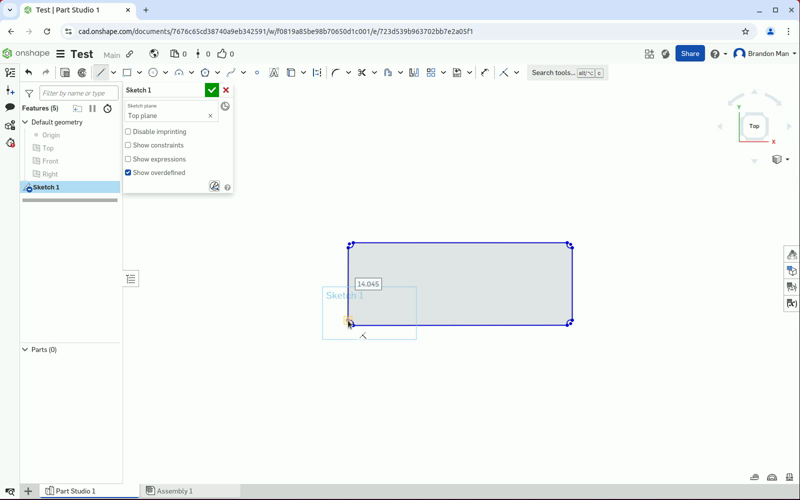
mouse_move(551, 258)
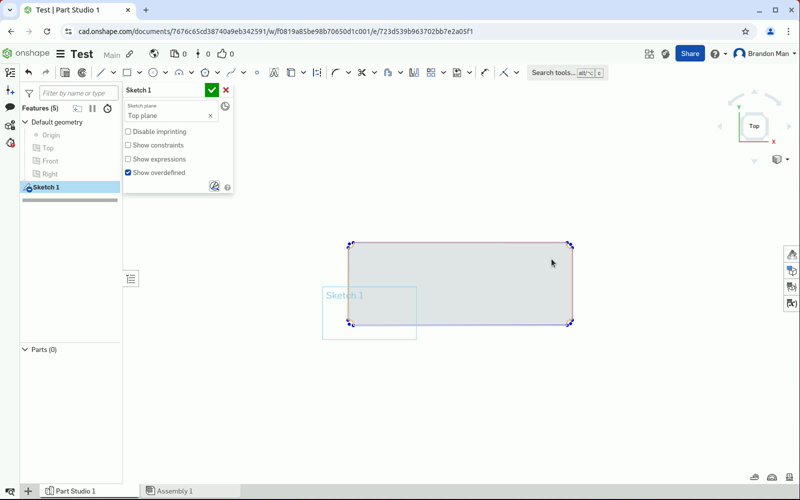
click(551, 258)
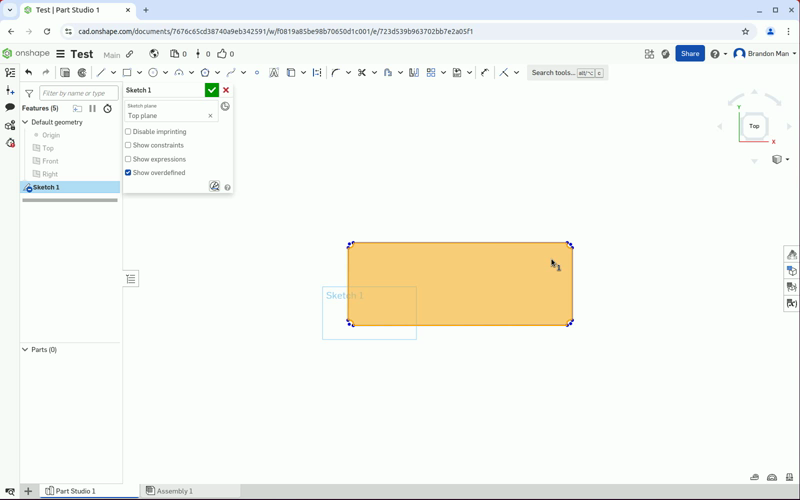
mouse_move(73, 352)
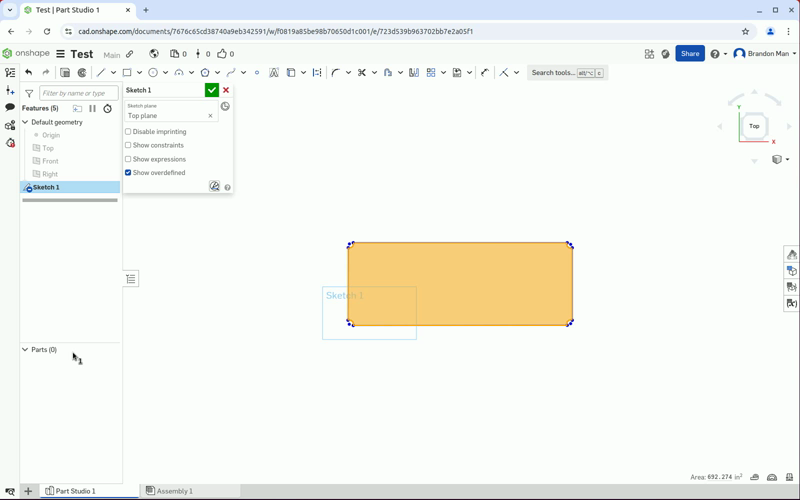
key(shift+y)
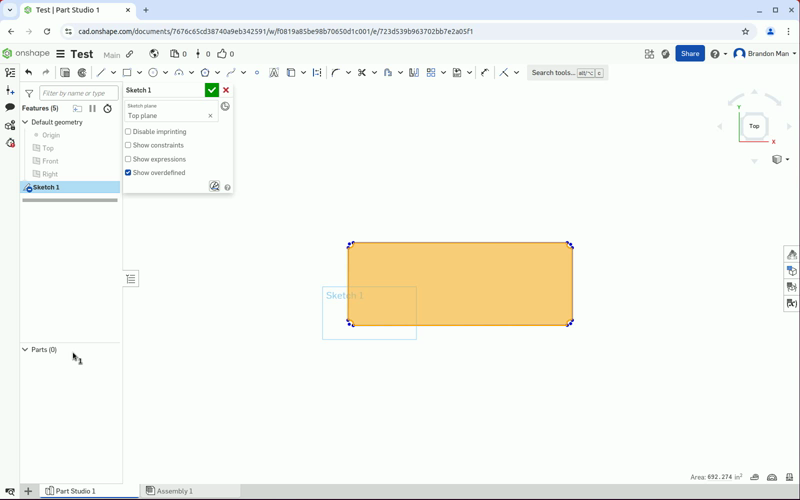
key(shift+e)
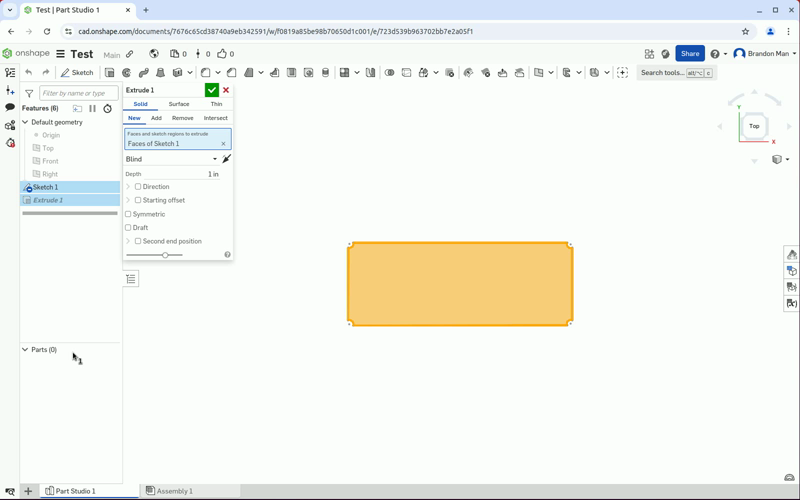
mouse_move(143, 106)
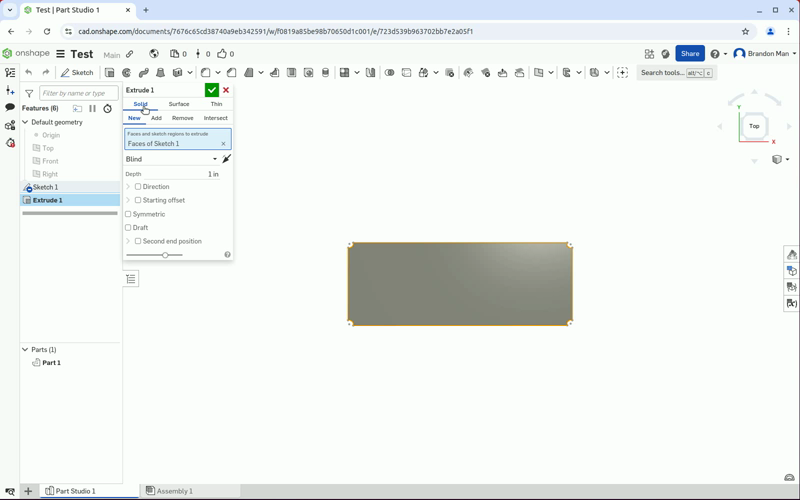
click(143, 106)
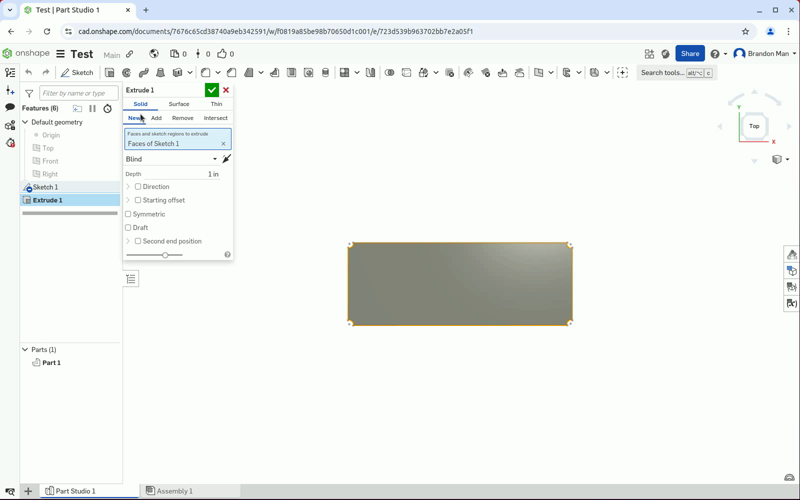
mouse_move(137, 120)
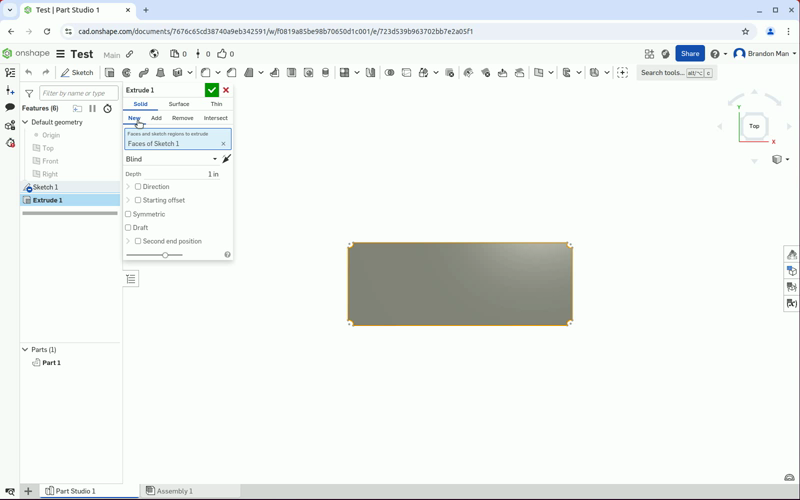
click(137, 120)
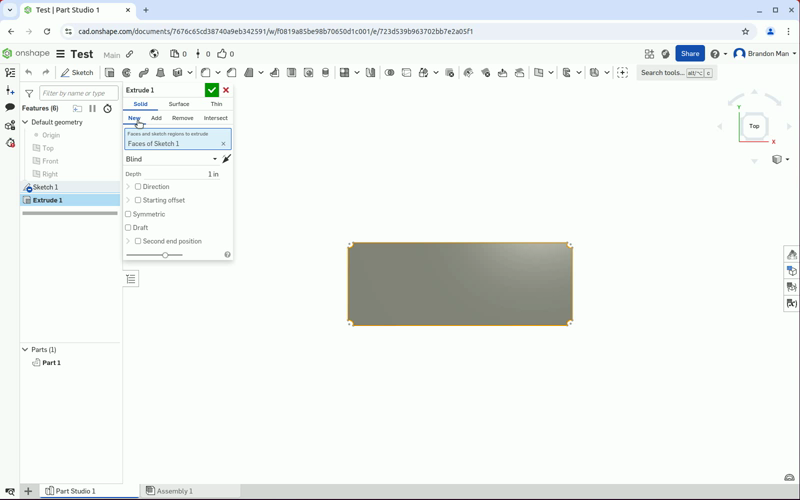
key(tab, 4)
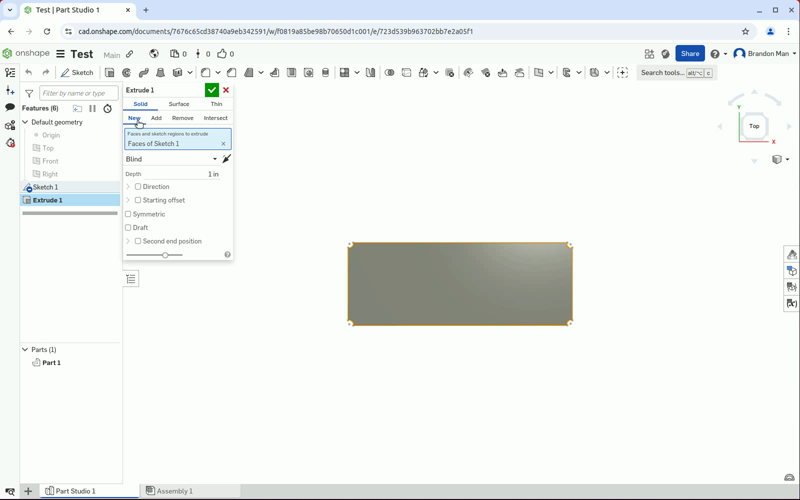
text(0.481)
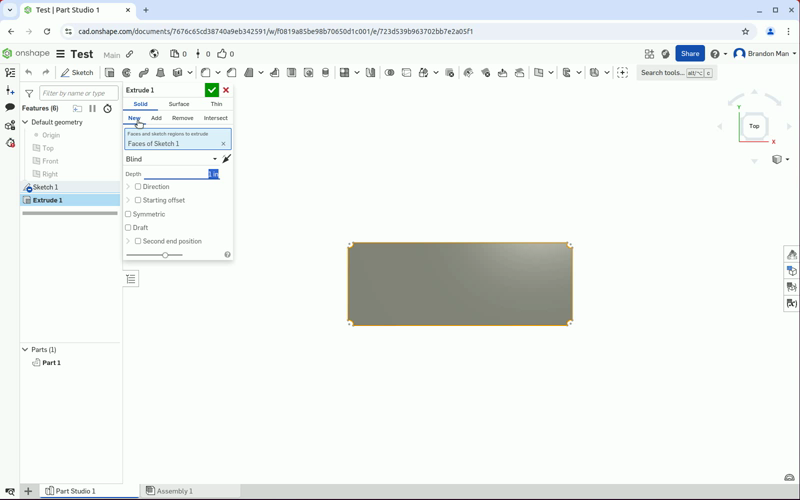
key(enter)
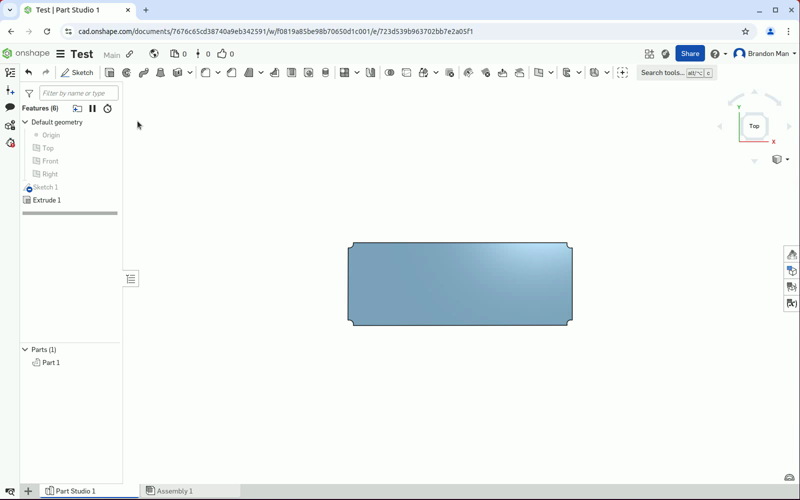
key(shift+h)
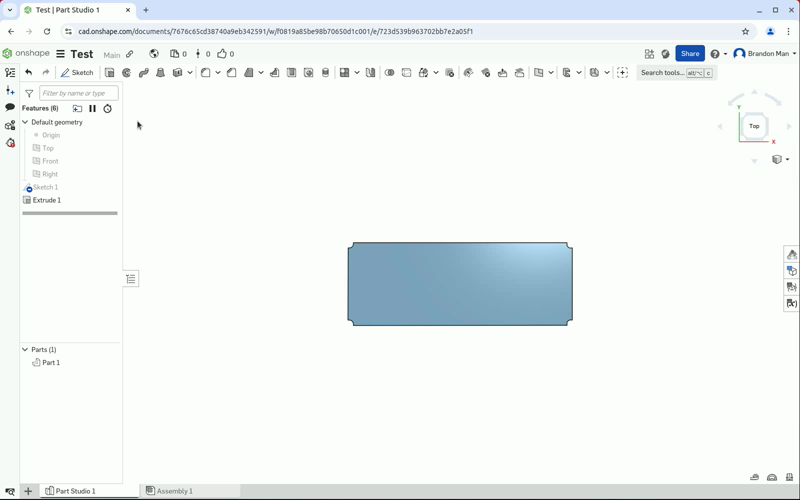
key(shift+h)
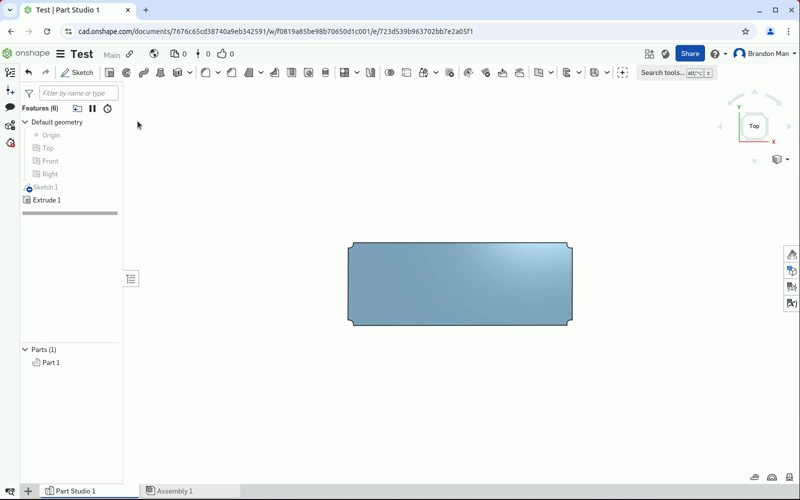
mouse_move(73, 189)
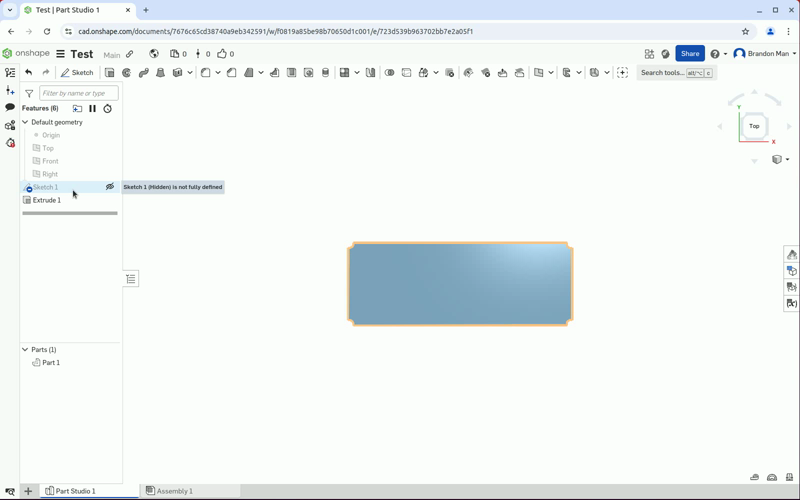
click(73, 189)
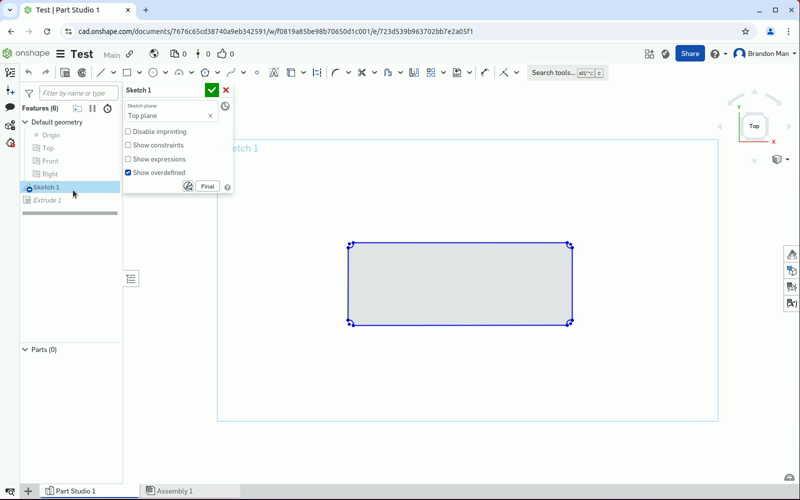
mouse_move(229, 92)
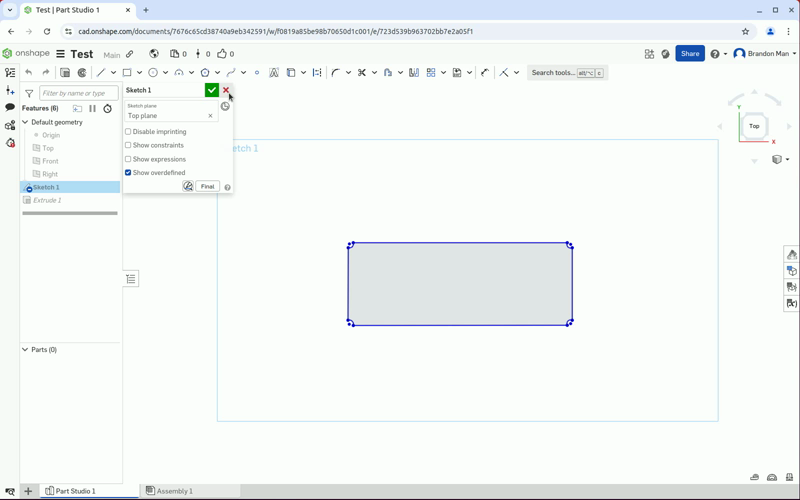
click(229, 92)
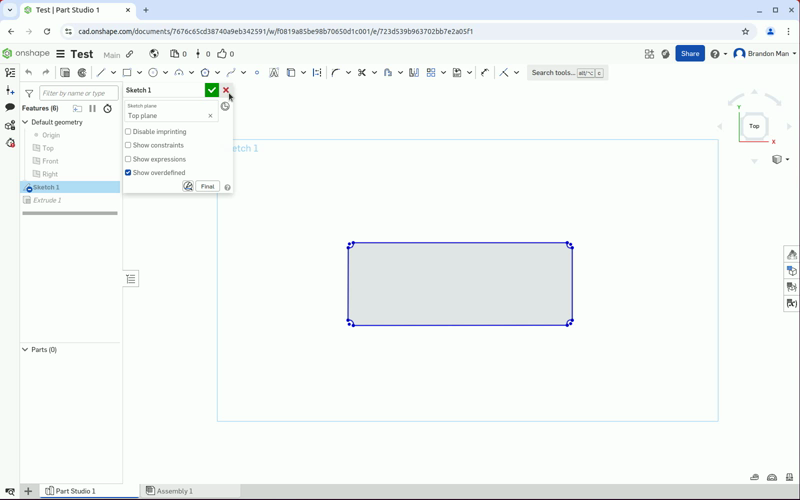
key(shift+s)
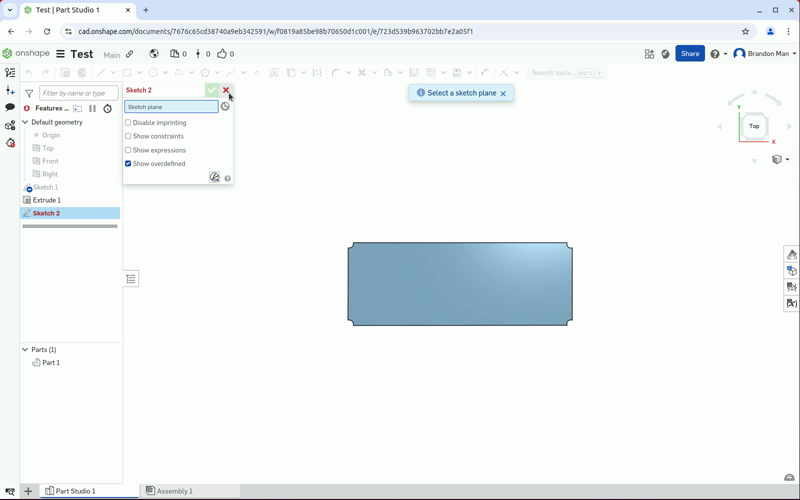
mouse_move(73, 150)
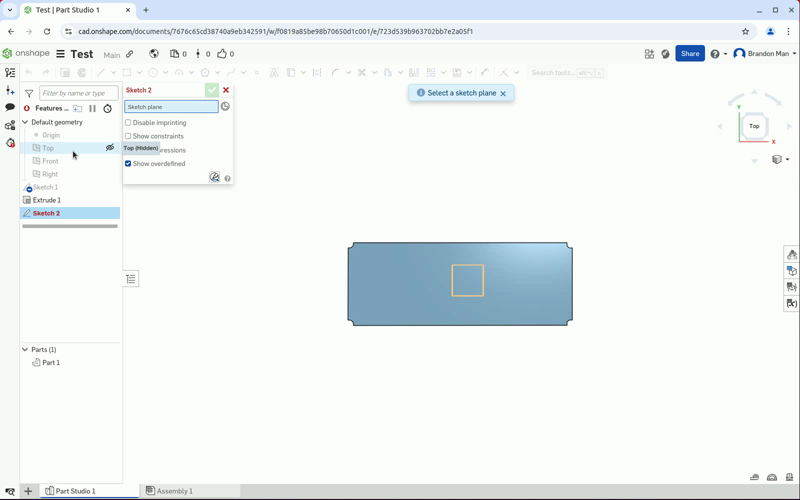
click(73, 150)
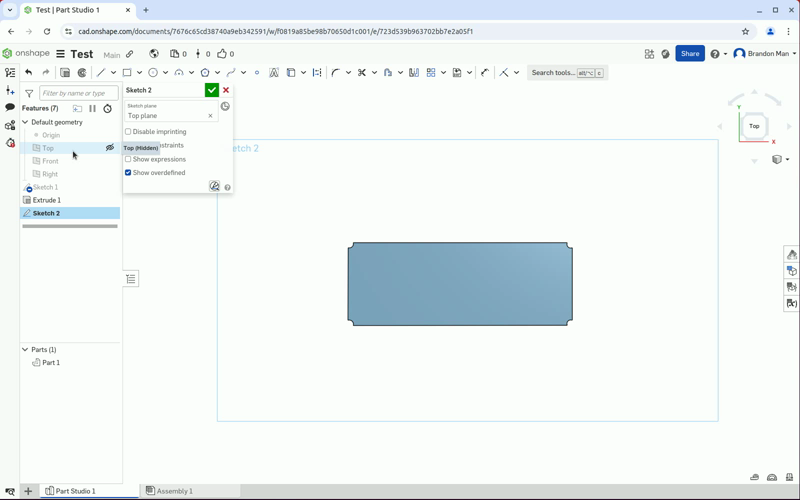
mouse_move(73, 352)
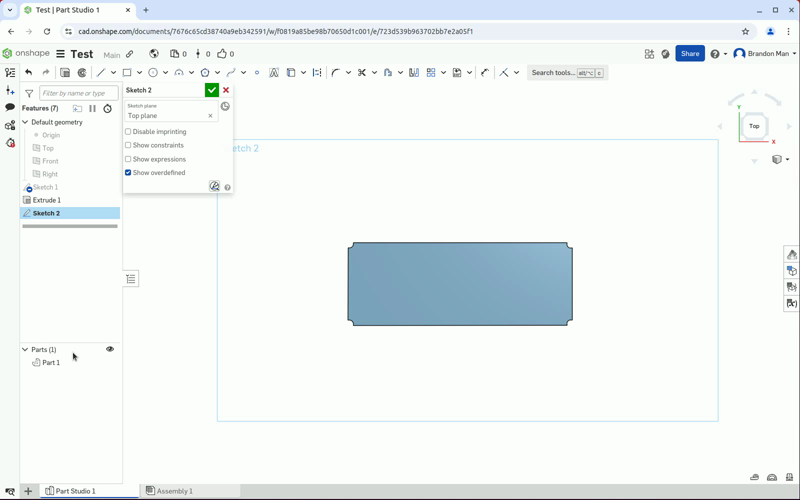
key(y)
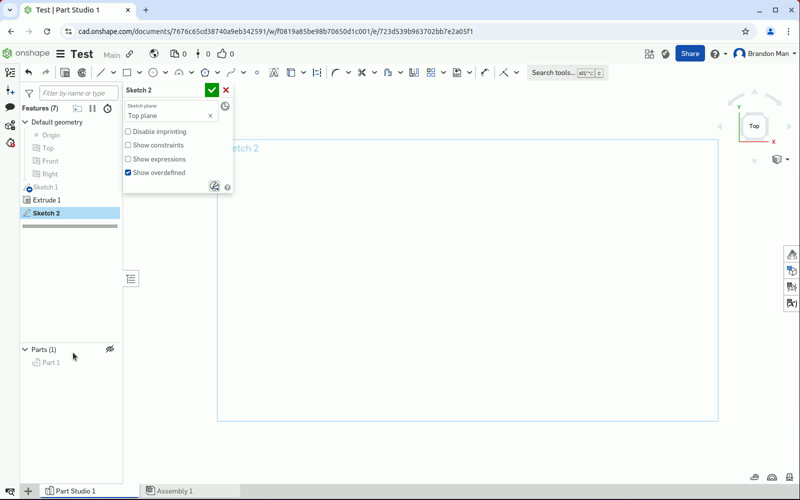
key(l)
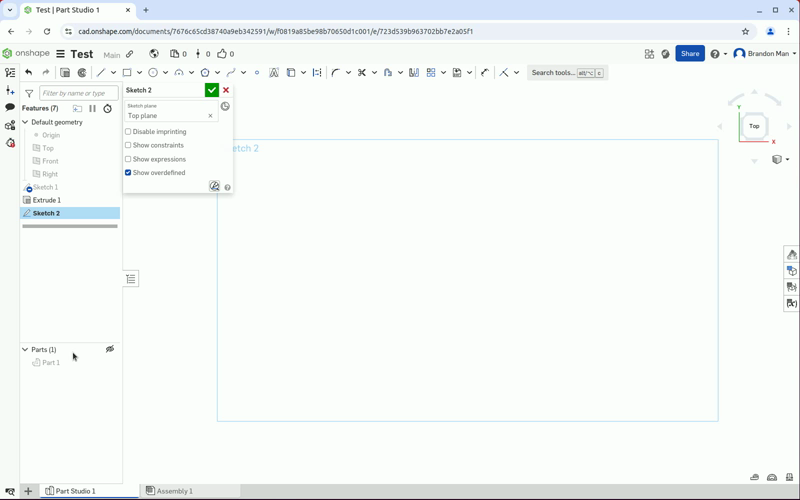
key_down(shift)
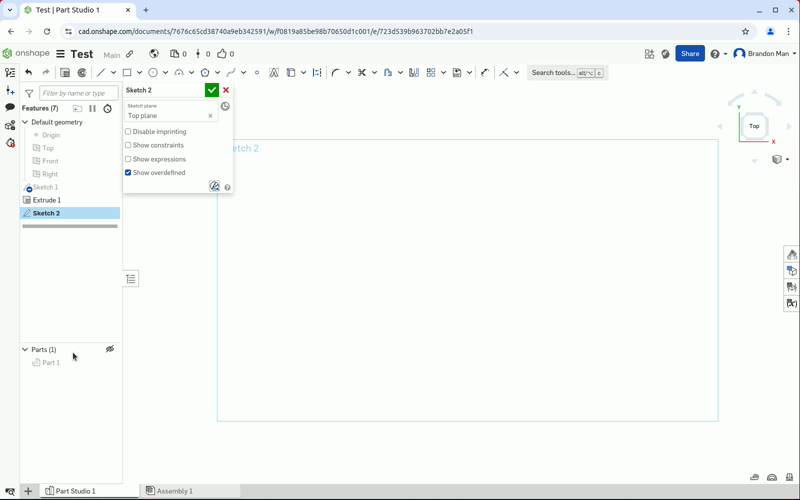
mouse_move(348, 316)
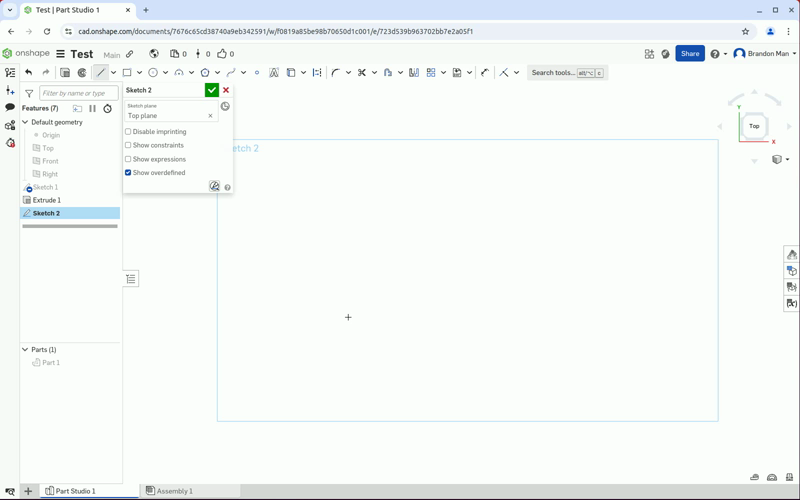
click(348, 316)
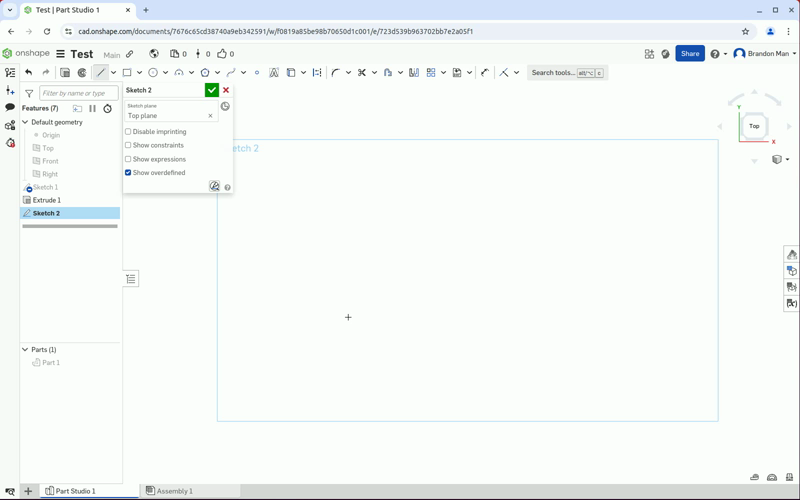
key_up(shift)
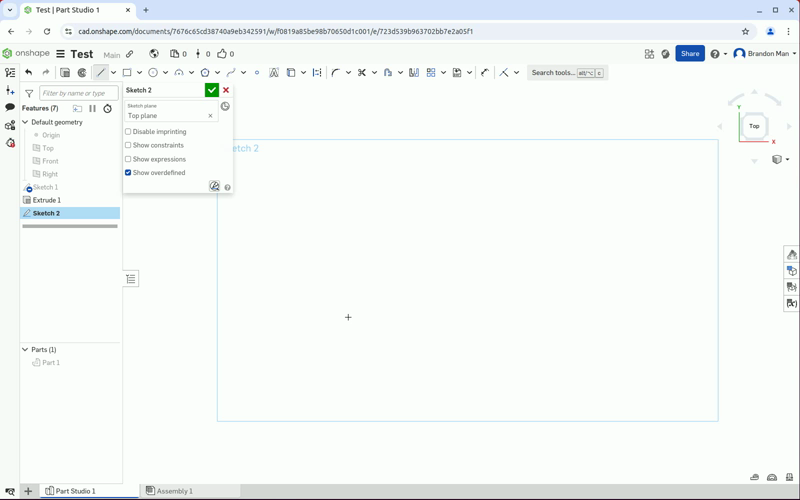
key_down(shift)
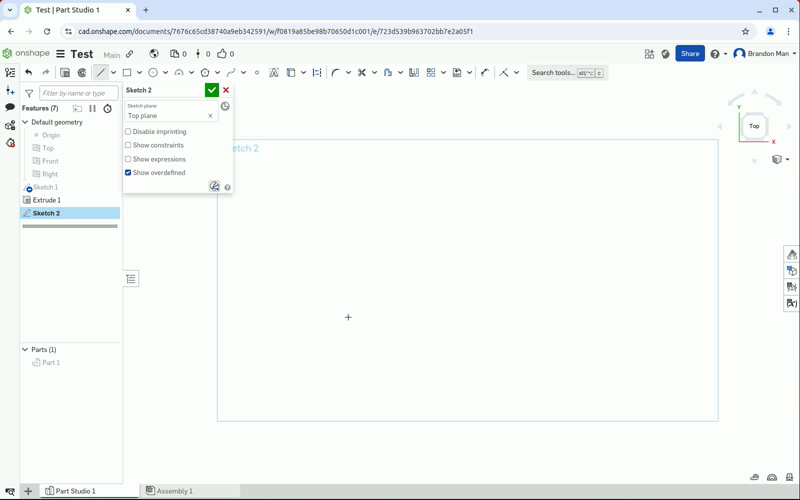
mouse_move(378, 316)
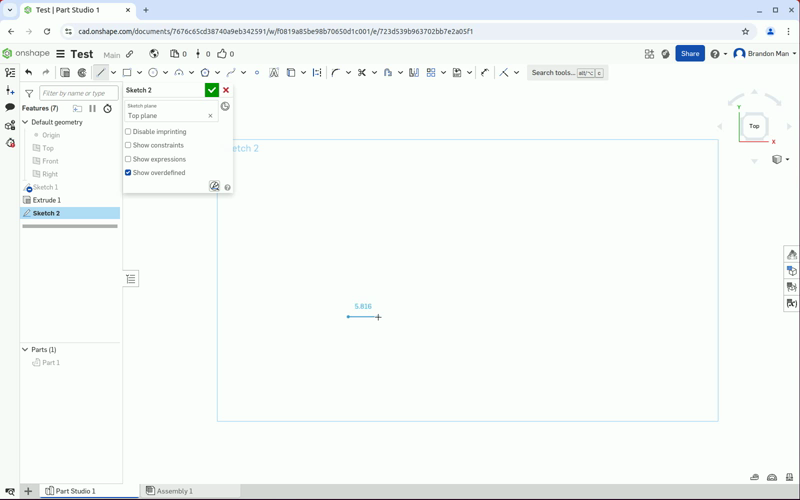
mouse_move(355, 324)
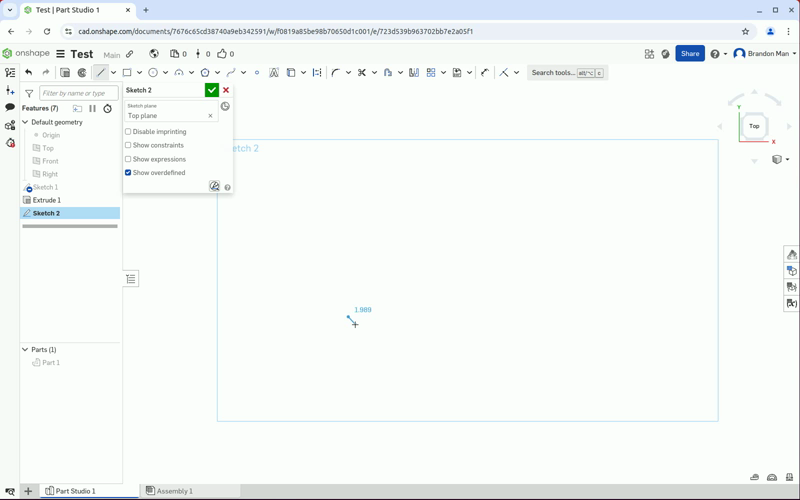
click(355, 324)
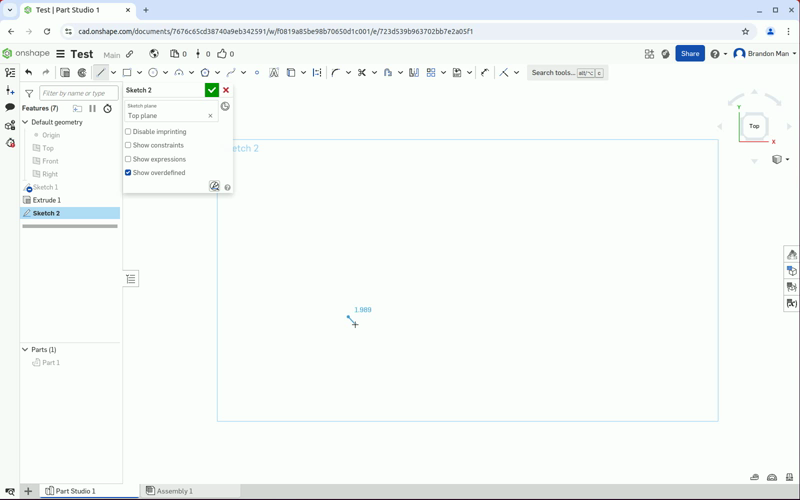
key_up(shift)
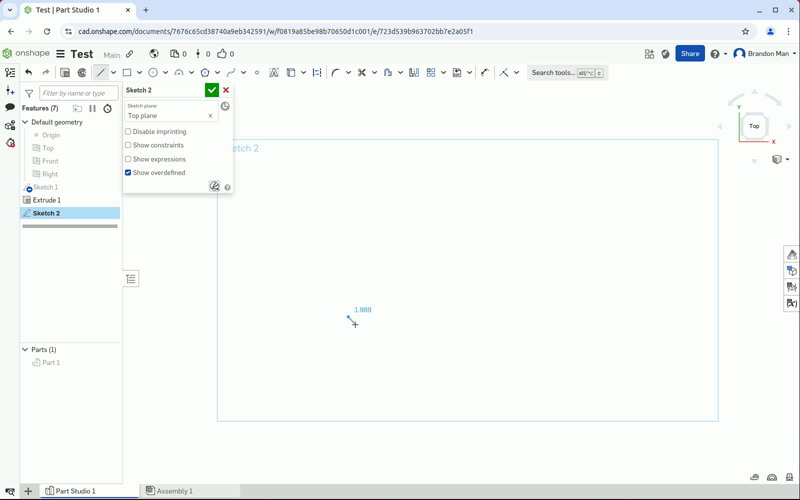
key_down(shift)
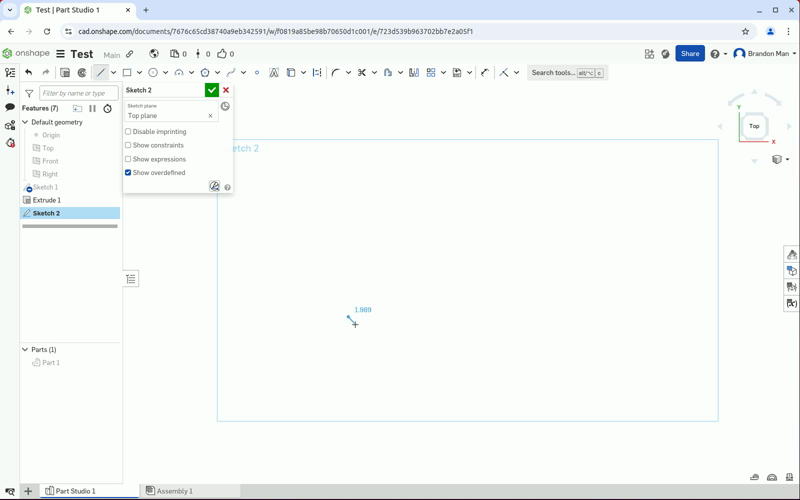
mouse_move(564, 324)
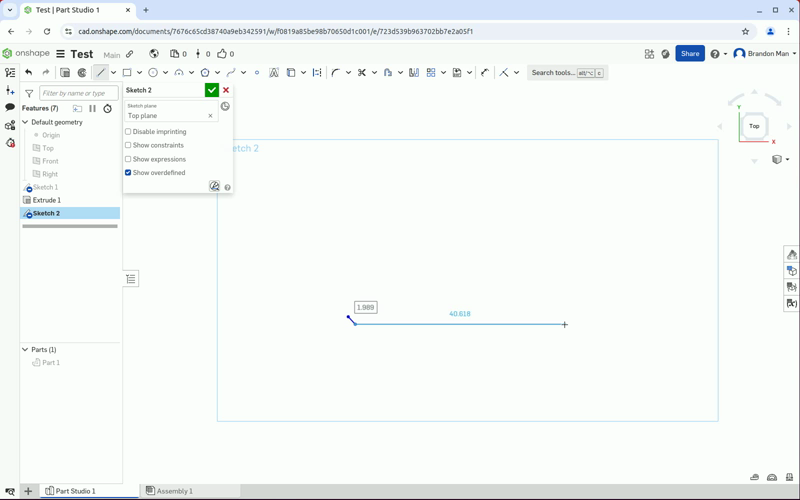
click(564, 324)
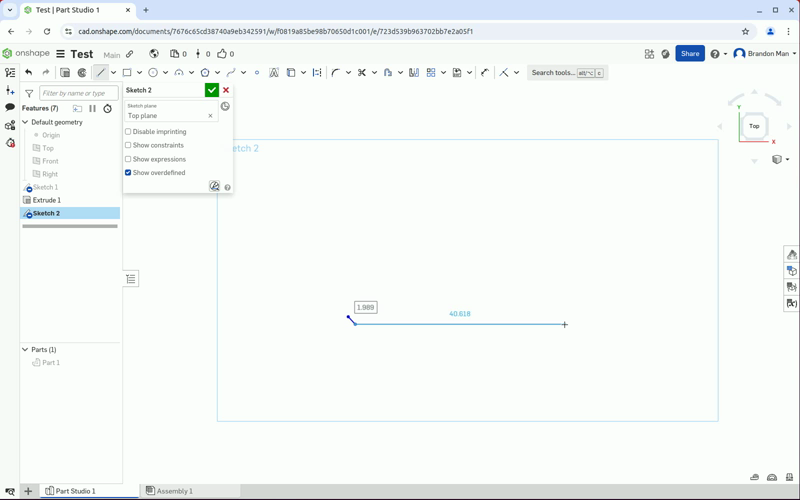
key_up(shift)
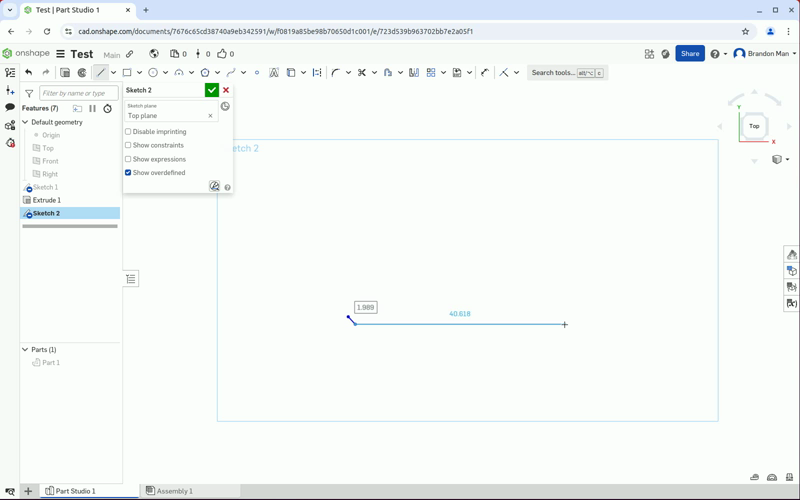
key_down(shift)
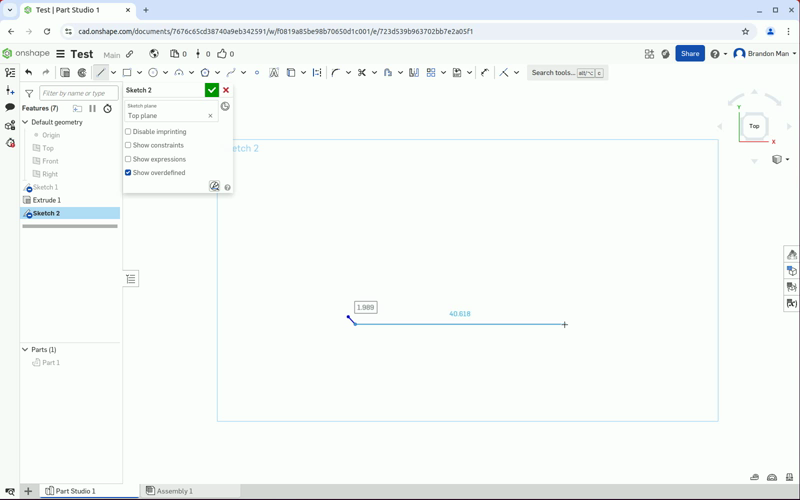
mouse_move(589, 324)
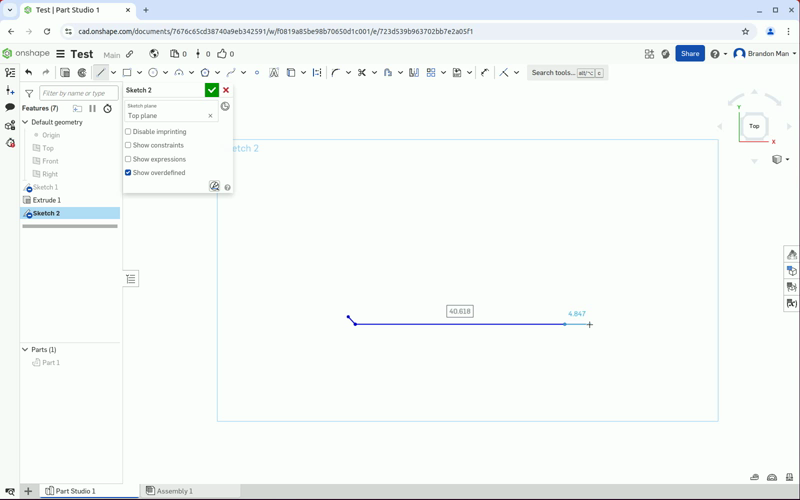
mouse_move(572, 316)
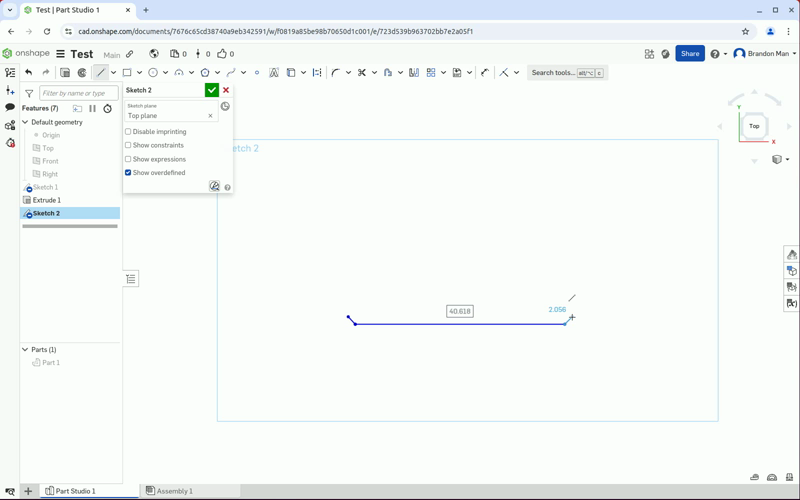
click(572, 316)
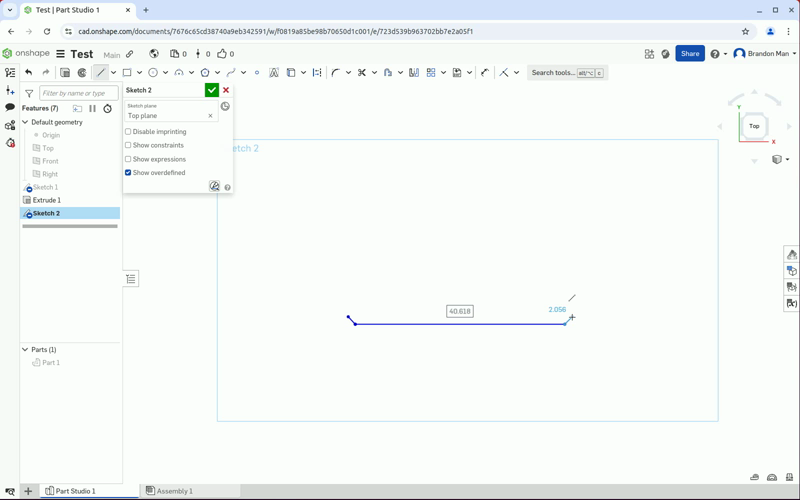
key_up(shift)
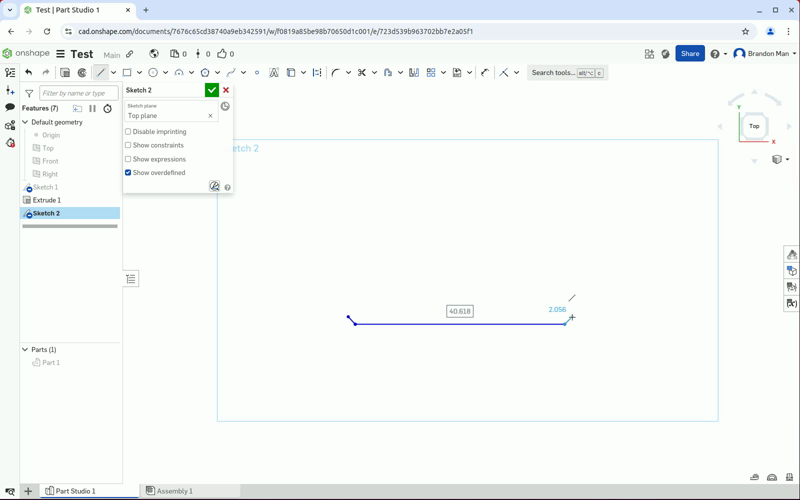
key_down(shift)
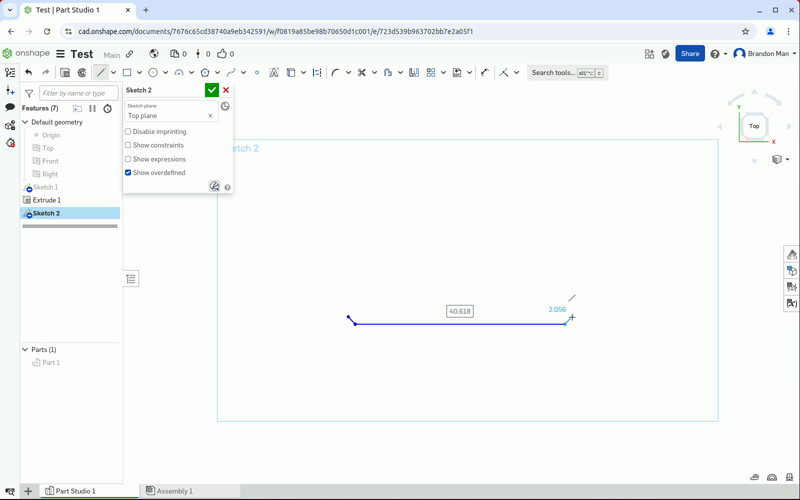
mouse_move(572, 251)
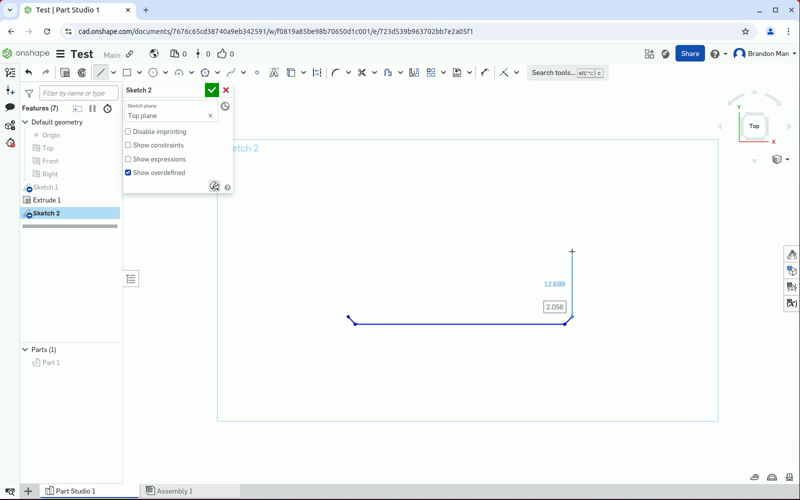
click(572, 251)
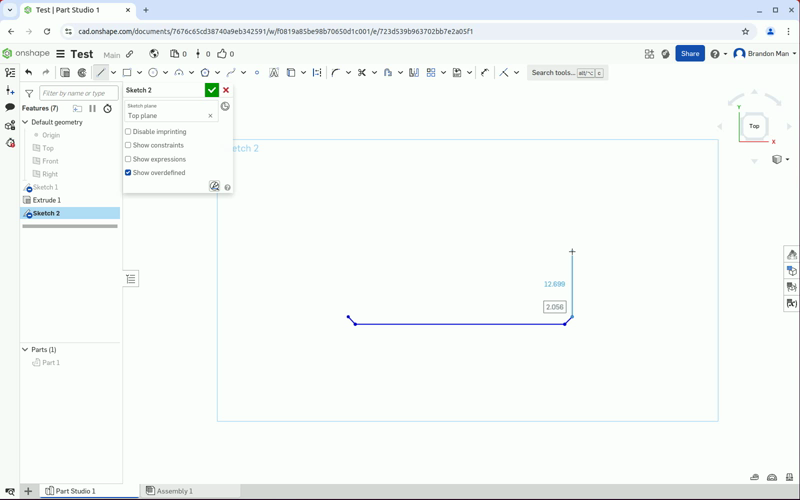
key_up(shift)
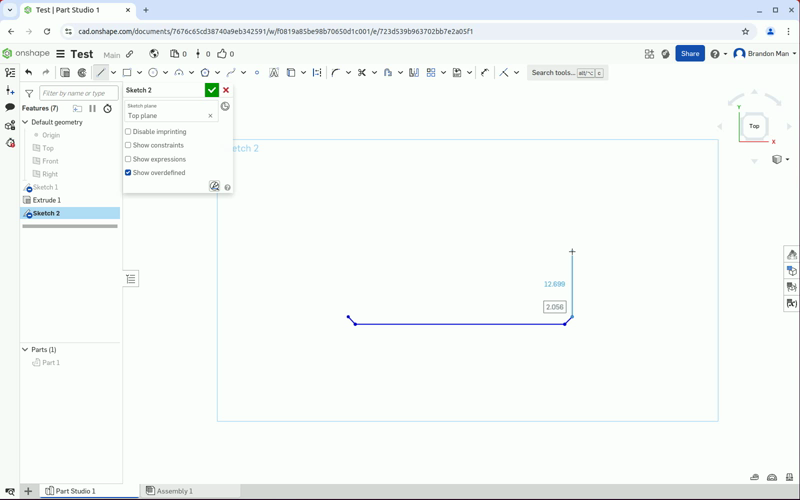
key_down(shift)
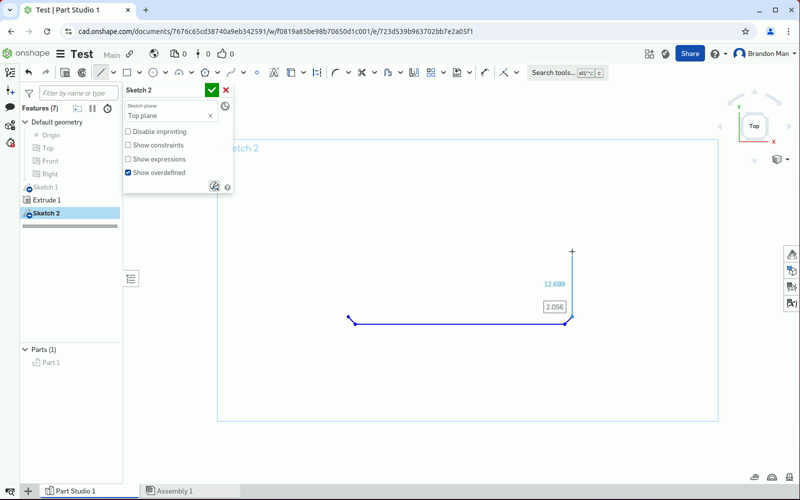
mouse_move(589, 251)
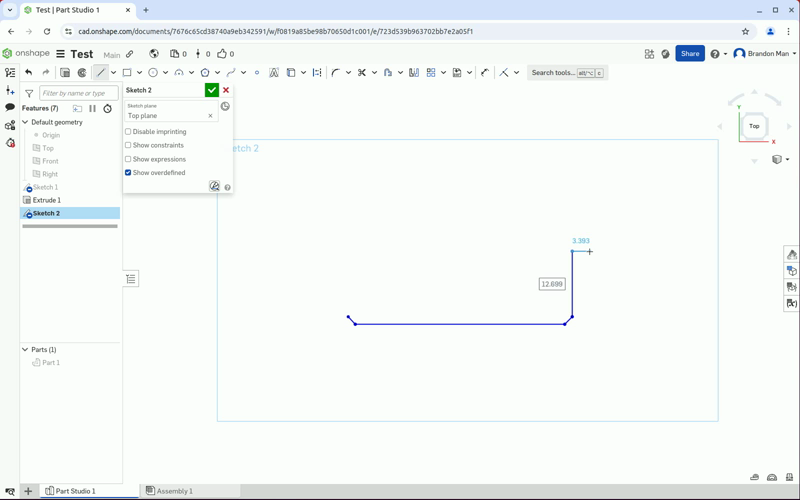
mouse_move(564, 241)
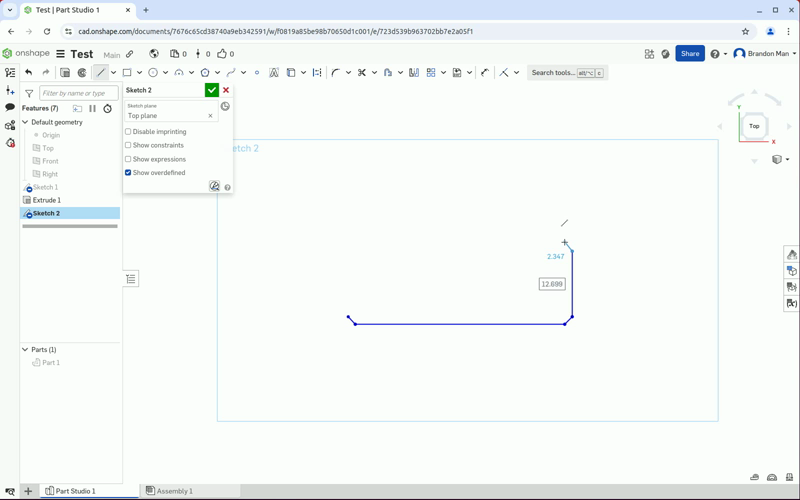
click(564, 241)
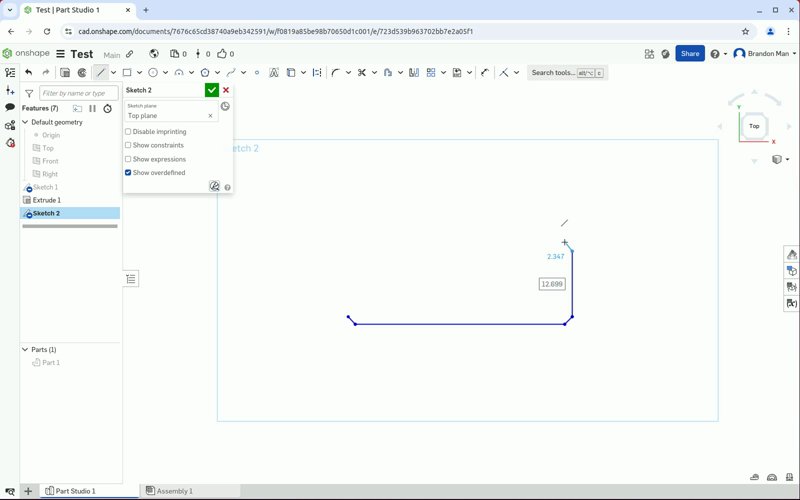
key_up(shift)
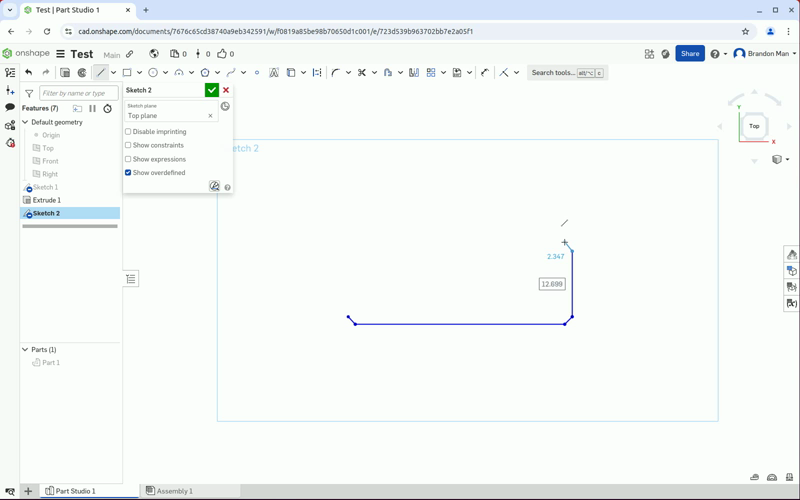
key_down(shift)
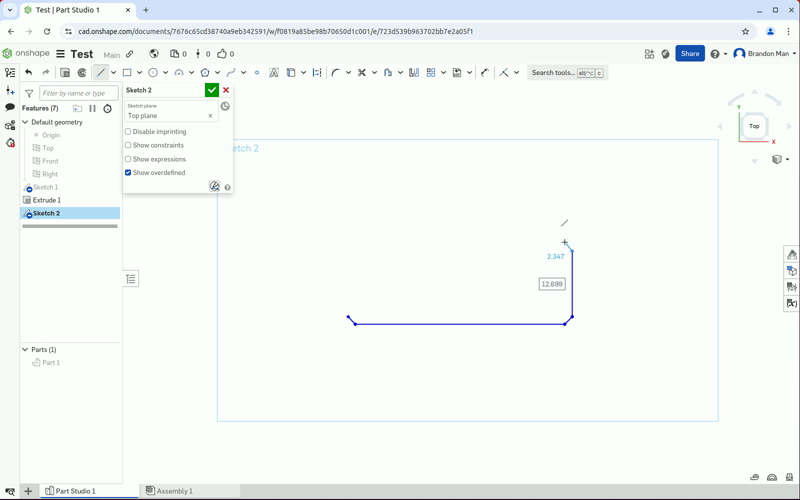
mouse_move(355, 241)
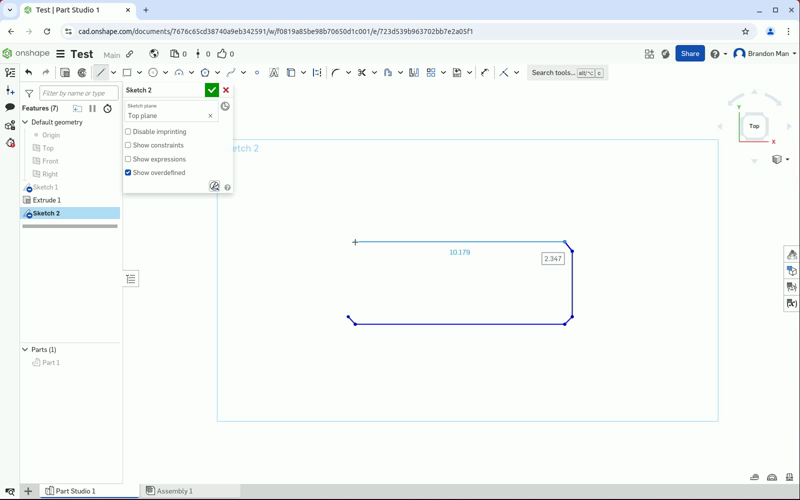
click(355, 241)
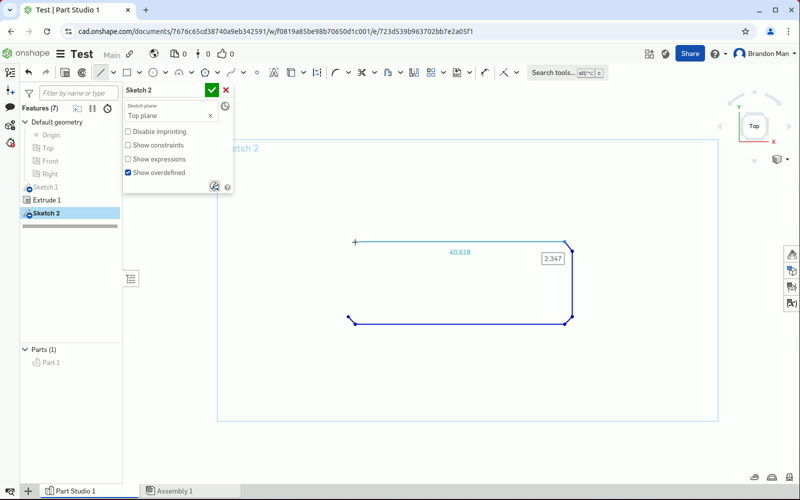
key_up(shift)
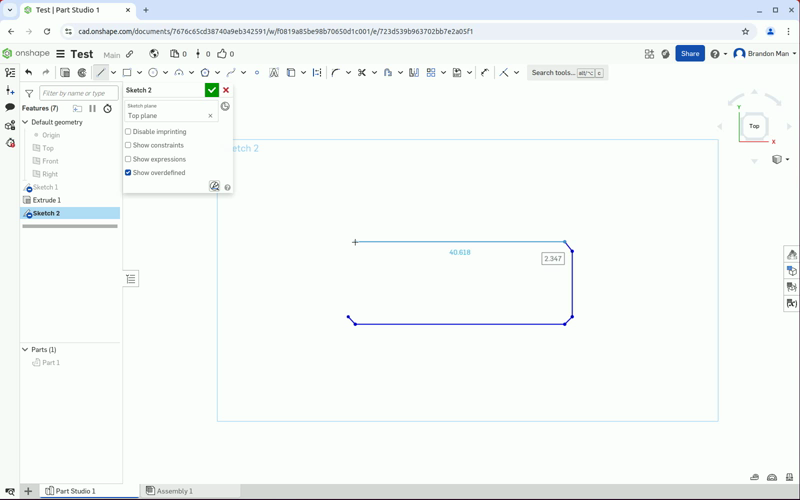
key_down(shift)
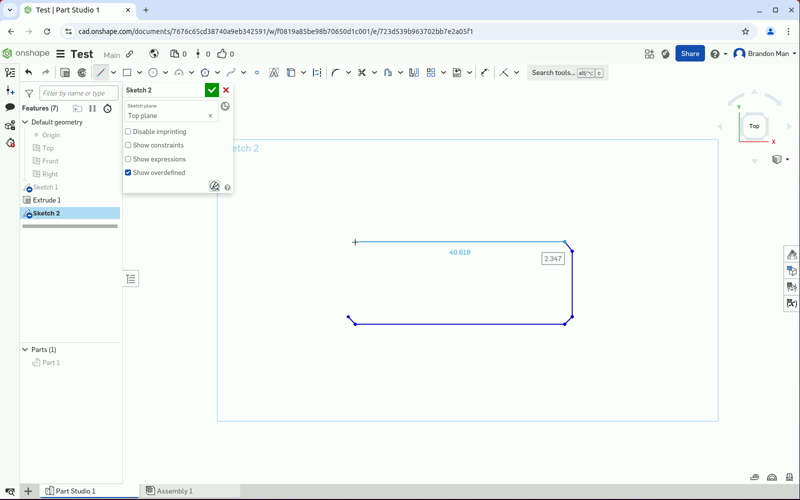
mouse_move(385, 241)
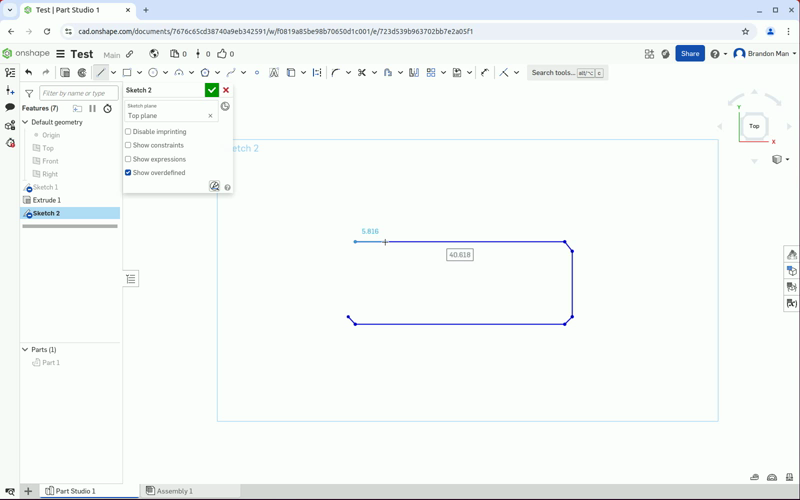
mouse_move(348, 251)
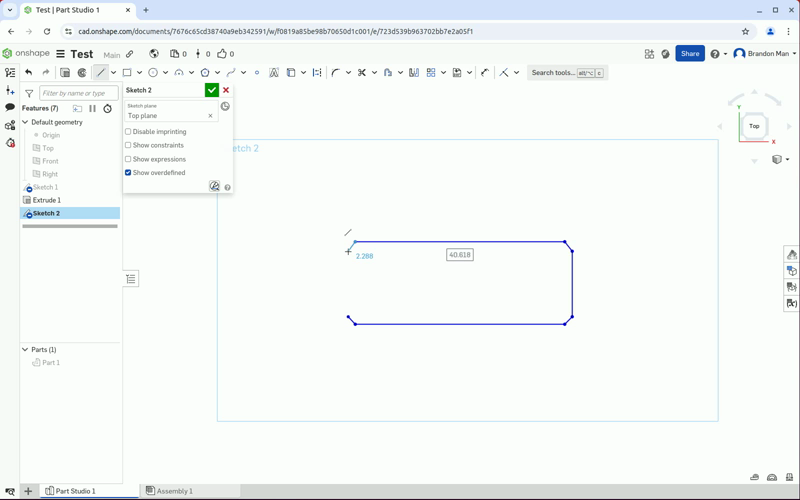
click(348, 251)
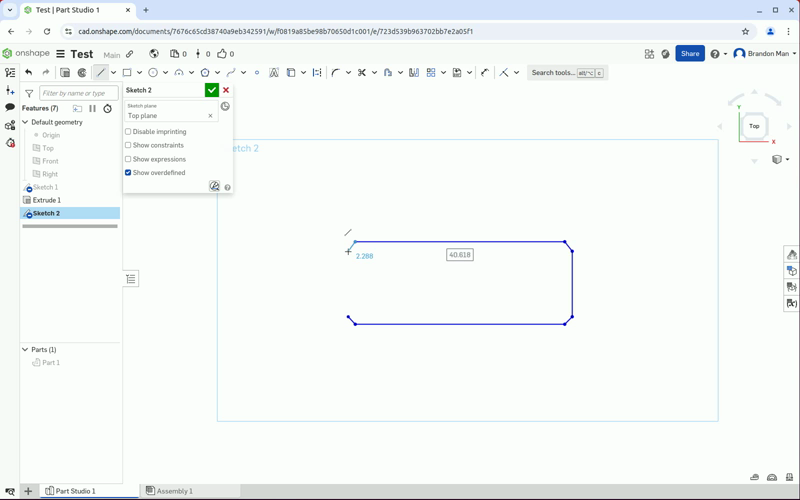
key_up(shift)
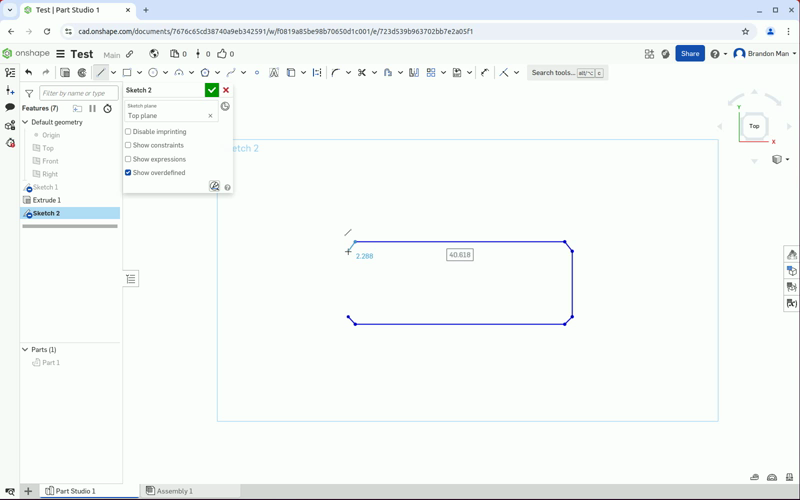
key_down(shift)
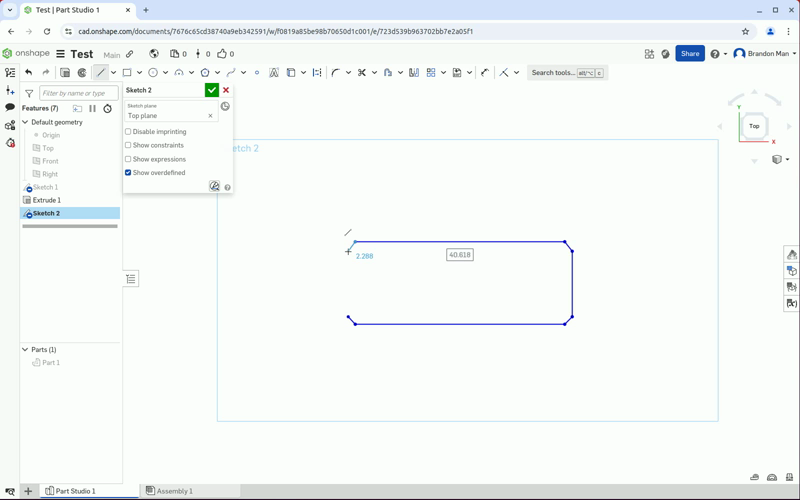
mouse_move(348, 316)
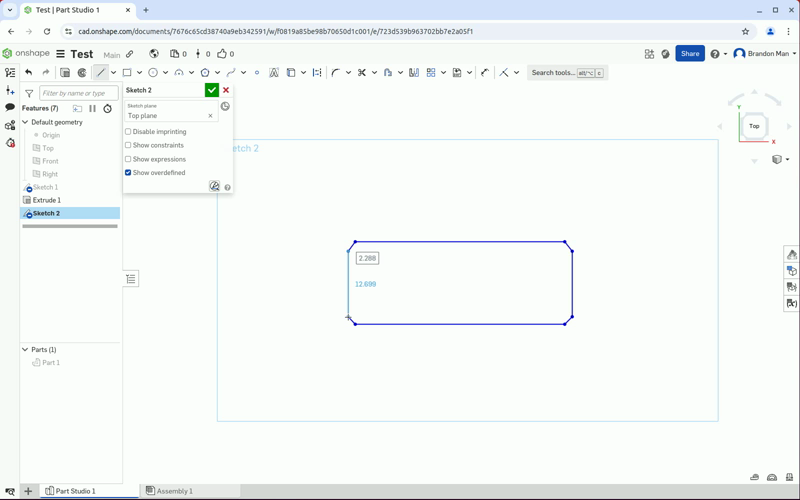
key_up(shift)
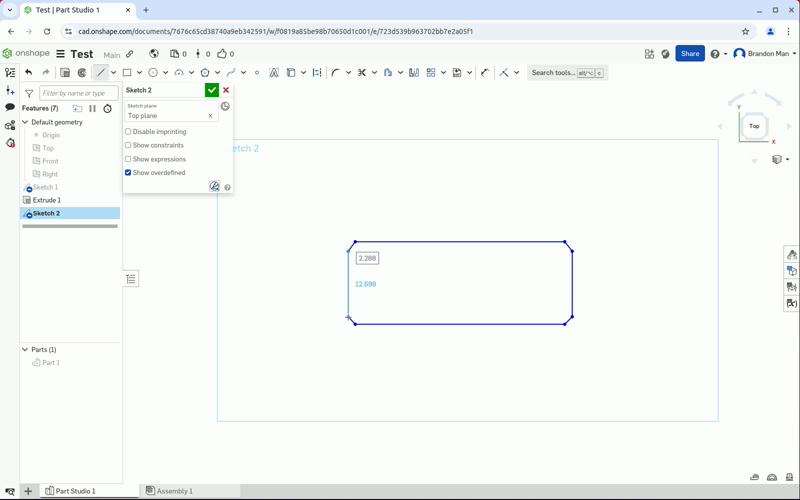
click(348, 316)
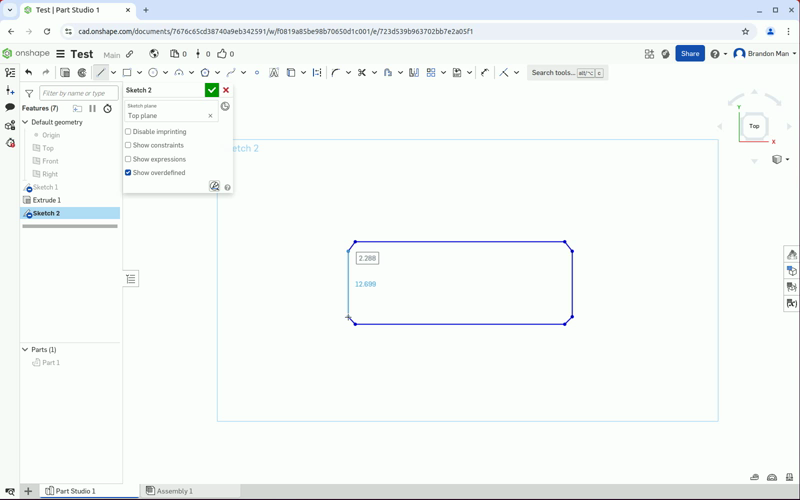
key(esc)
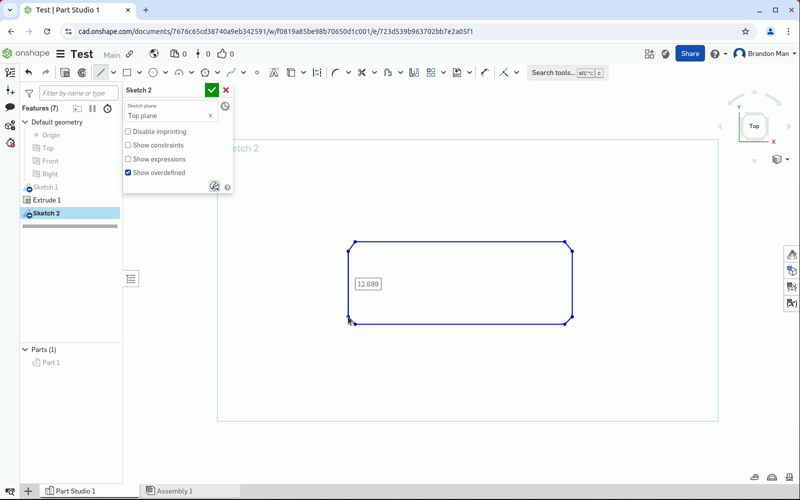
mouse_move(528, 284)
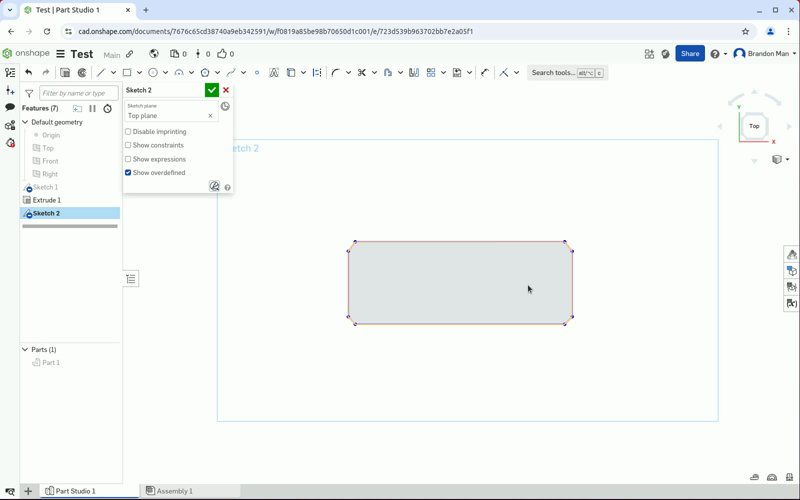
click(528, 284)
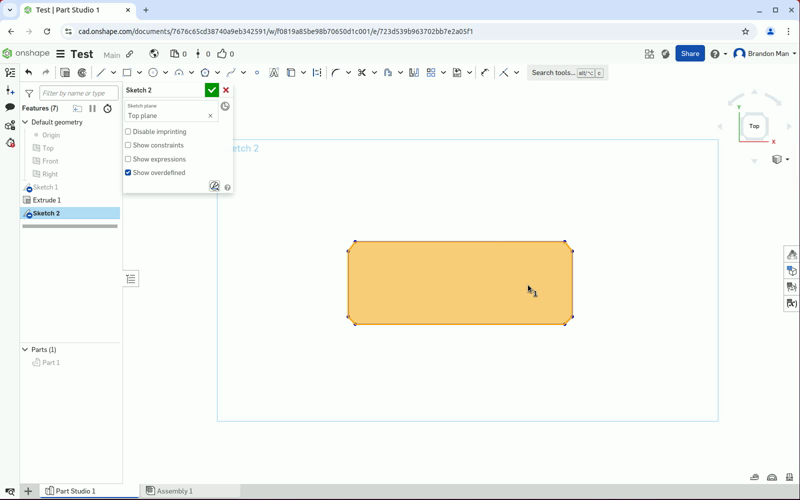
mouse_move(73, 352)
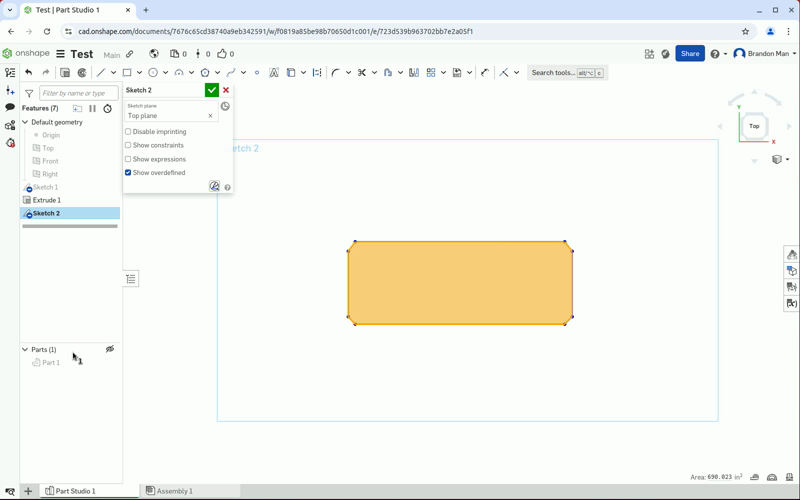
key(shift+y)
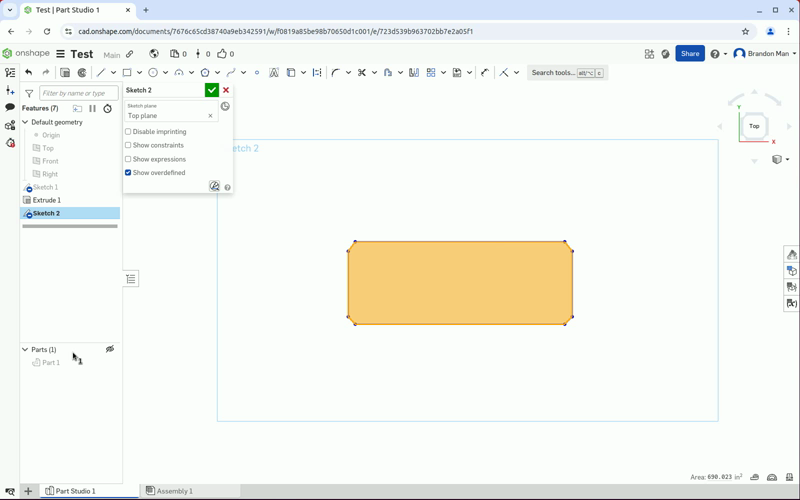
key(shift+e)
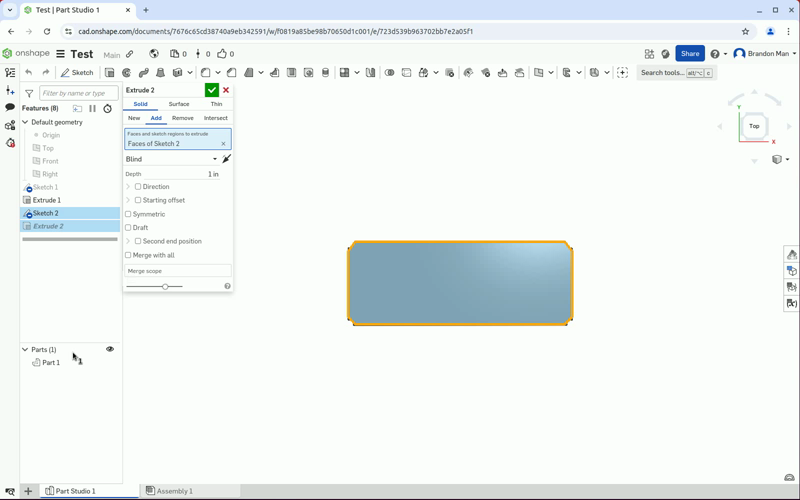
mouse_move(143, 106)
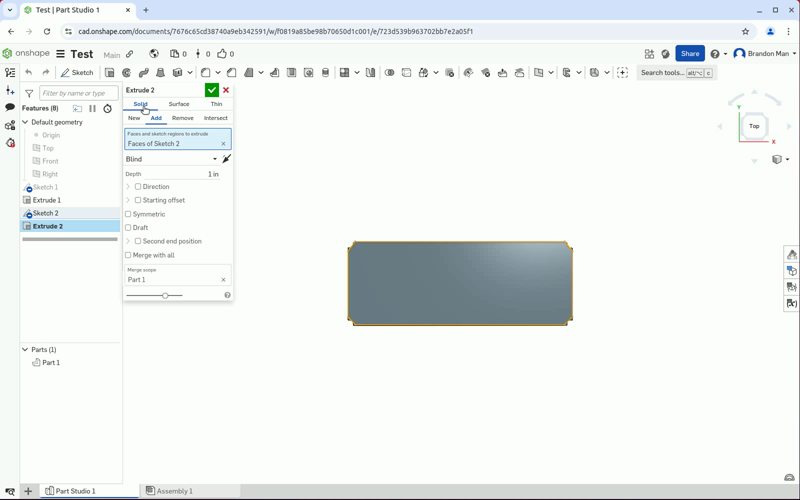
click(143, 106)
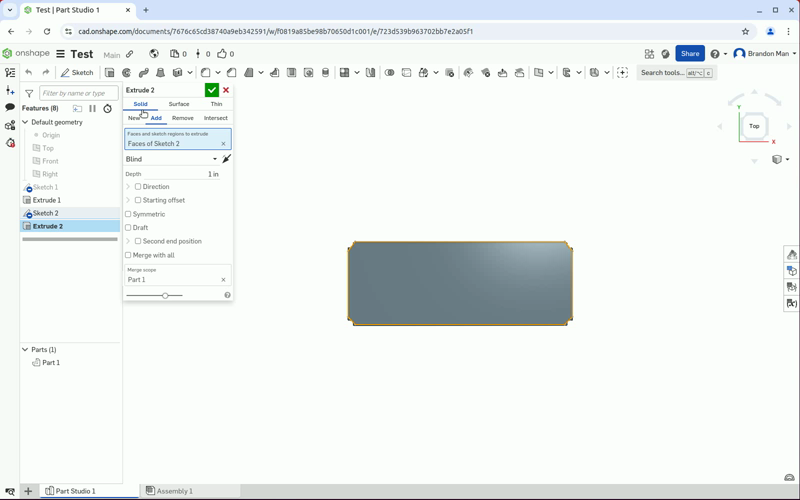
mouse_move(137, 120)
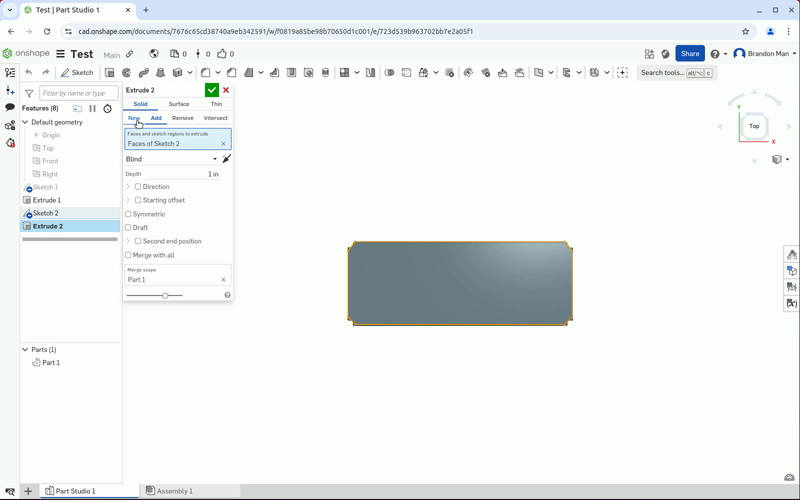
click(137, 120)
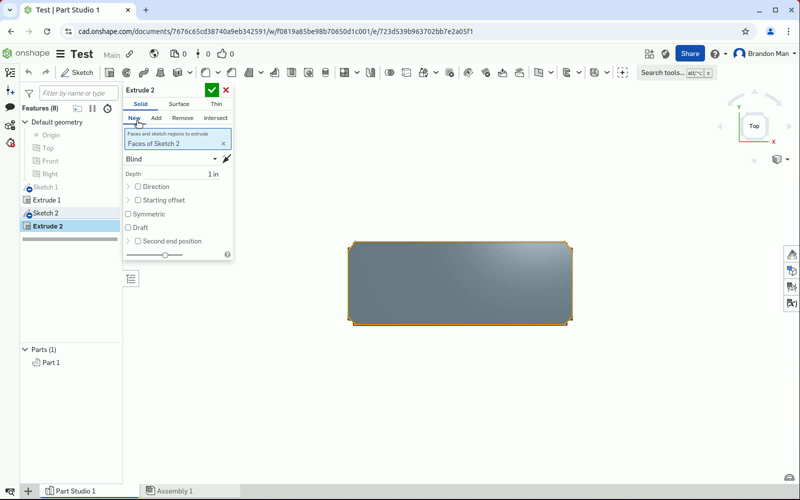
key(tab, 4)
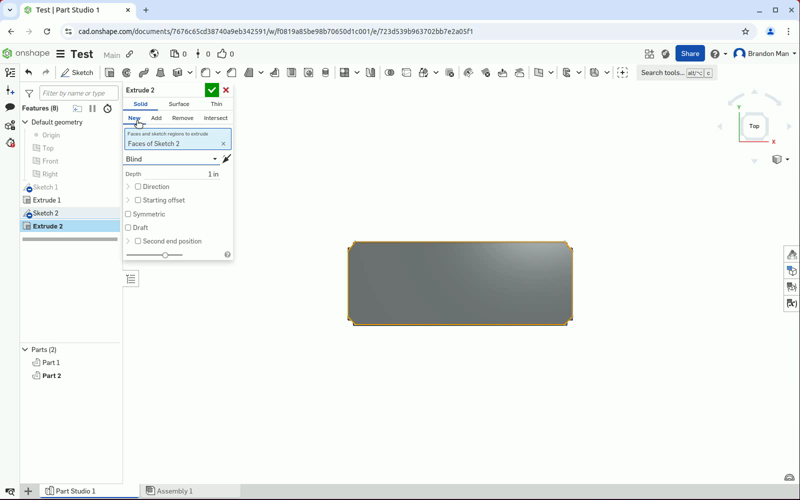
text(0.241)
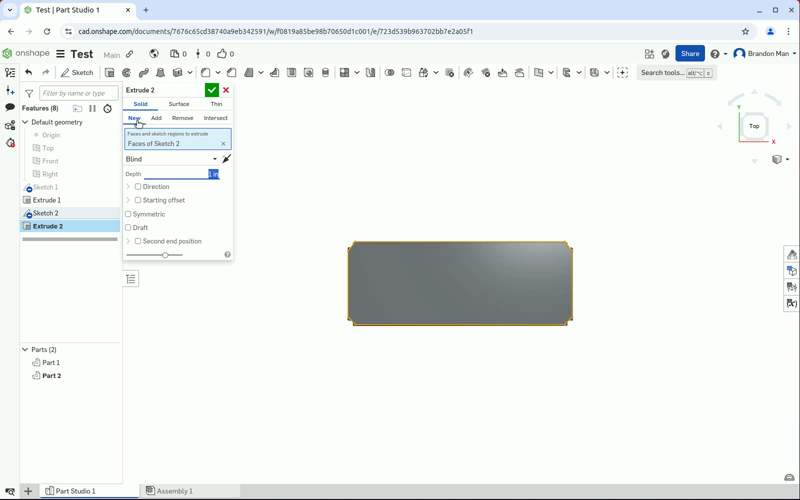
key(enter)
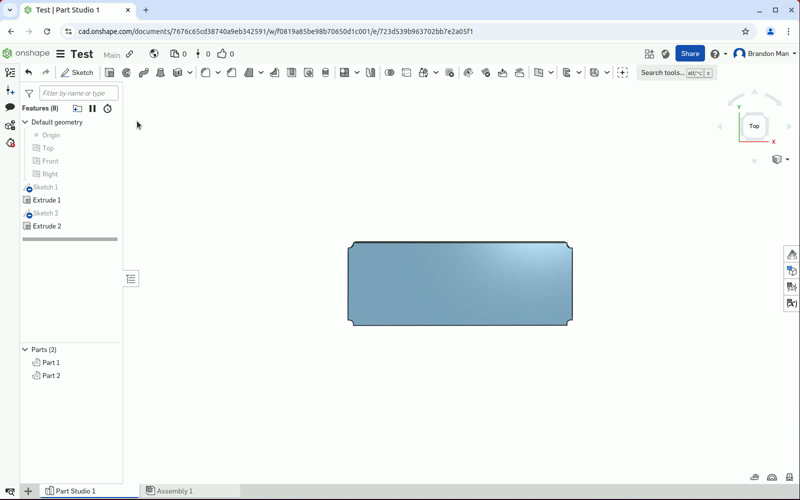
key(shift+h)
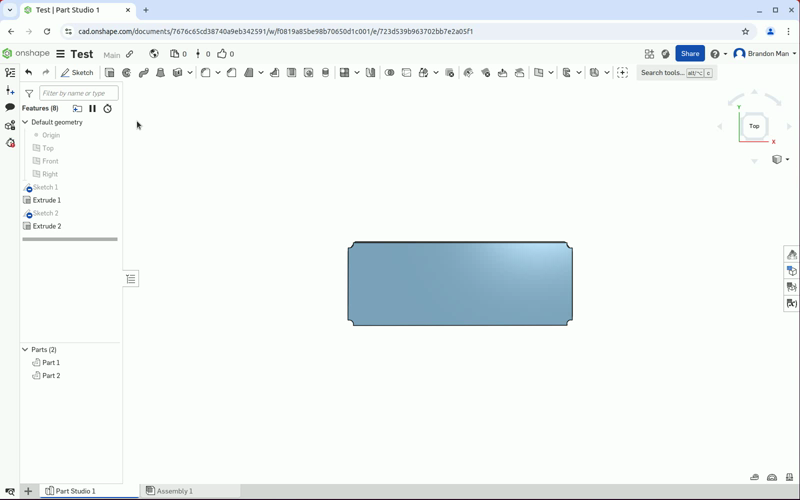
key(shift+h)
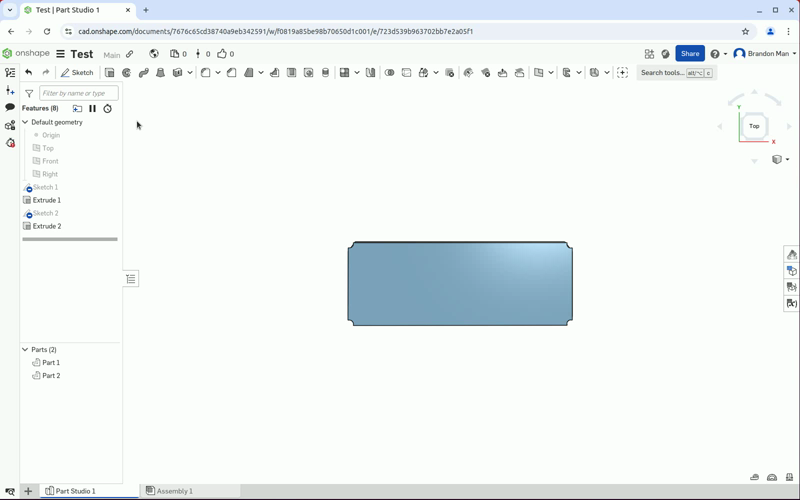
key(shift+7)
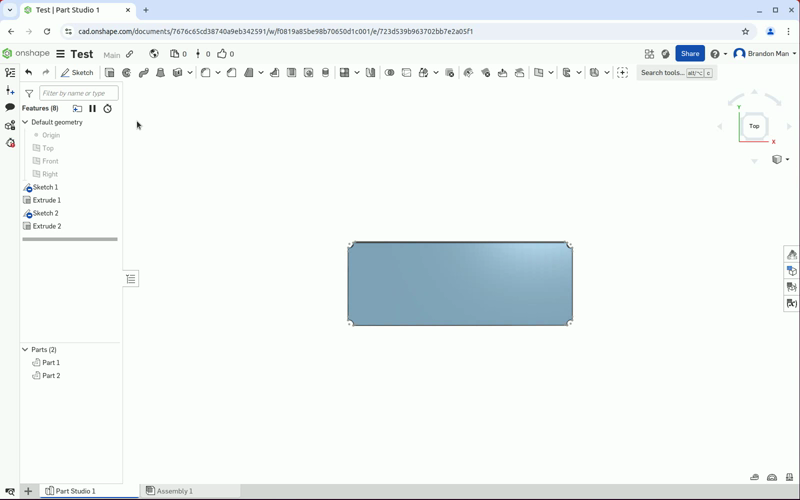
key(up, 3)
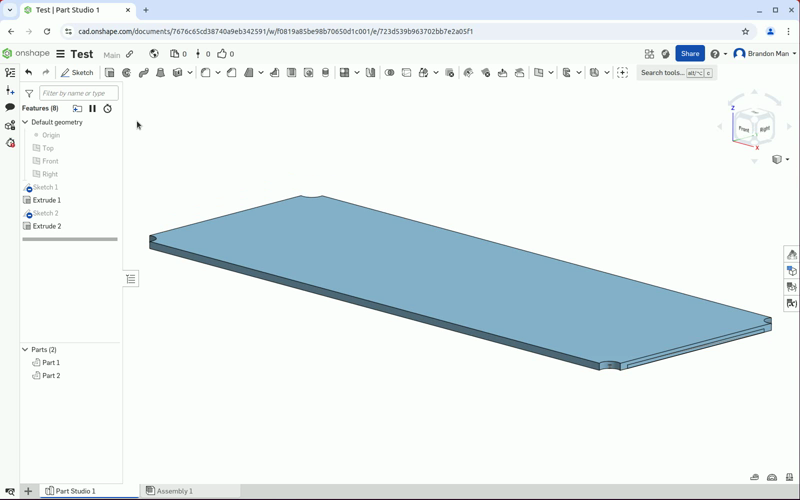
key(left, 3)
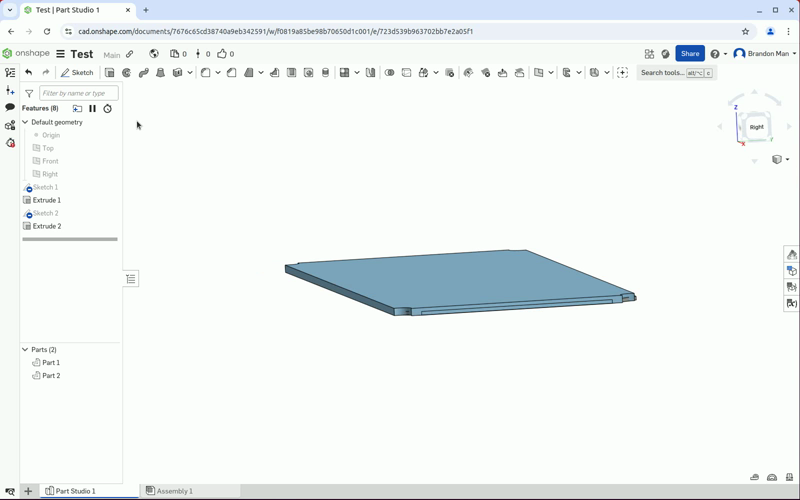
key(right, 3)
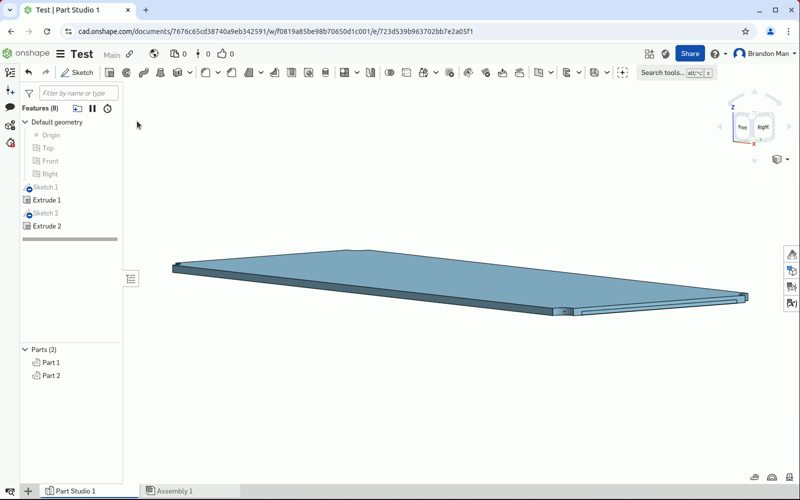
key(down, 3)
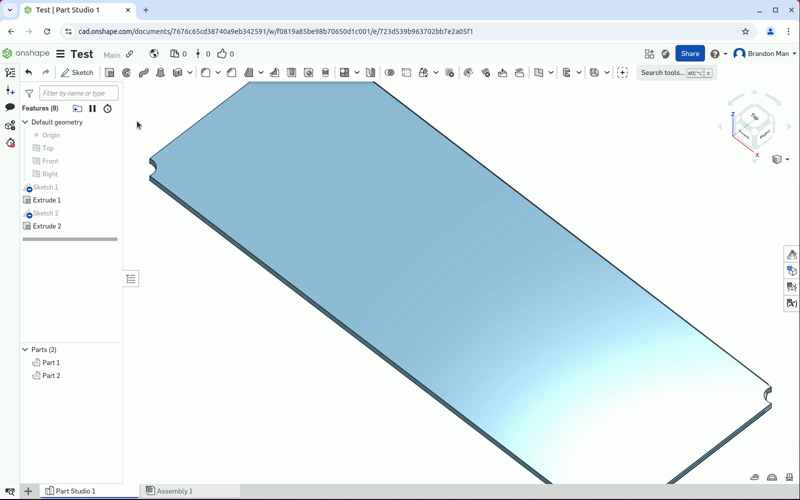
mouse_move(73, 189)
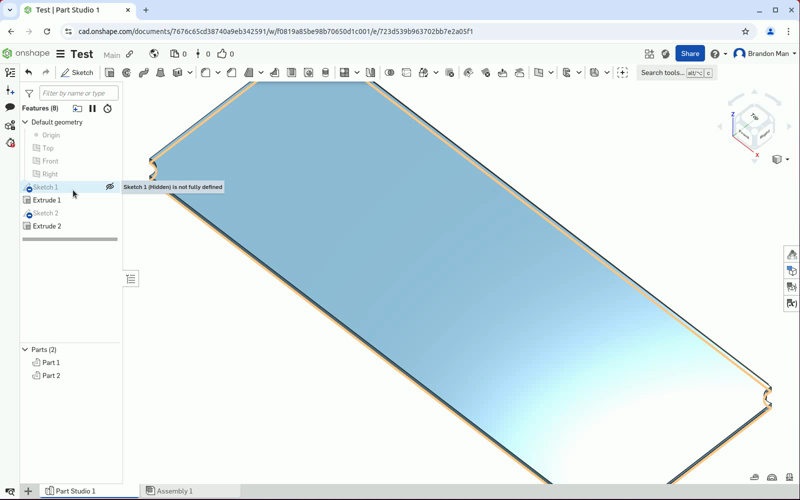
click(73, 189)